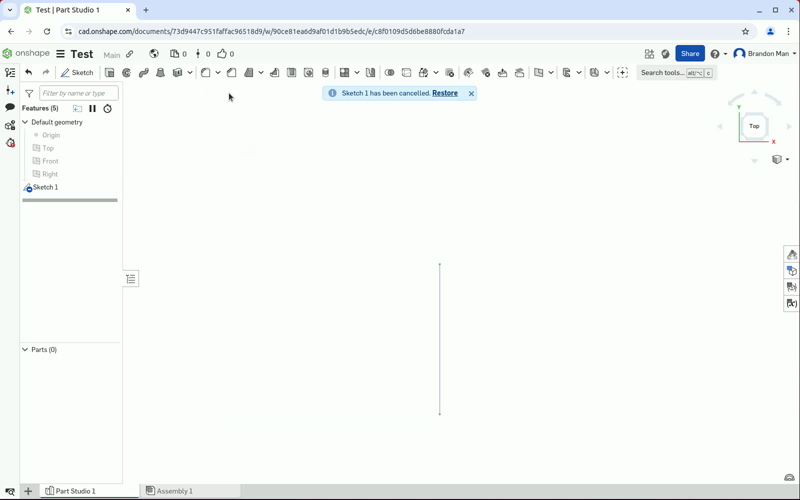
key(shift+h)
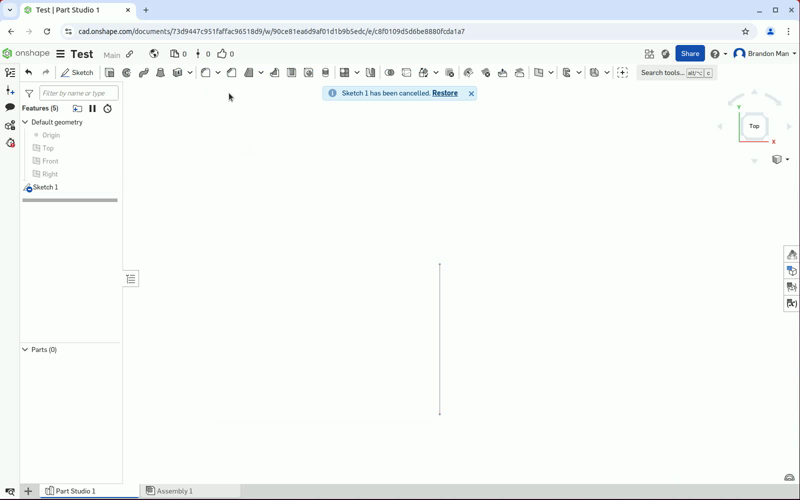
key(shift+s)
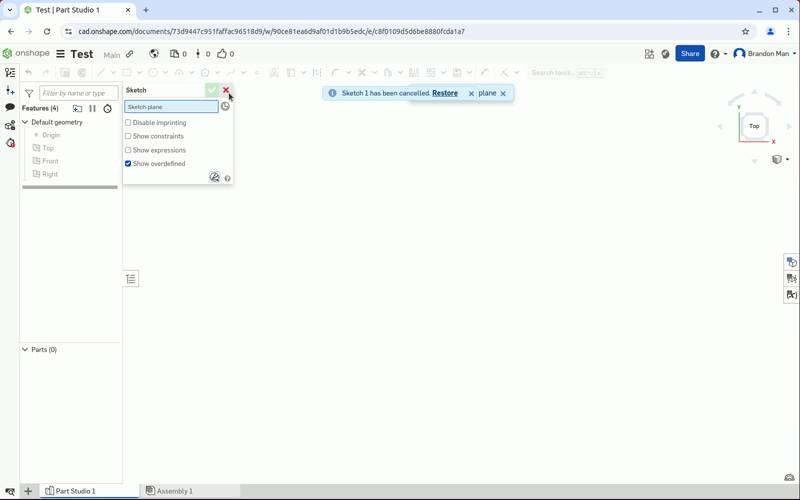
mouse_move(73, 150)
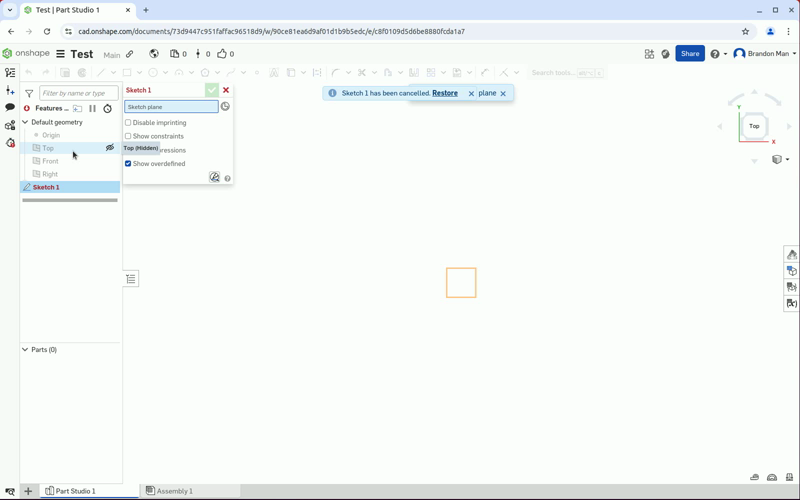
click(73, 150)
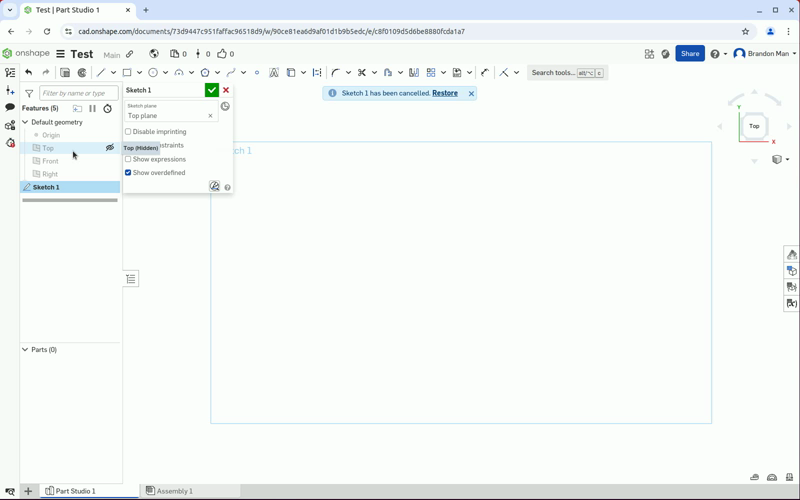
mouse_move(73, 352)
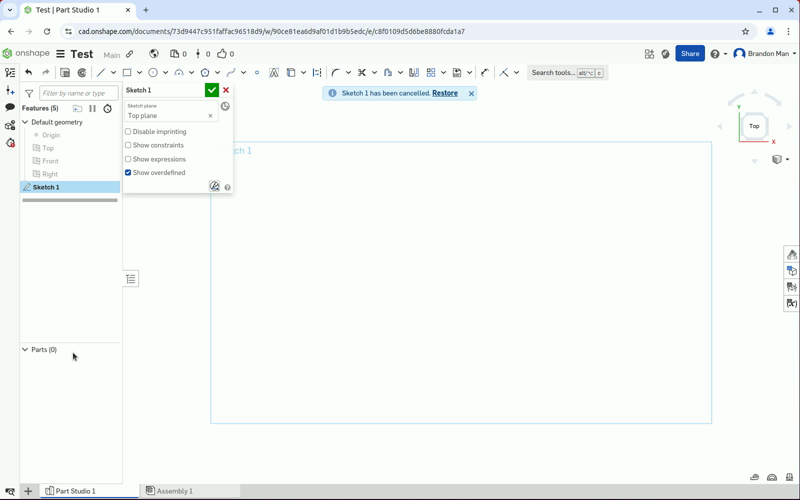
key(y)
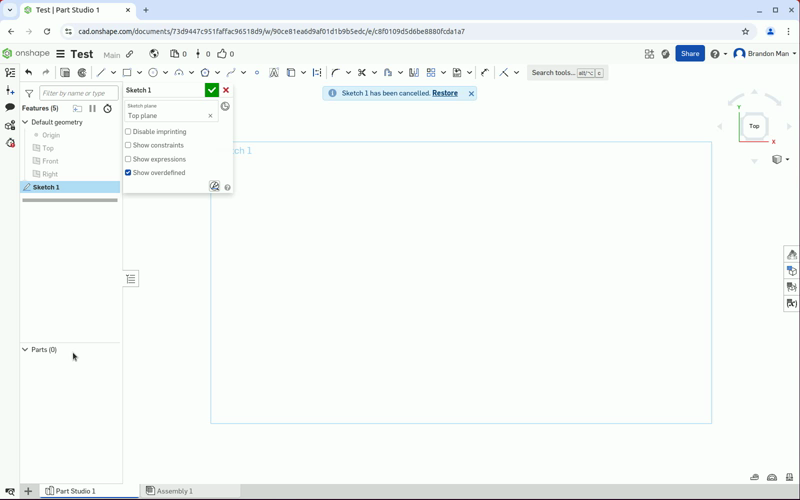
key(a)
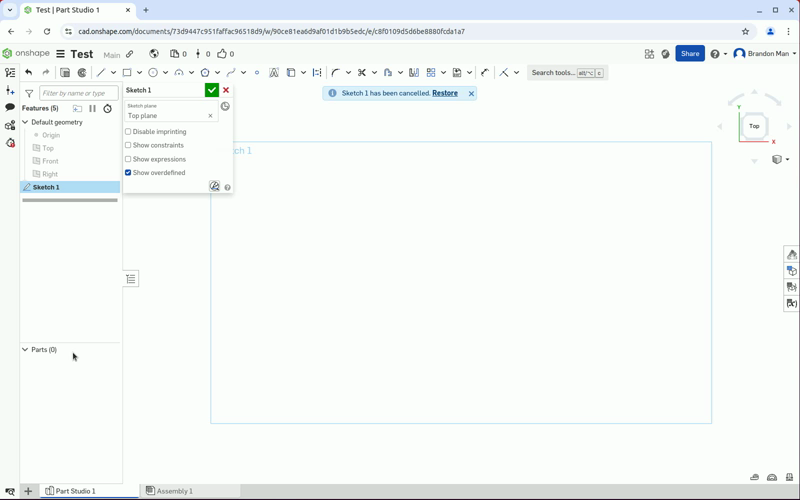
key_down(shift)
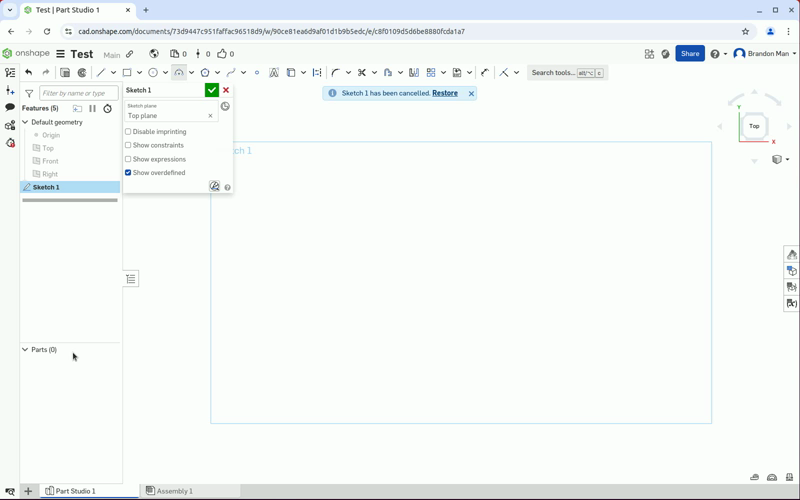
mouse_move(420, 388)
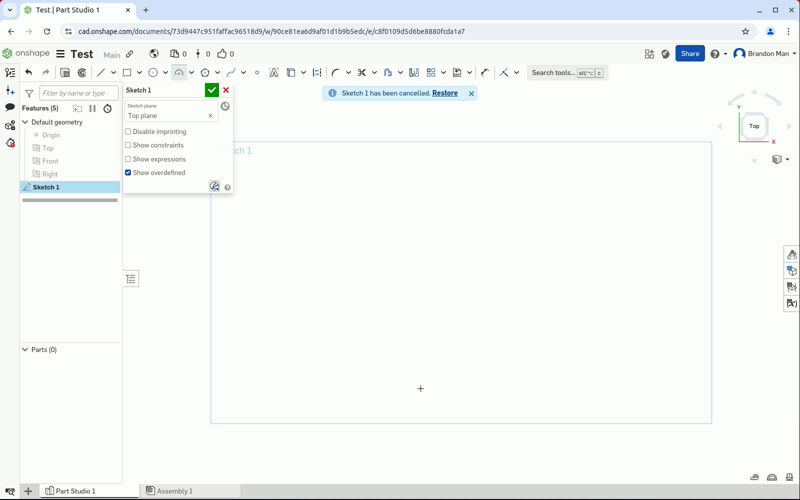
click(420, 388)
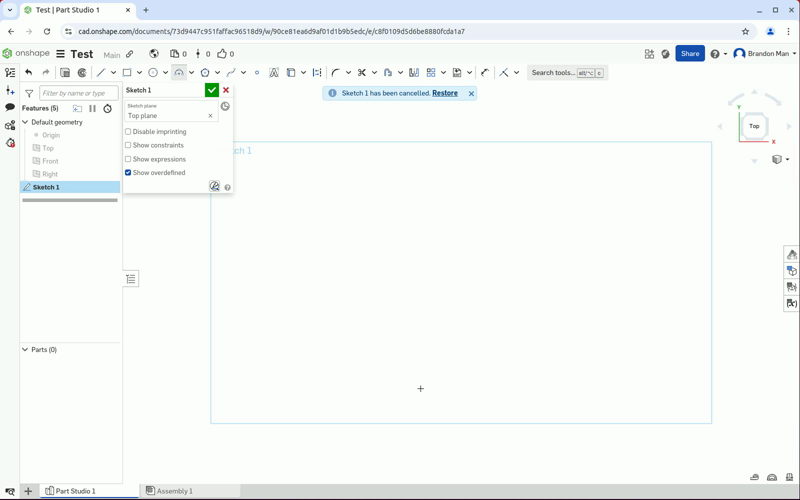
key_up(shift)
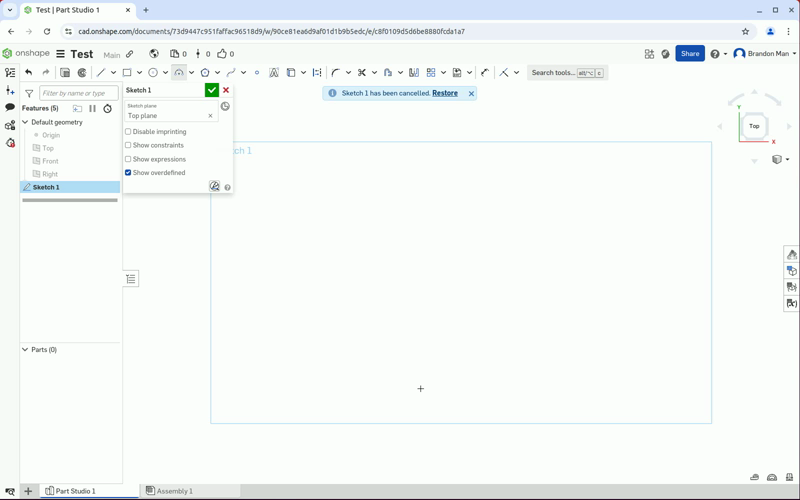
key_down(shift)
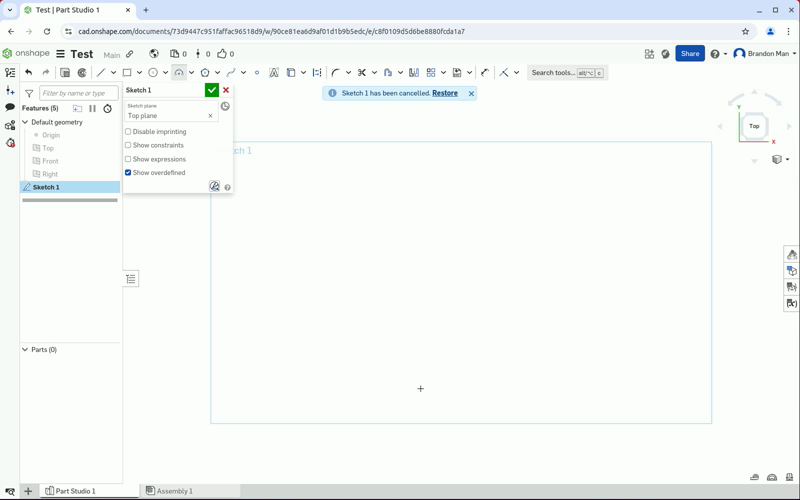
mouse_move(439, 374)
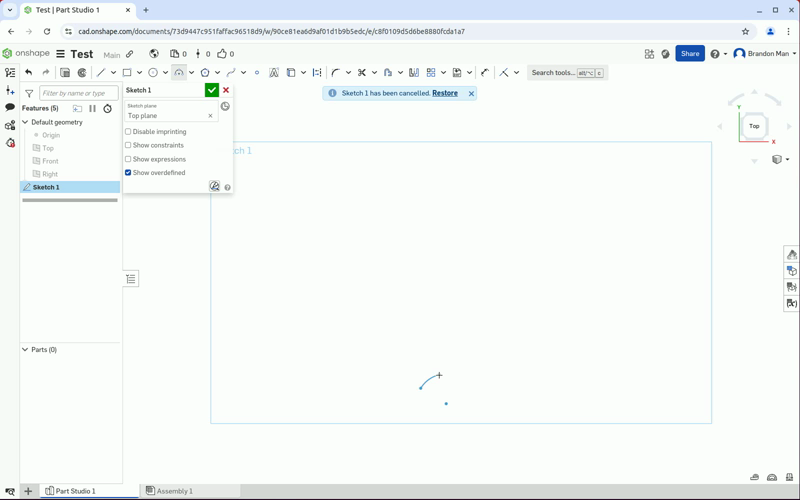
click(439, 374)
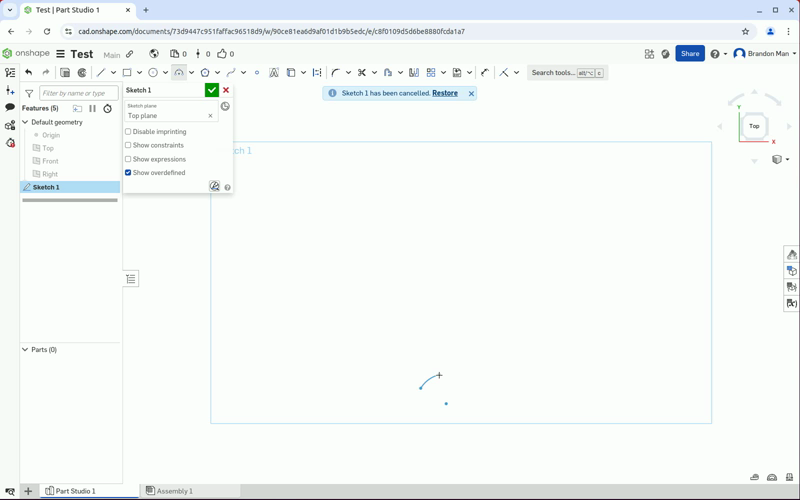
mouse_move(433, 386)
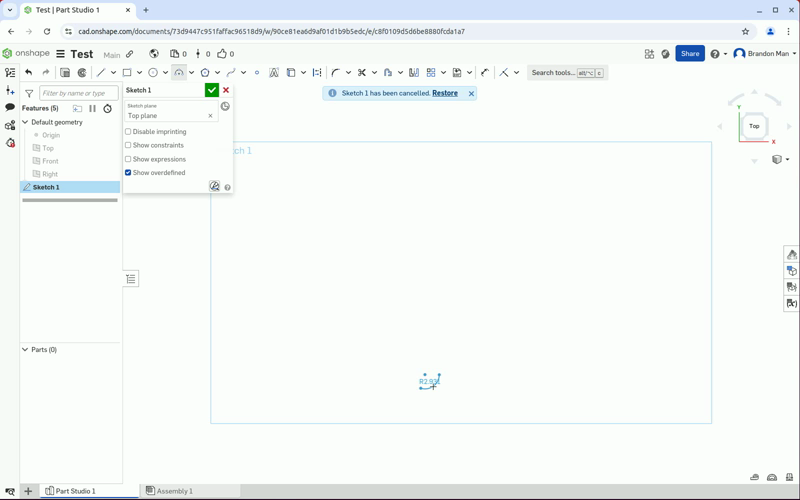
click(433, 386)
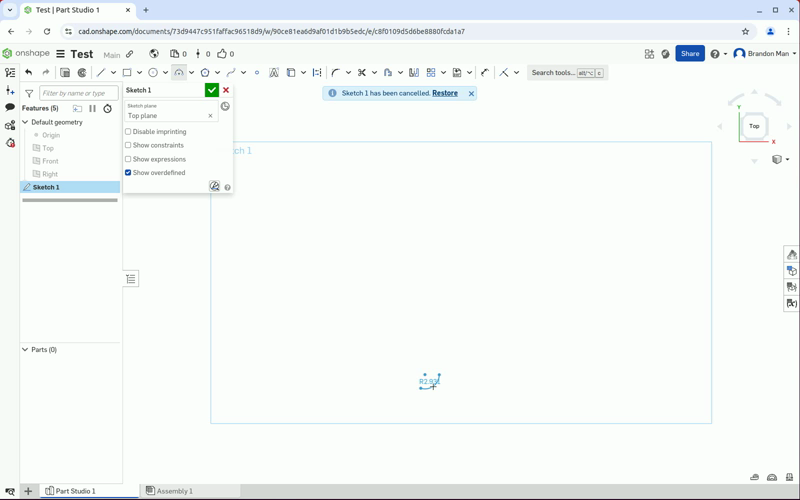
key_up(shift)
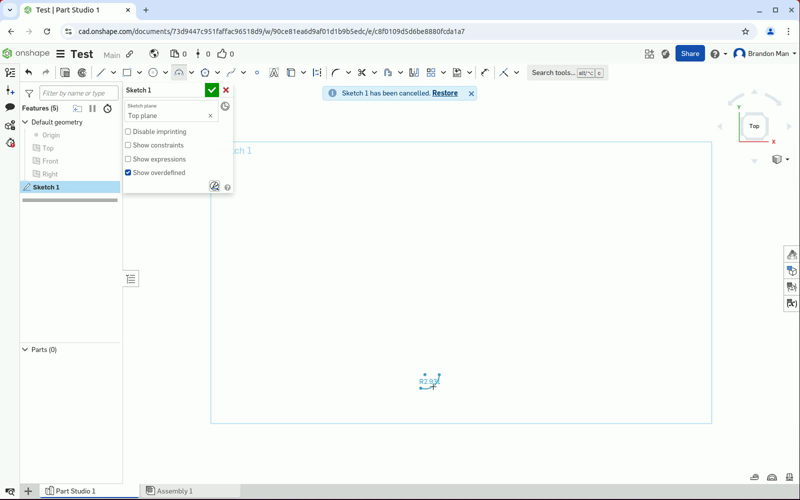
key(esc)
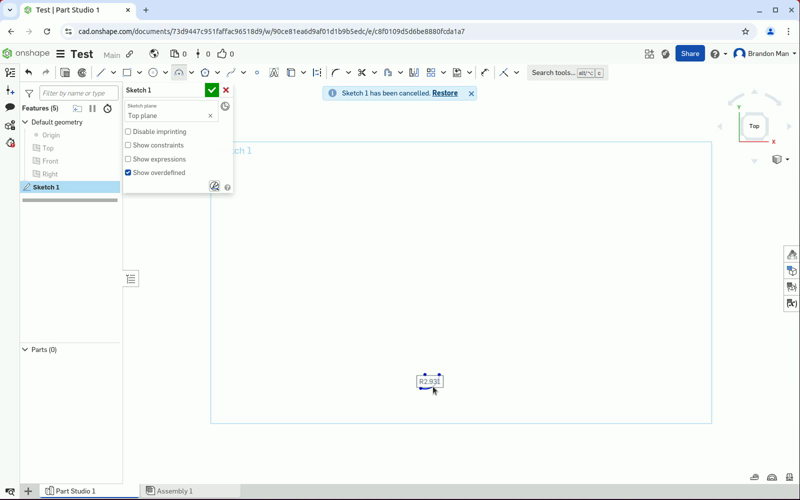
key(l)
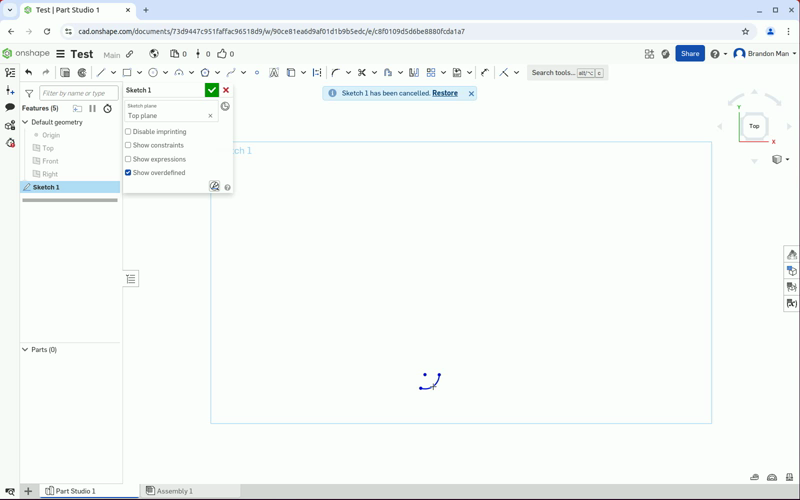
mouse_move(439, 374)
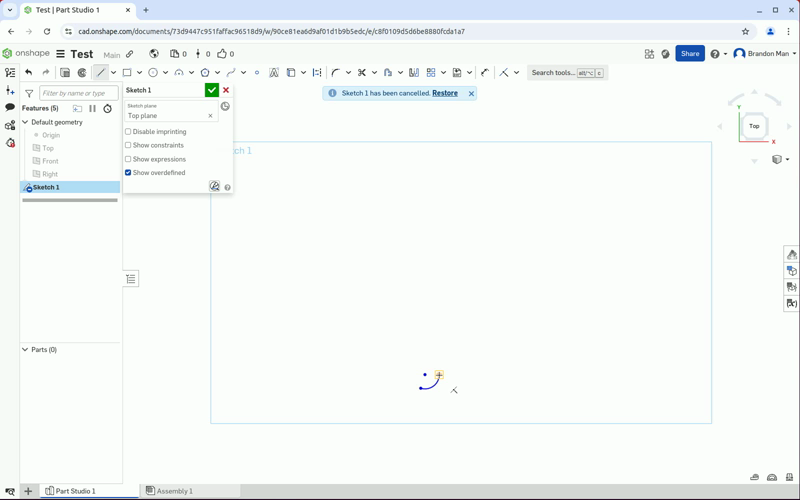
click(439, 374)
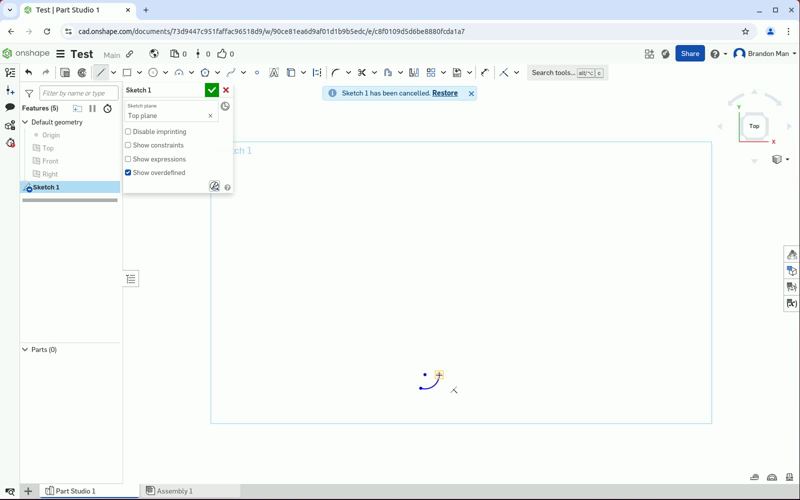
key_down(shift)
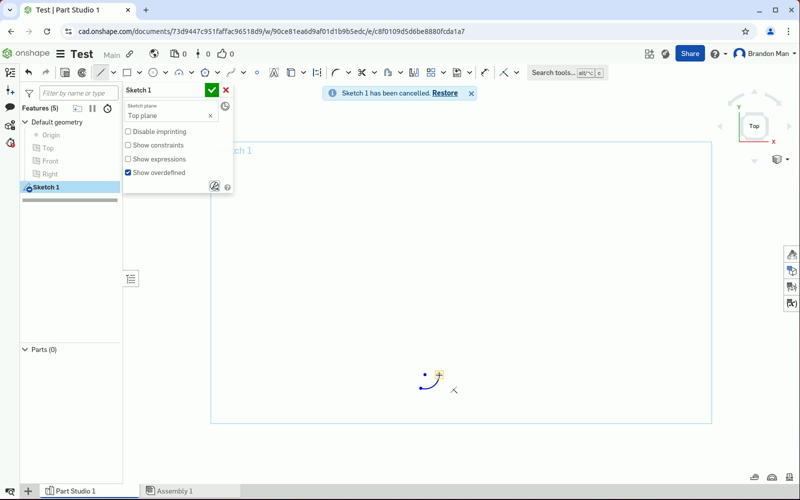
mouse_move(439, 283)
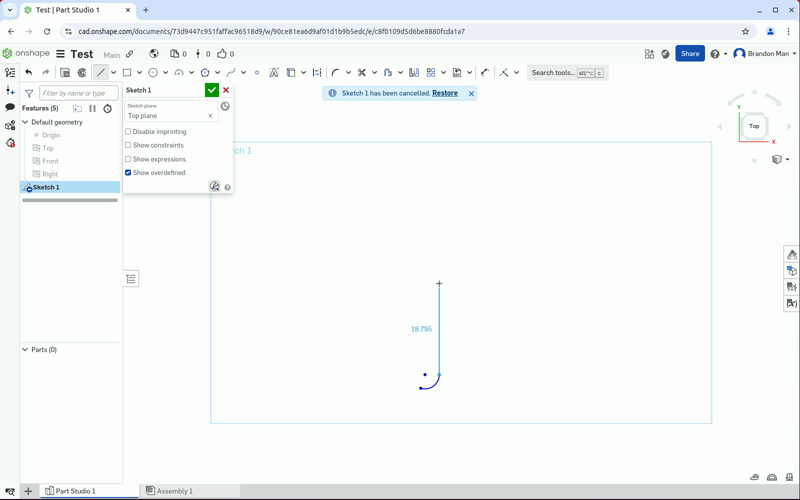
click(439, 283)
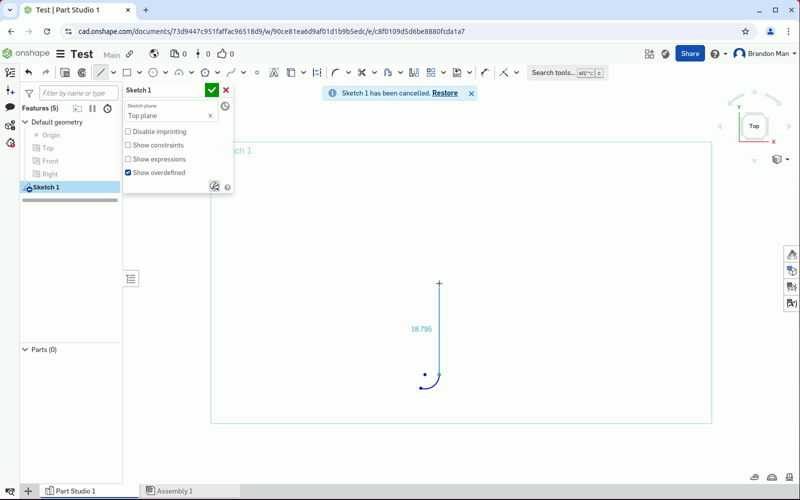
key_up(shift)
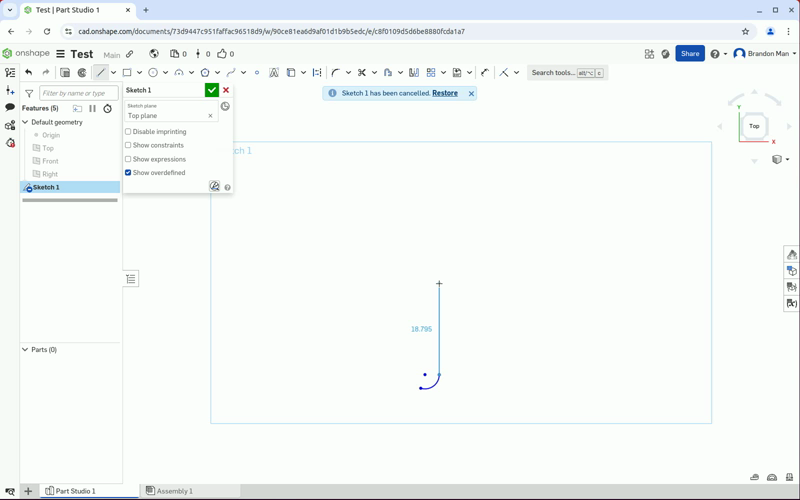
key(esc)
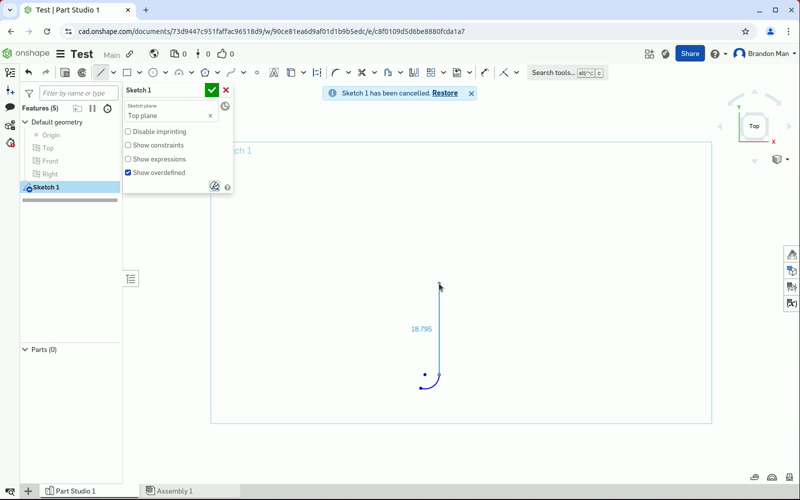
key(a)
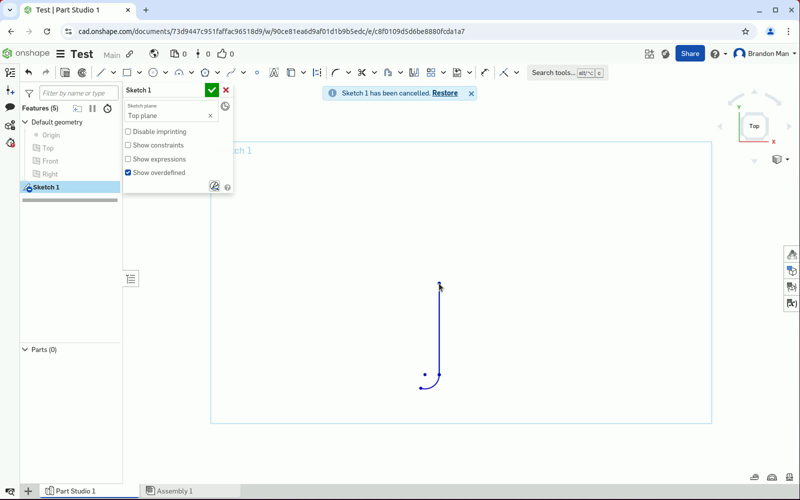
mouse_move(439, 283)
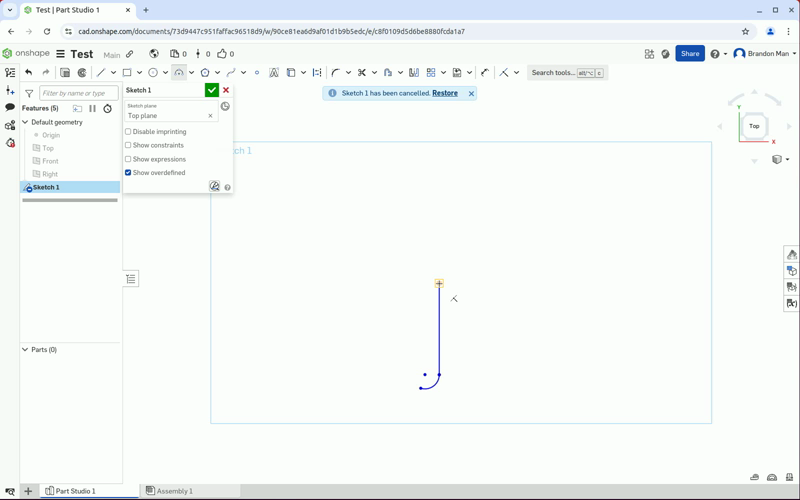
click(439, 283)
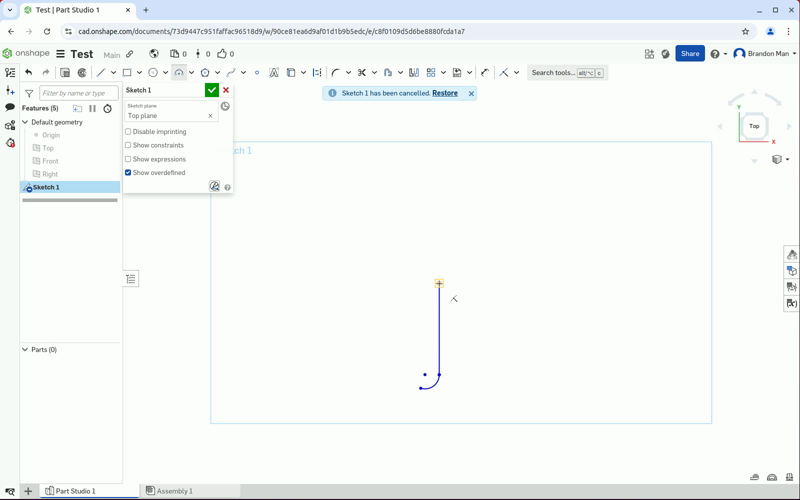
key_down(shift)
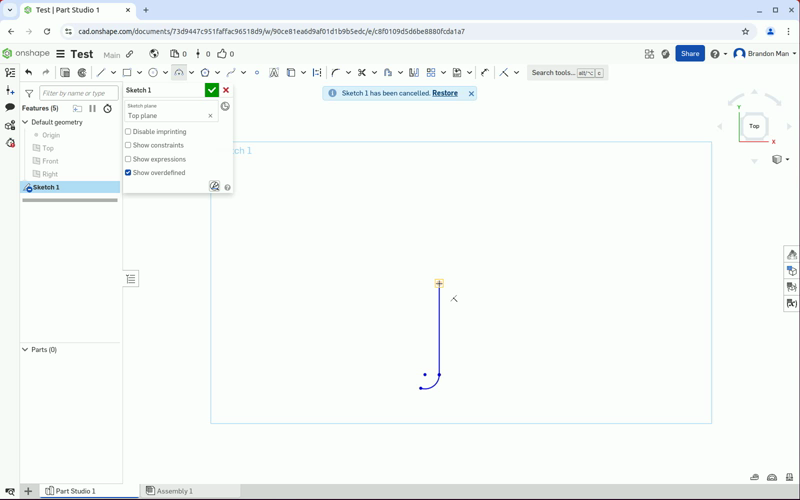
mouse_move(480, 283)
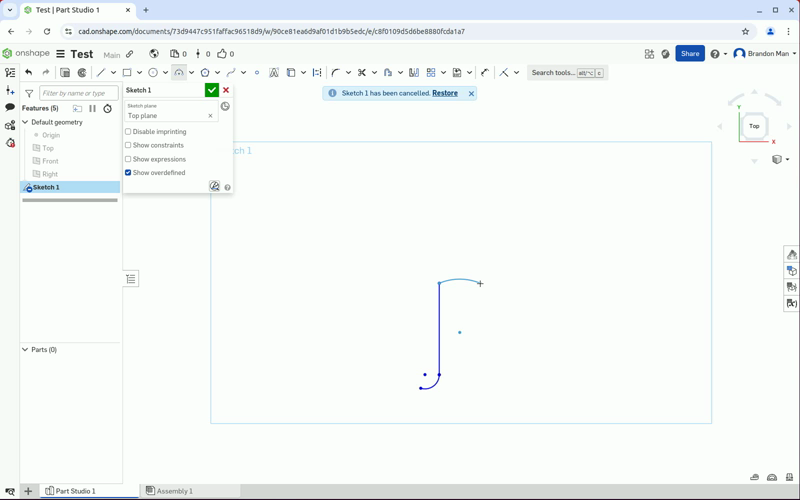
click(480, 283)
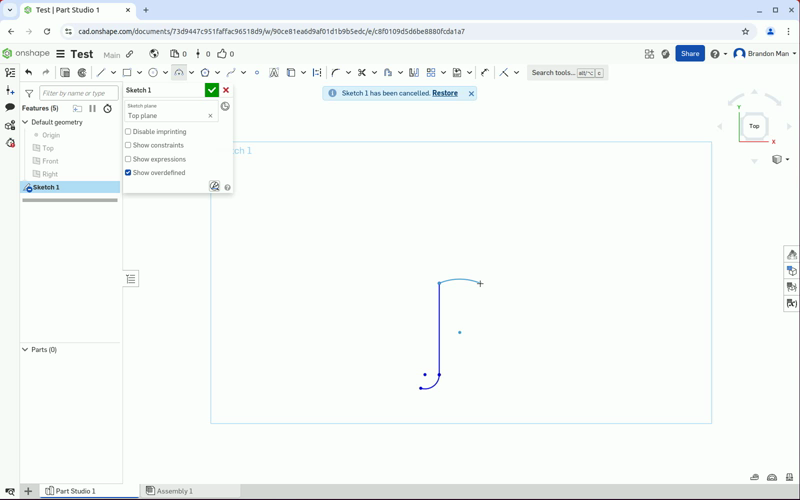
mouse_move(459, 262)
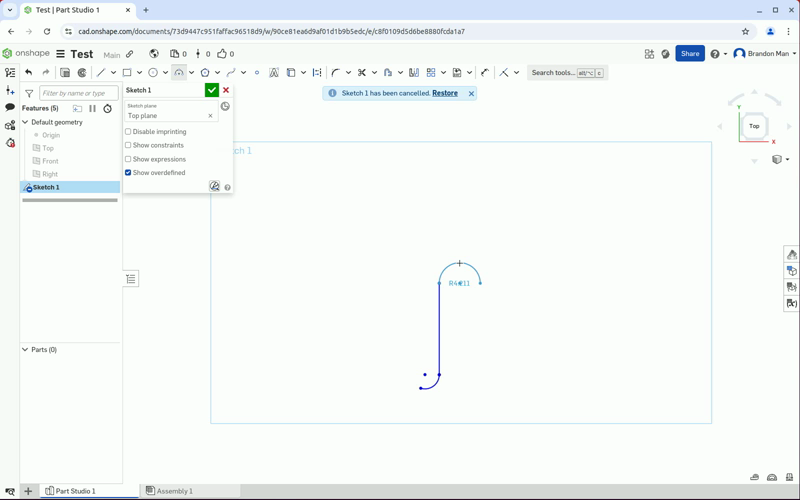
click(459, 262)
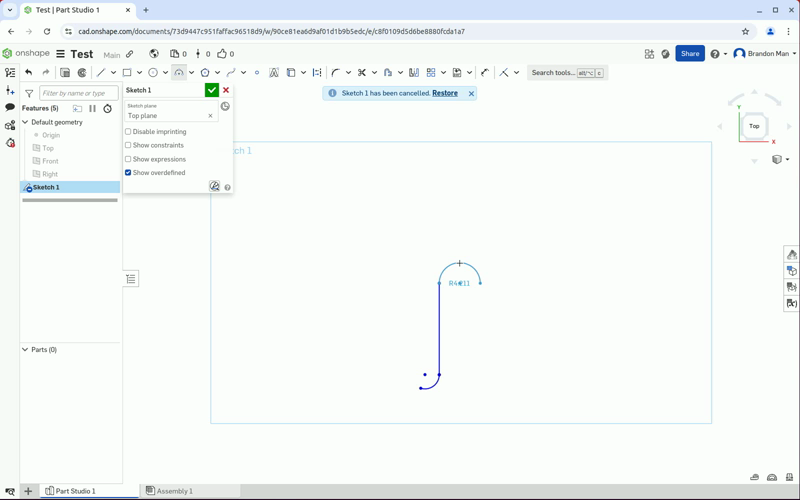
key_up(shift)
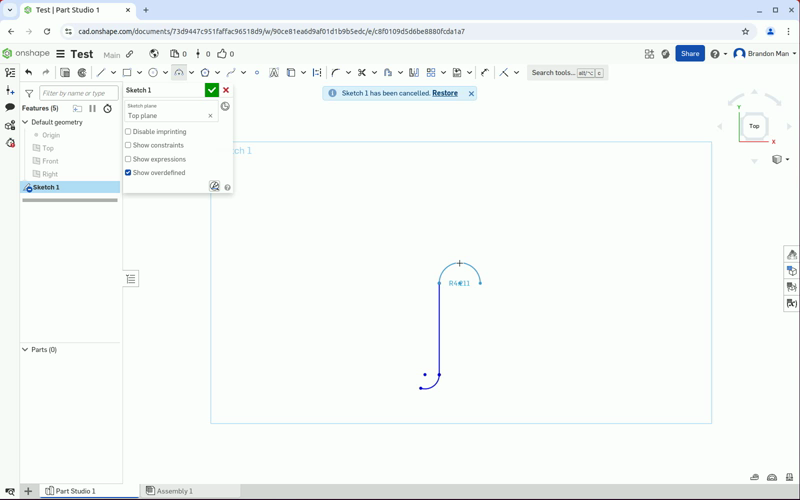
key(esc)
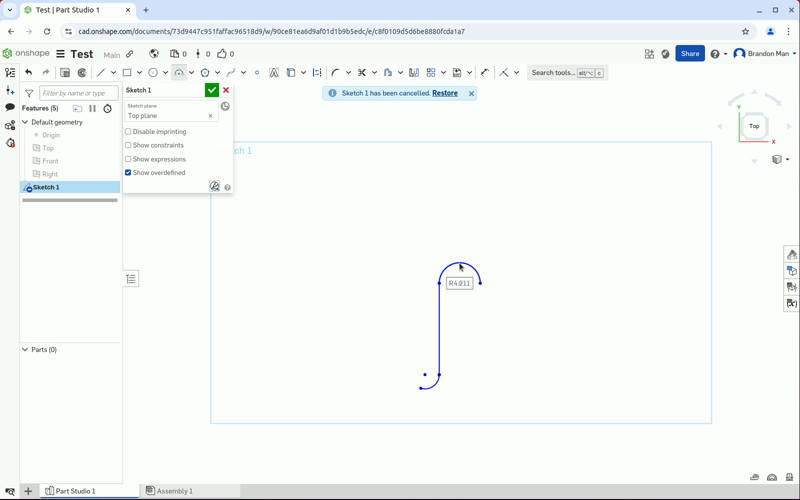
key(l)
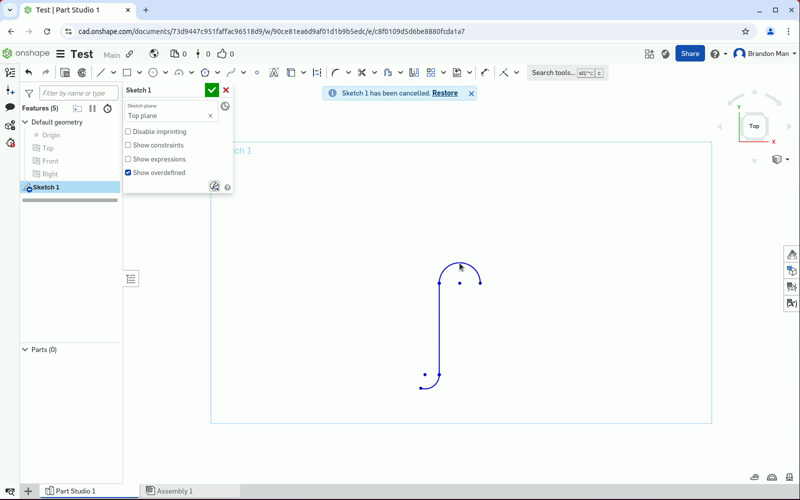
mouse_move(480, 283)
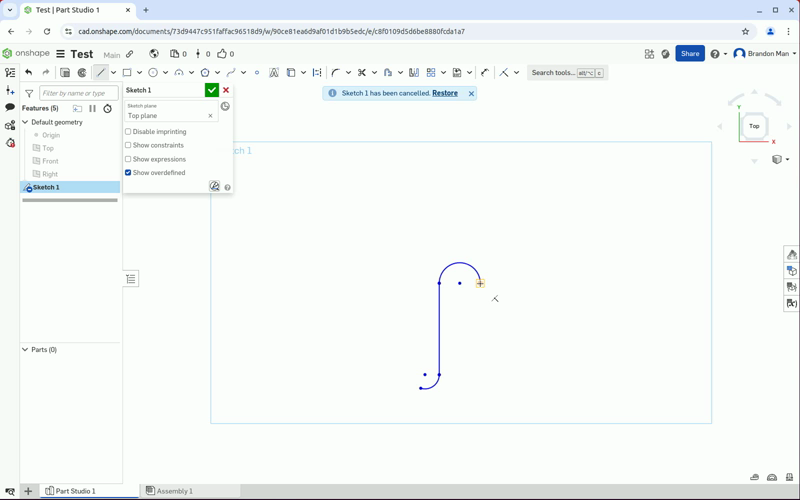
click(480, 283)
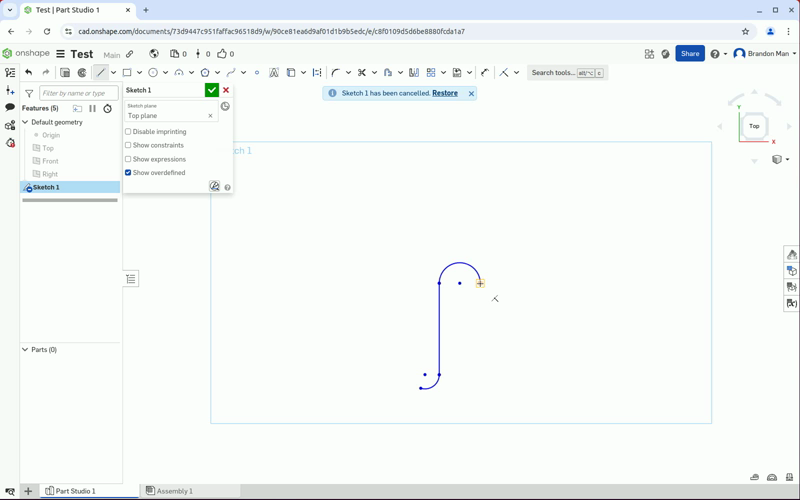
key_down(shift)
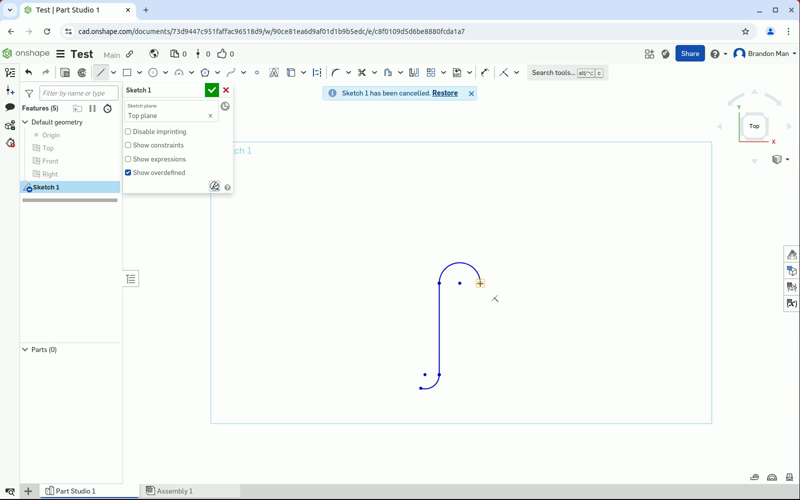
mouse_move(480, 374)
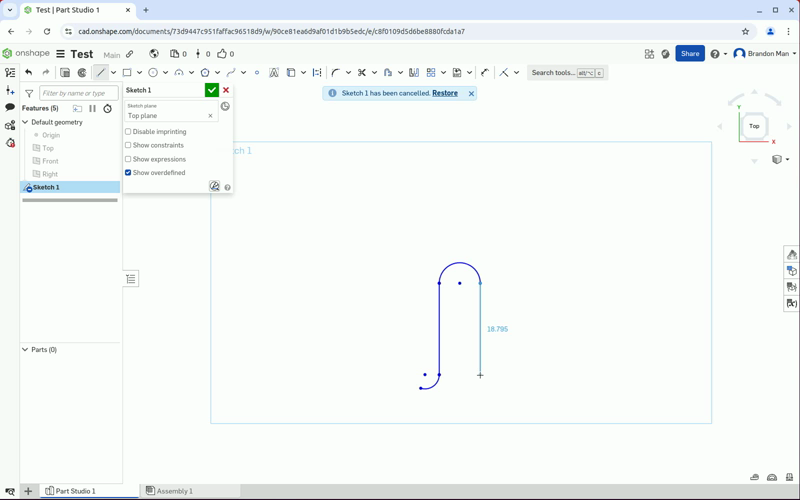
click(480, 374)
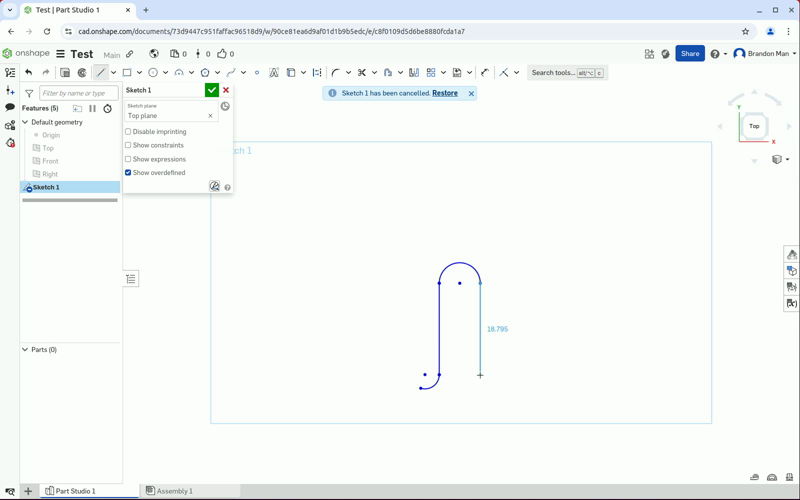
key_up(shift)
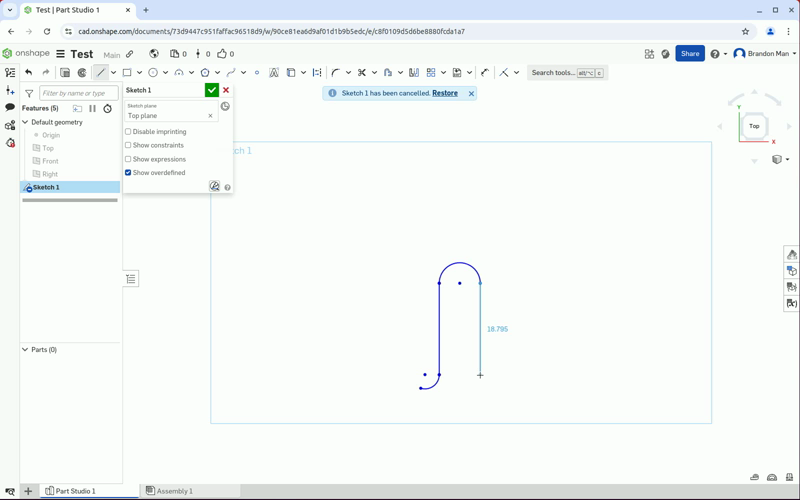
key(esc)
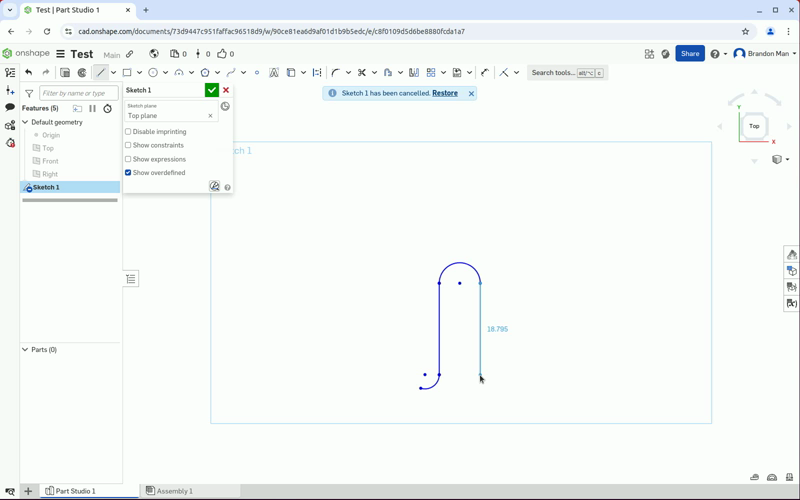
key(a)
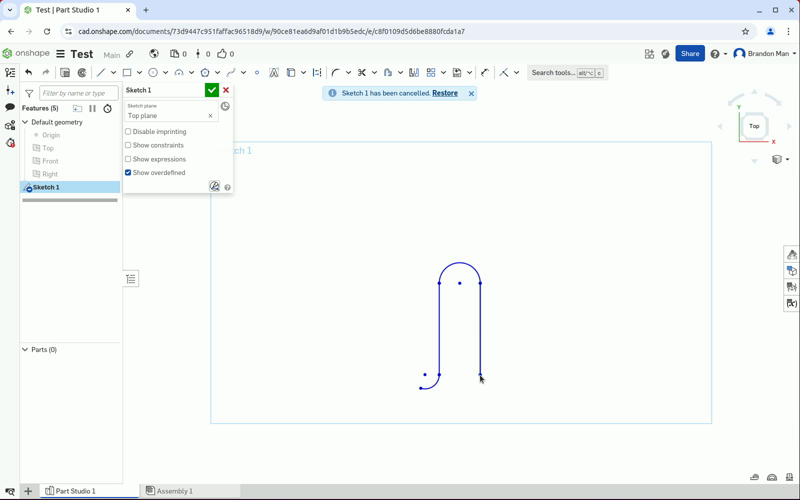
mouse_move(480, 374)
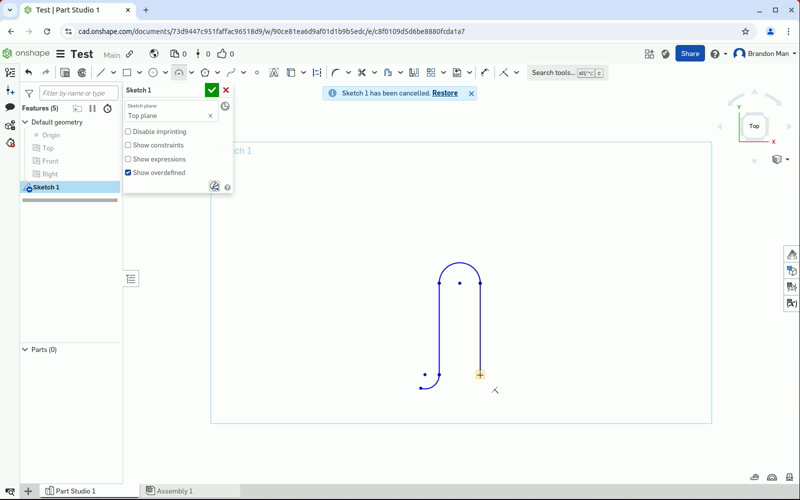
click(480, 374)
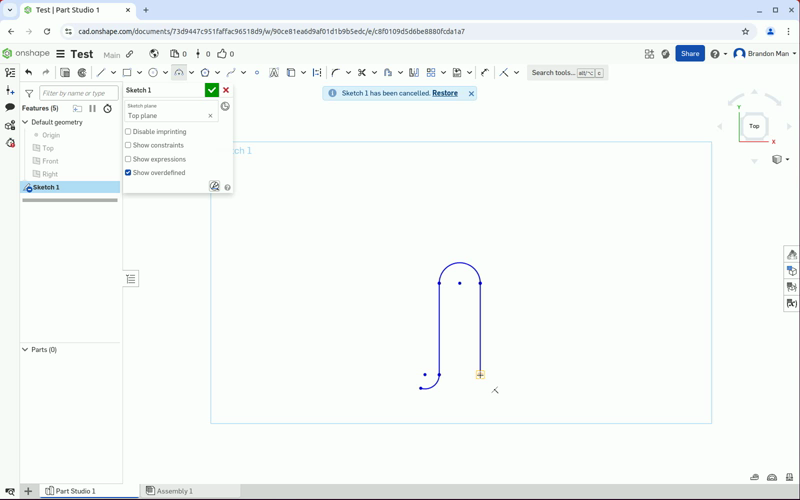
key_down(shift)
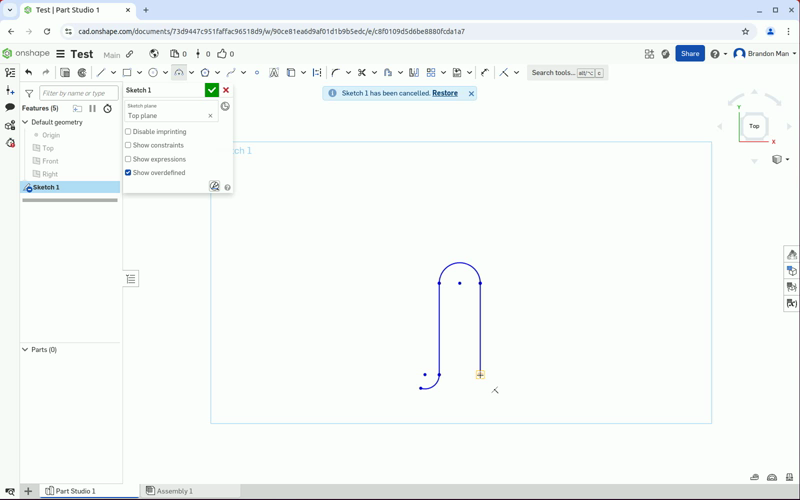
mouse_move(498, 388)
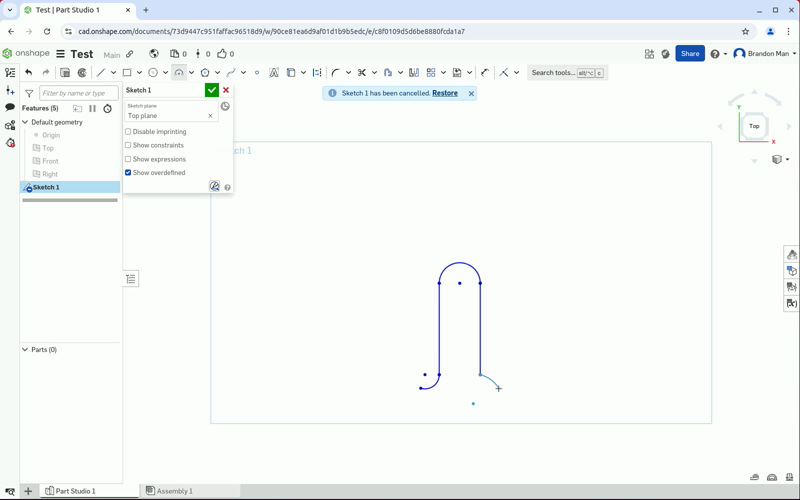
click(498, 388)
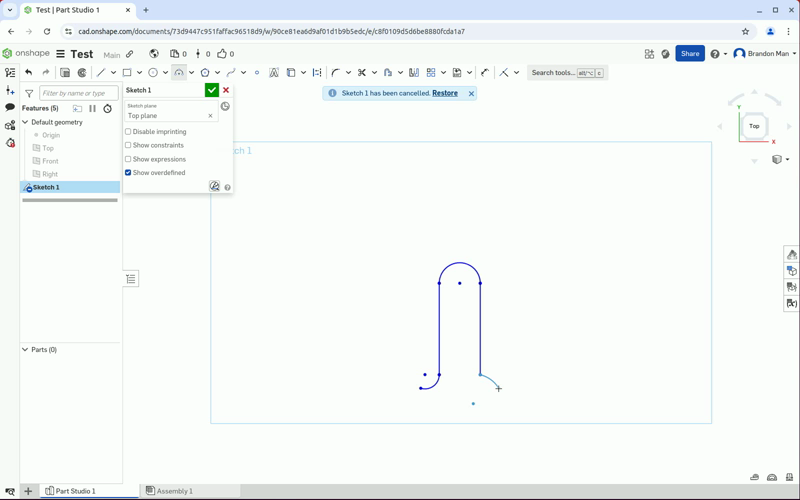
mouse_move(485, 386)
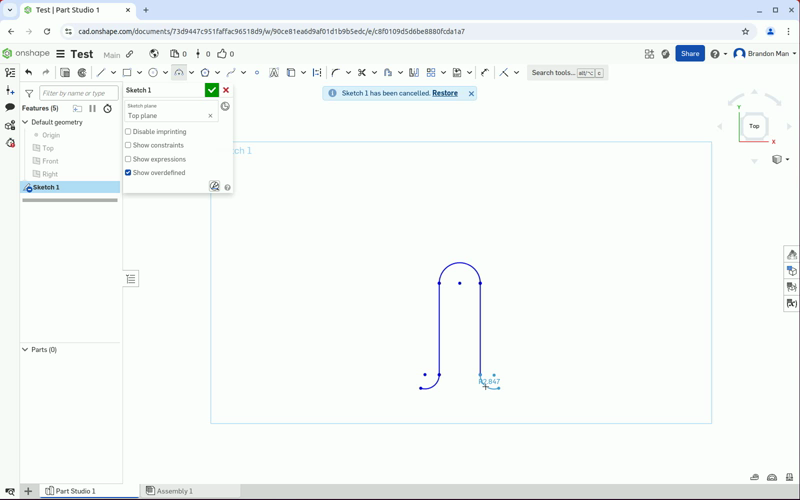
click(485, 386)
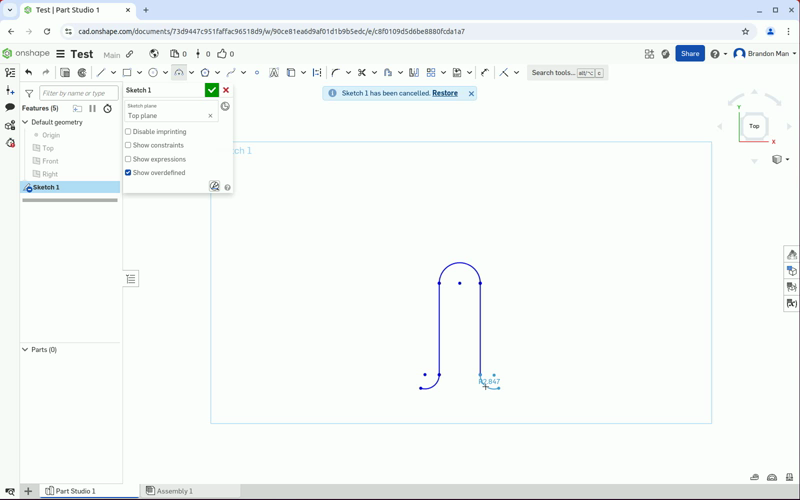
key_up(shift)
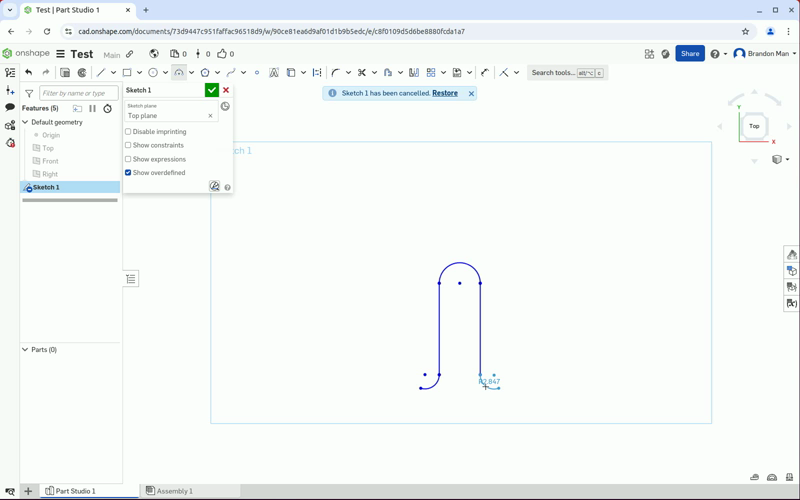
mouse_move(498, 388)
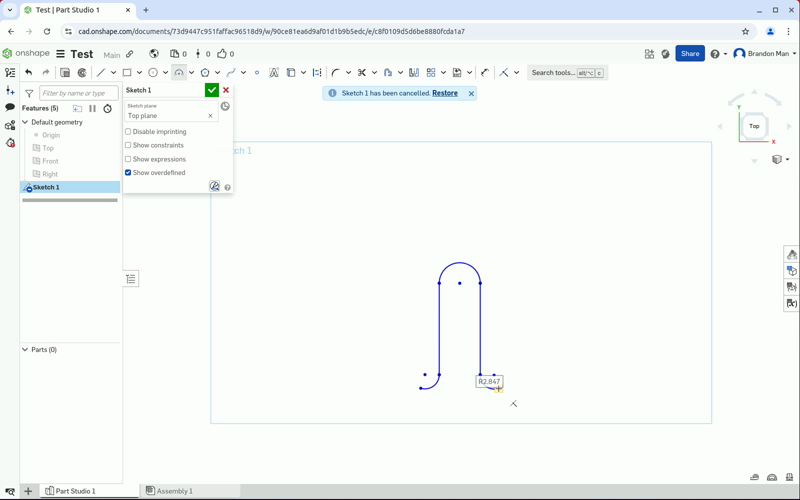
click(498, 388)
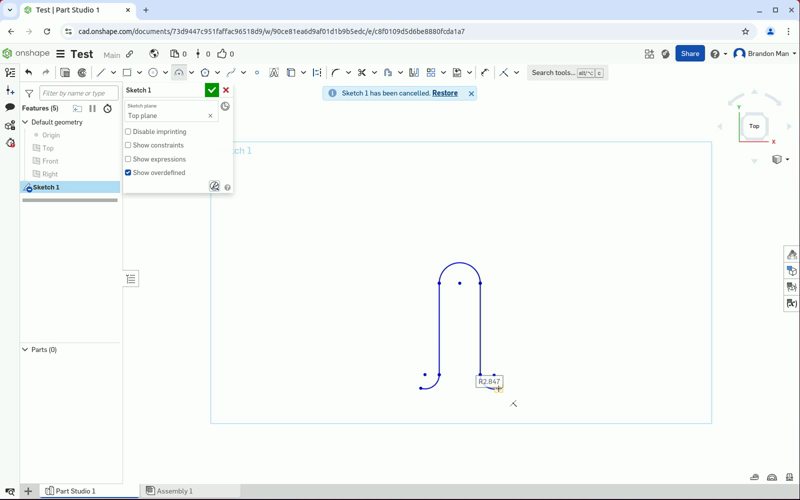
mouse_move(420, 388)
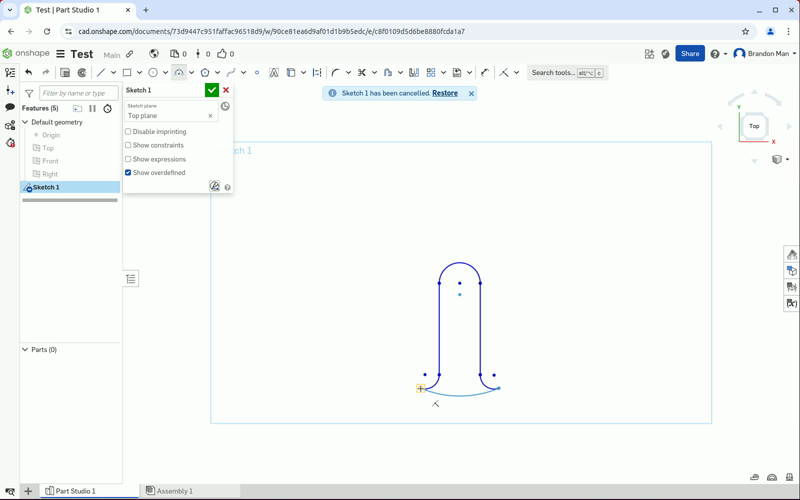
click(420, 388)
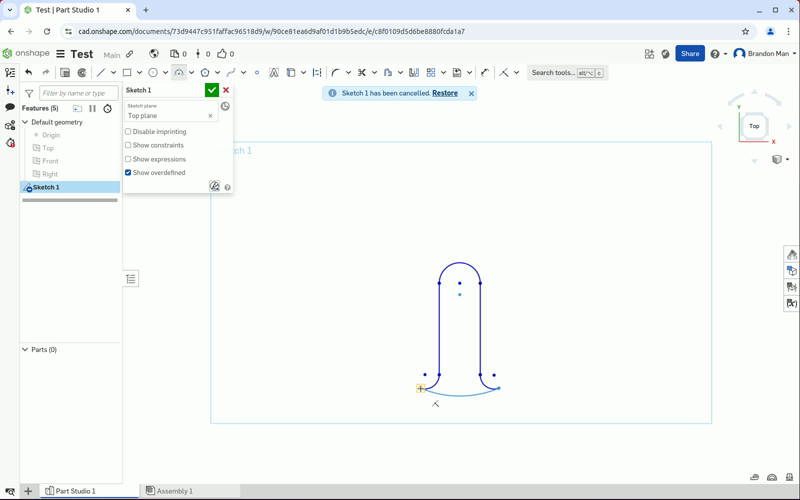
key_down(shift)
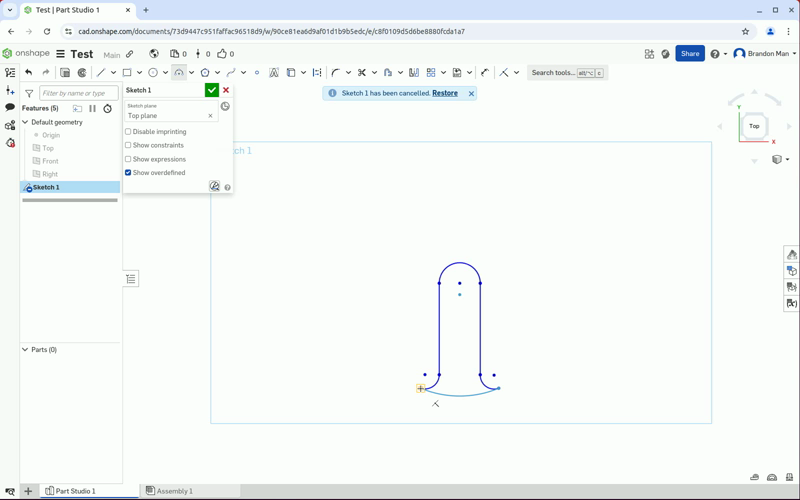
mouse_move(459, 172)
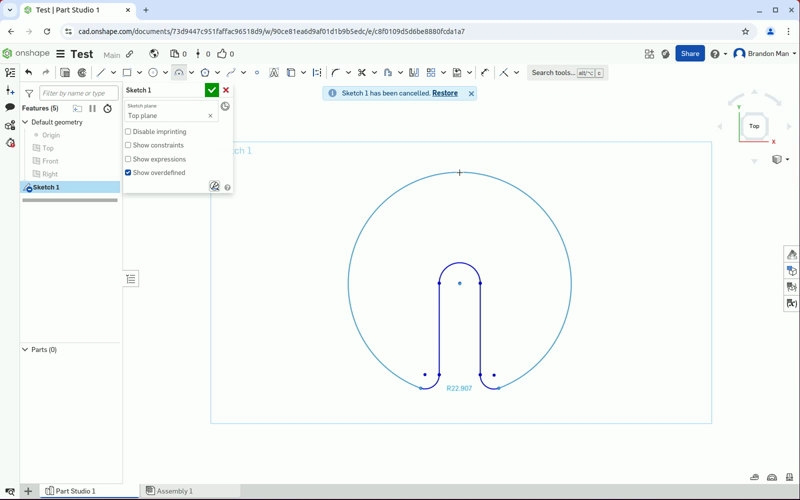
click(459, 172)
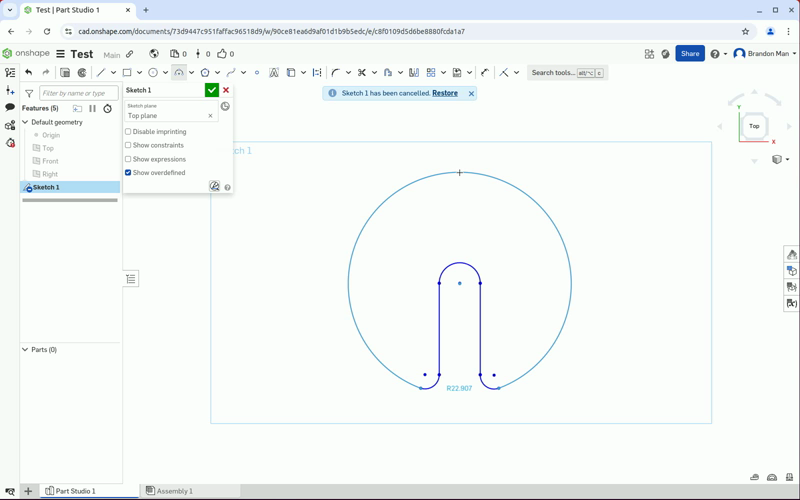
key_up(shift)
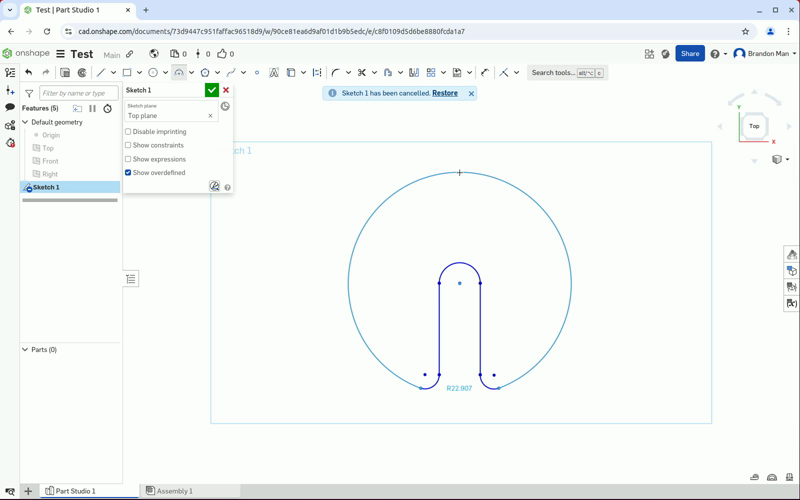
key(esc)
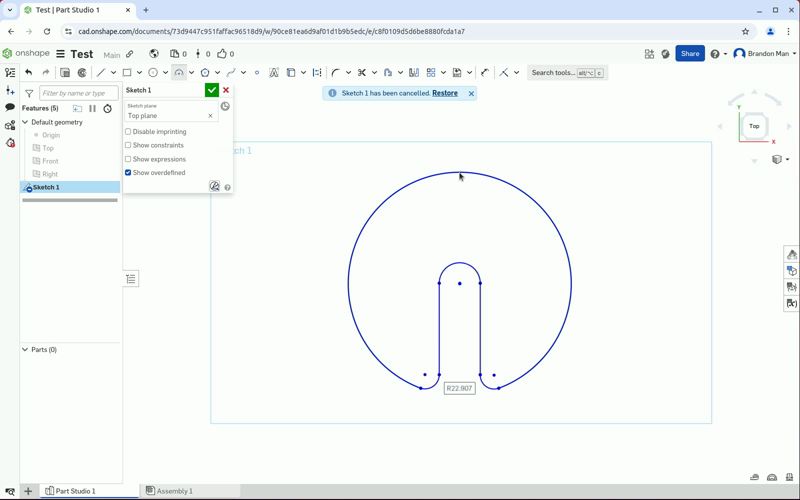
mouse_move(508, 227)
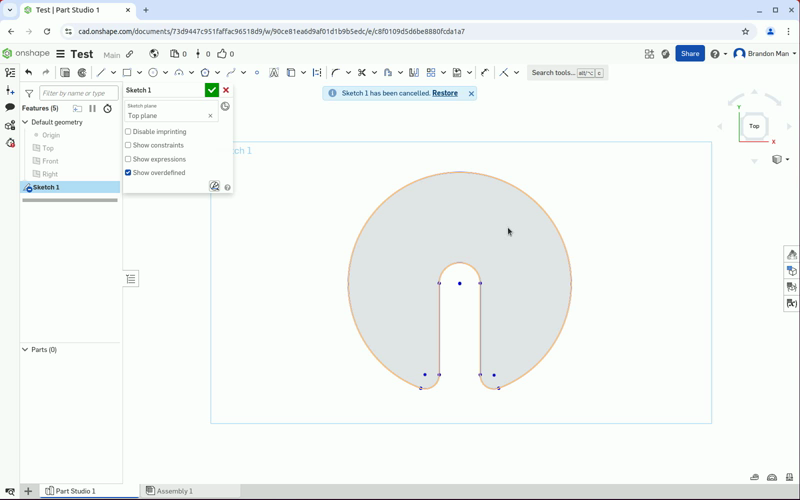
scroll(6)
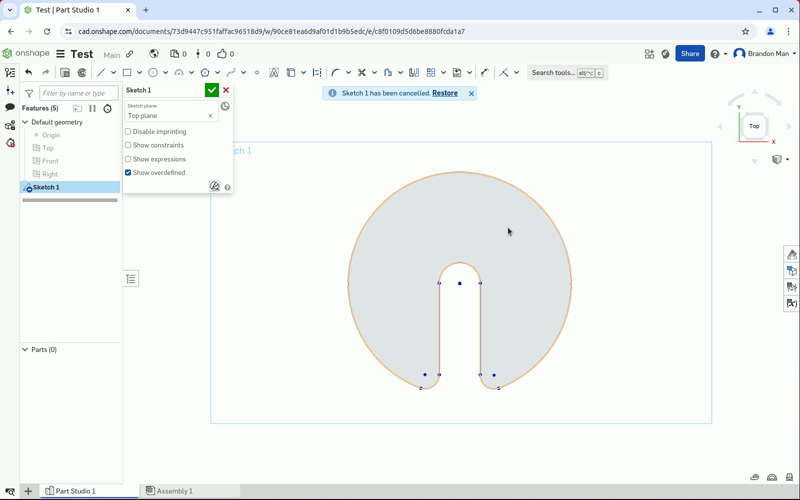
scroll(6)
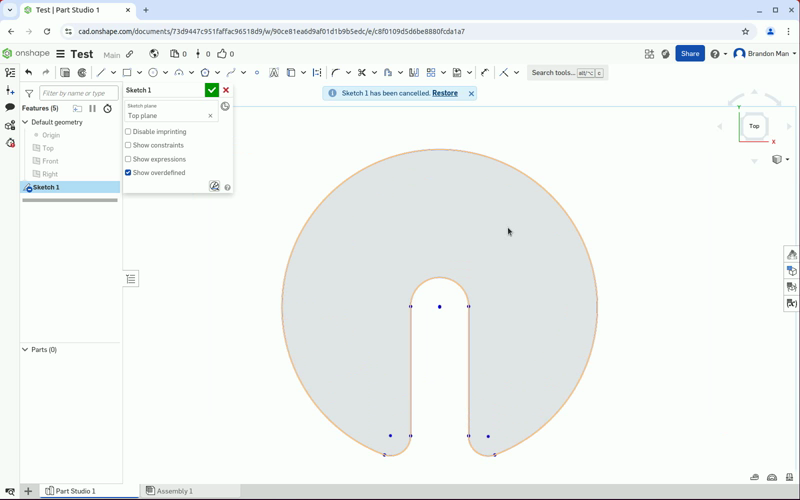
scroll(6)
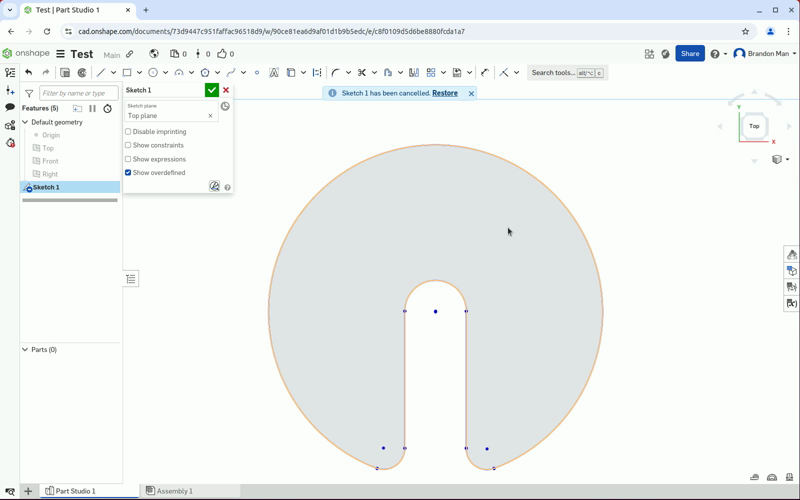
scroll(6)
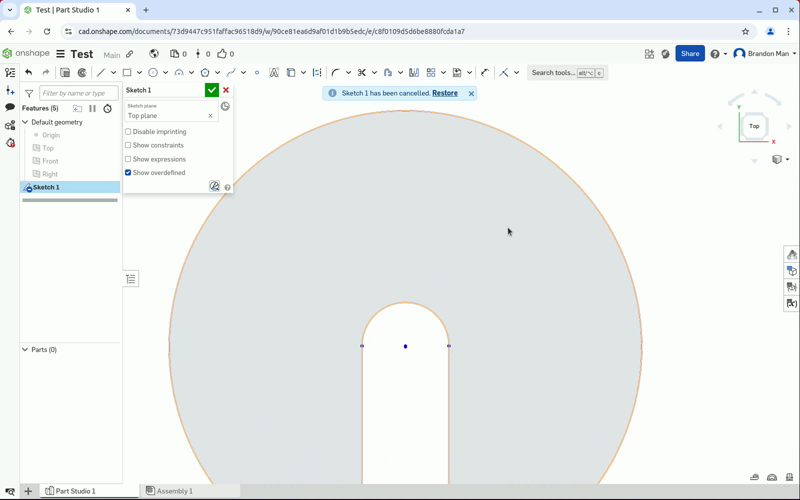
scroll(6)
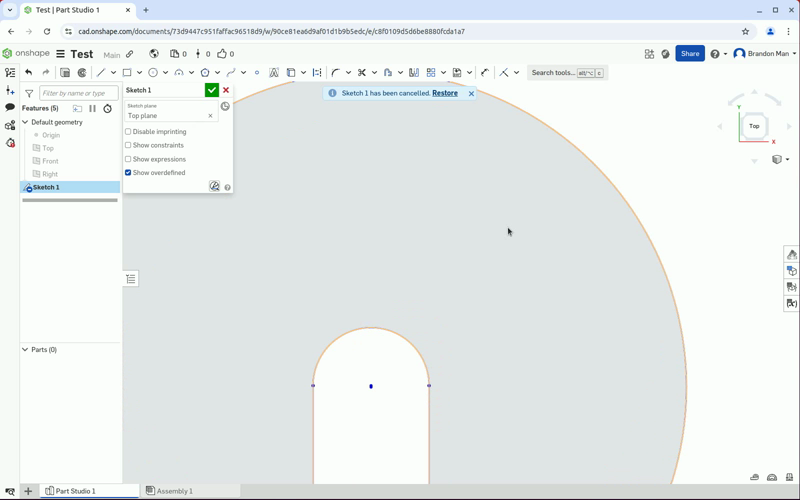
scroll(6)
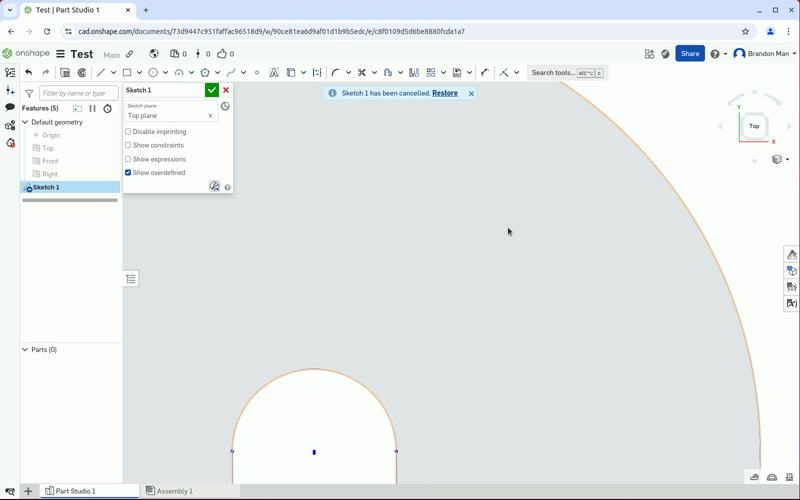
scroll(6)
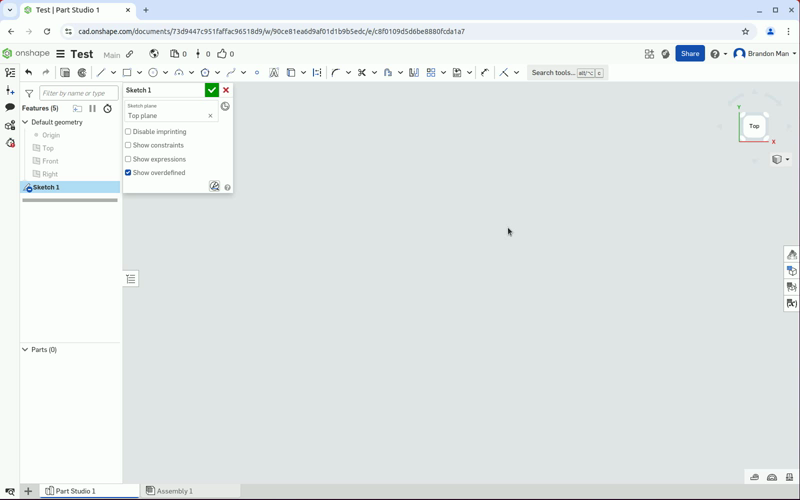
click(508, 227)
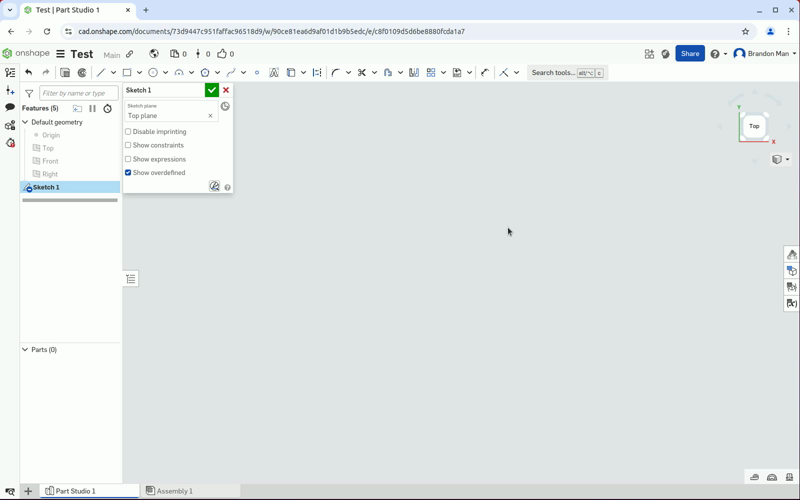
scroll(-6)
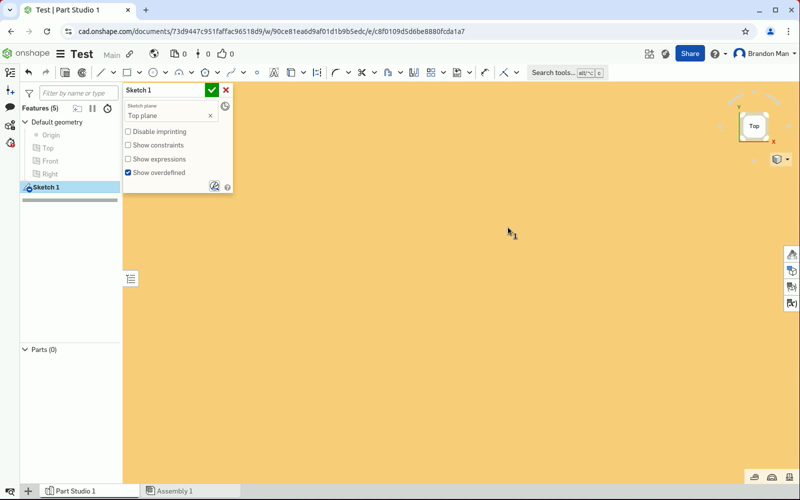
scroll(-6)
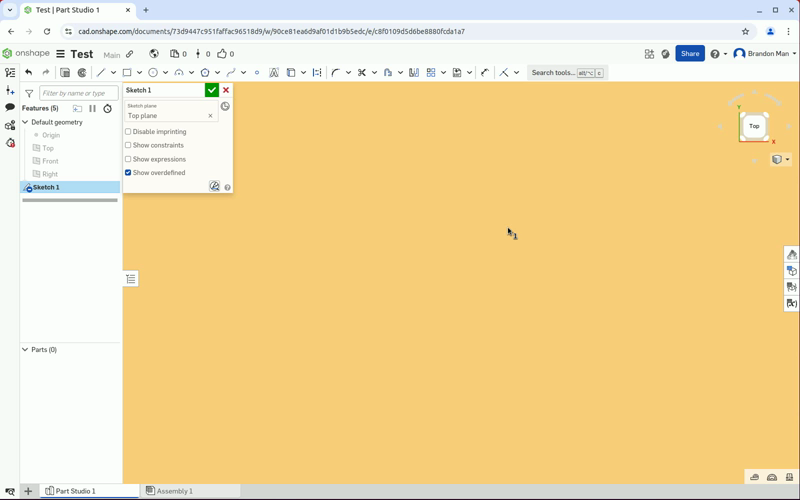
scroll(-6)
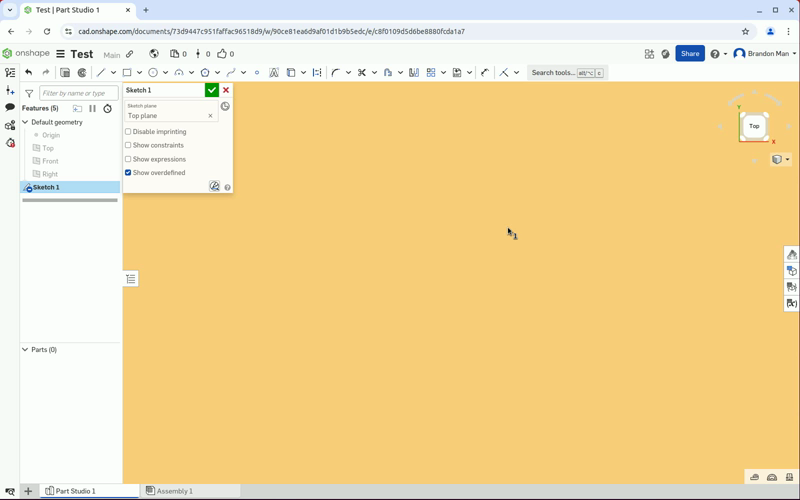
scroll(-6)
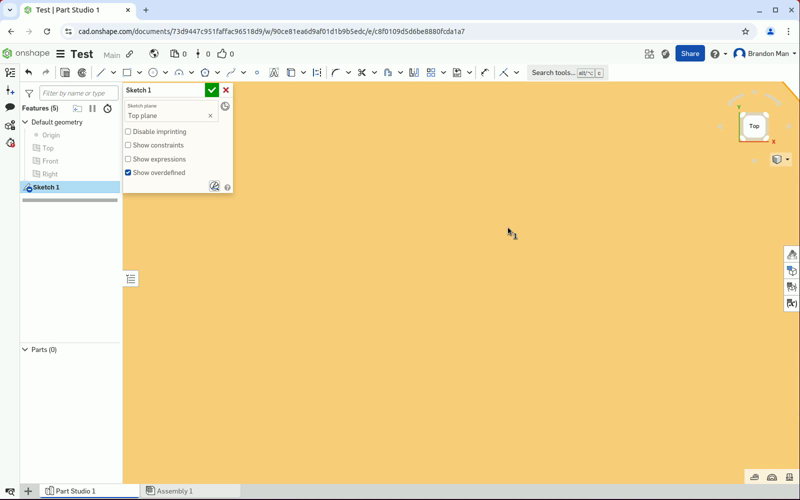
scroll(-6)
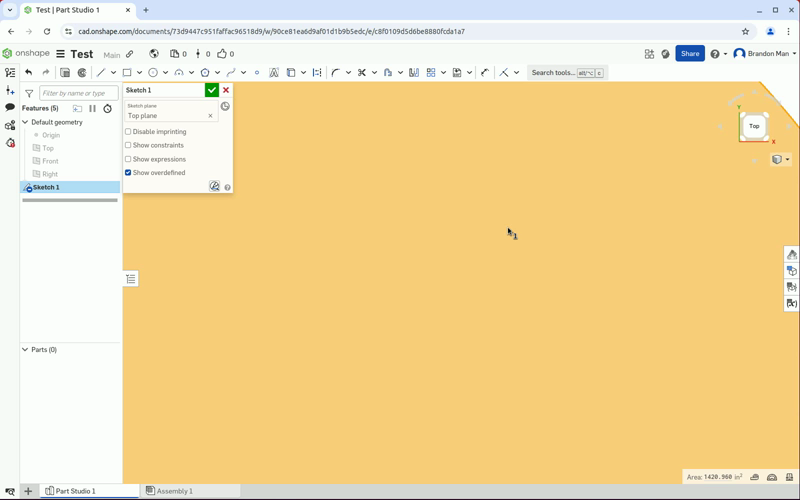
scroll(-6)
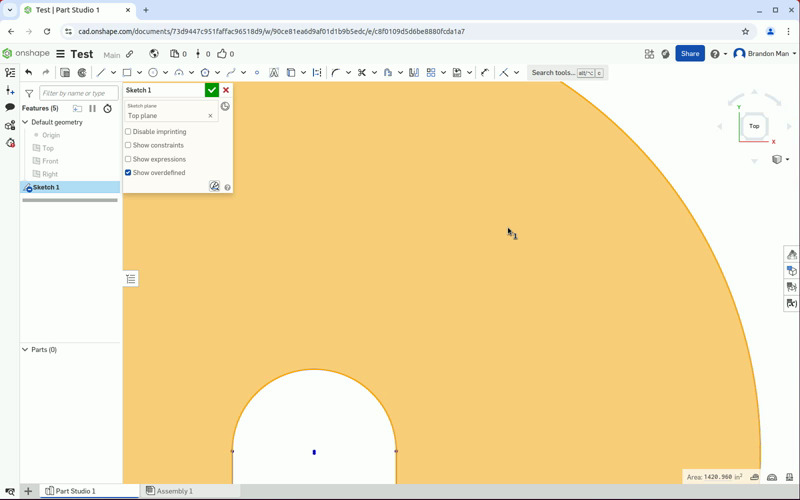
scroll(-6)
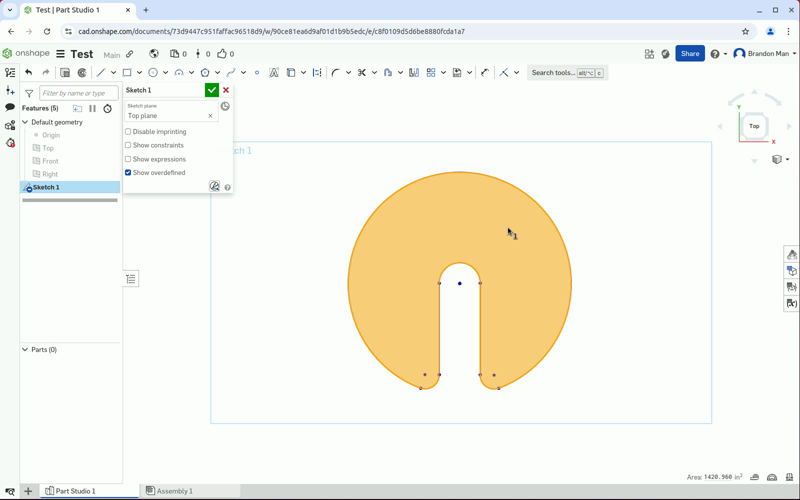
mouse_move(73, 352)
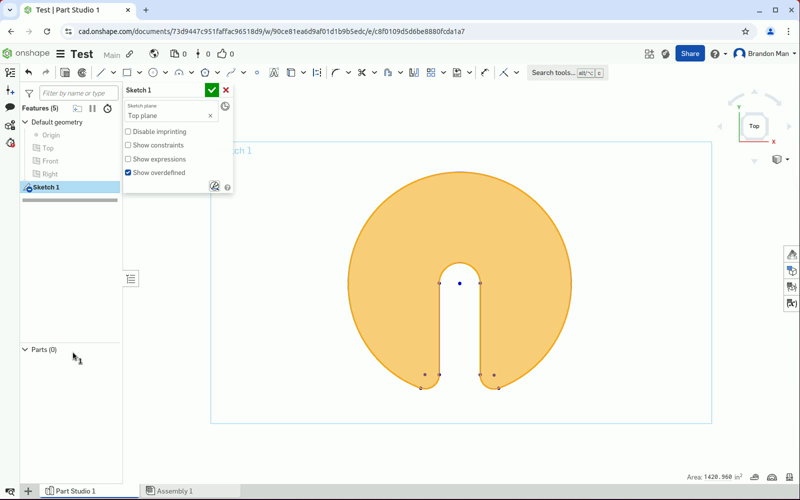
key(shift+y)
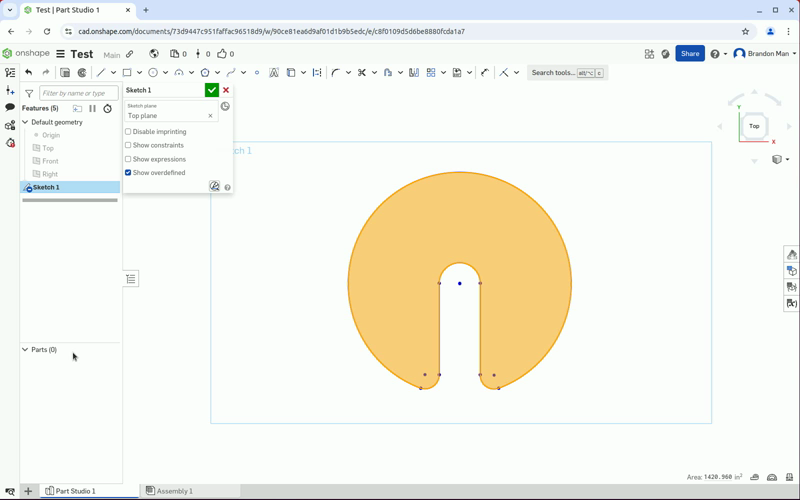
key(shift+e)
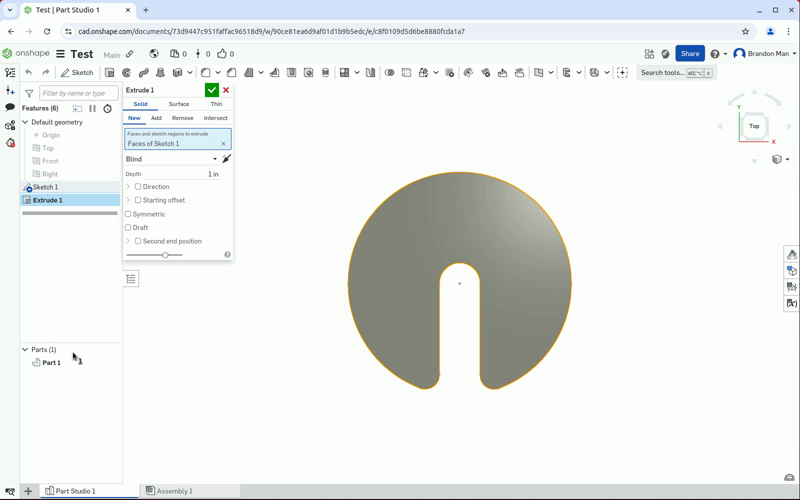
mouse_move(143, 106)
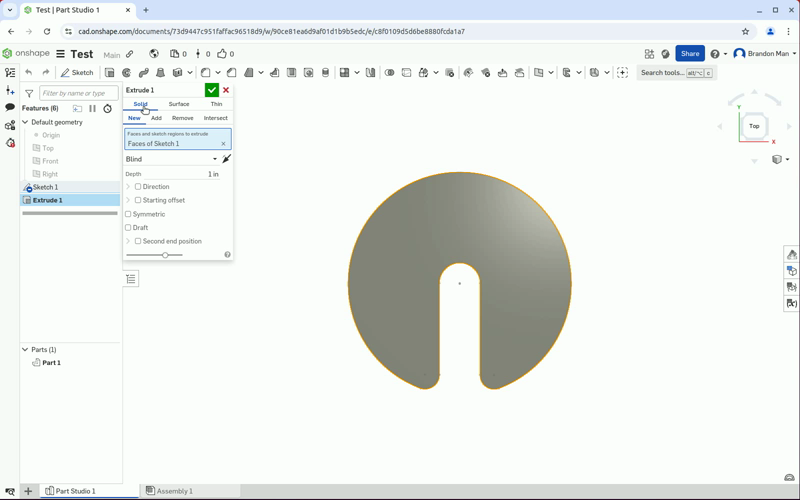
click(143, 106)
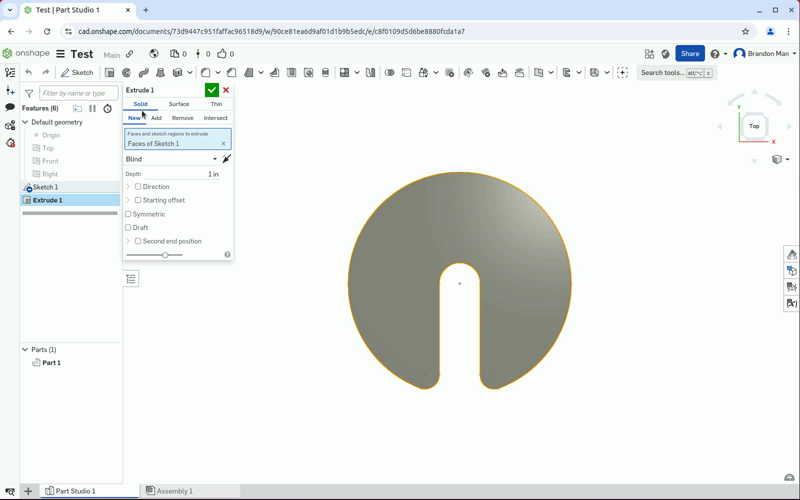
mouse_move(137, 120)
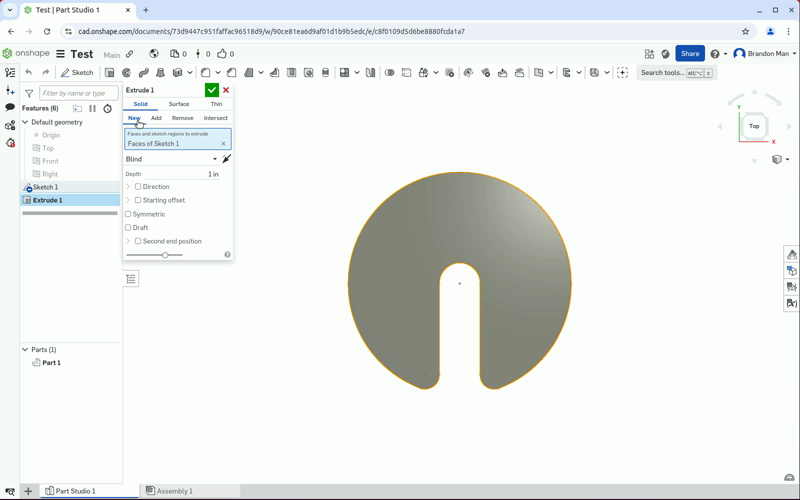
click(137, 120)
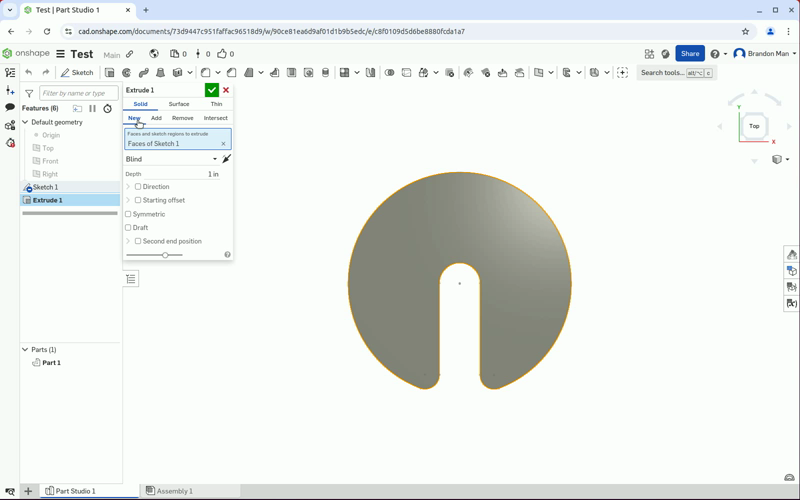
key(tab, 4)
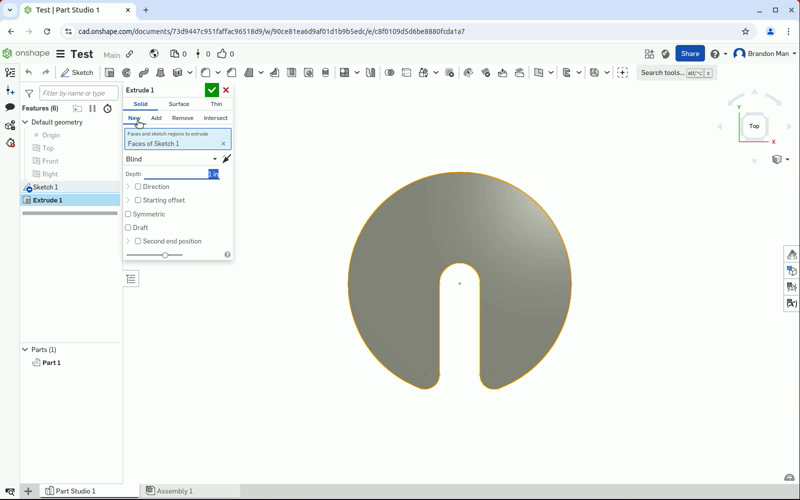
text(5.536)
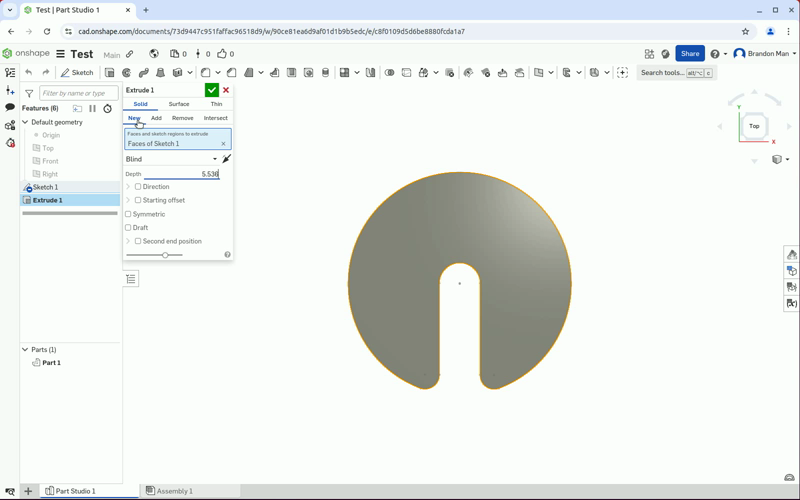
key(enter)
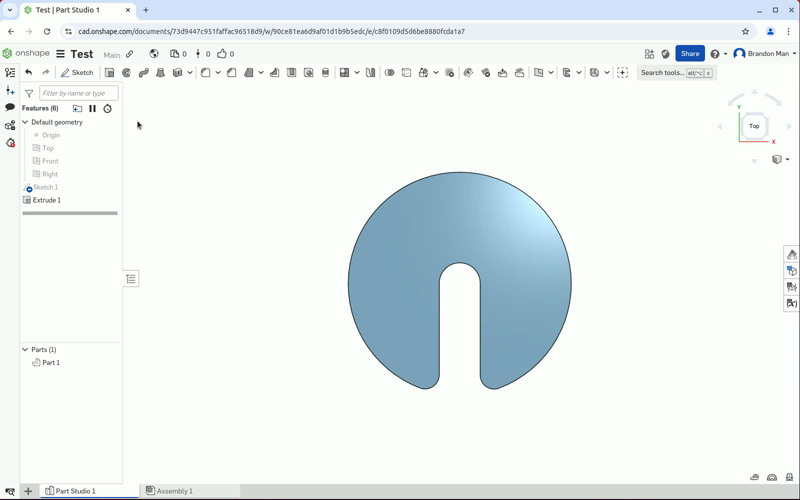
key(shift+h)
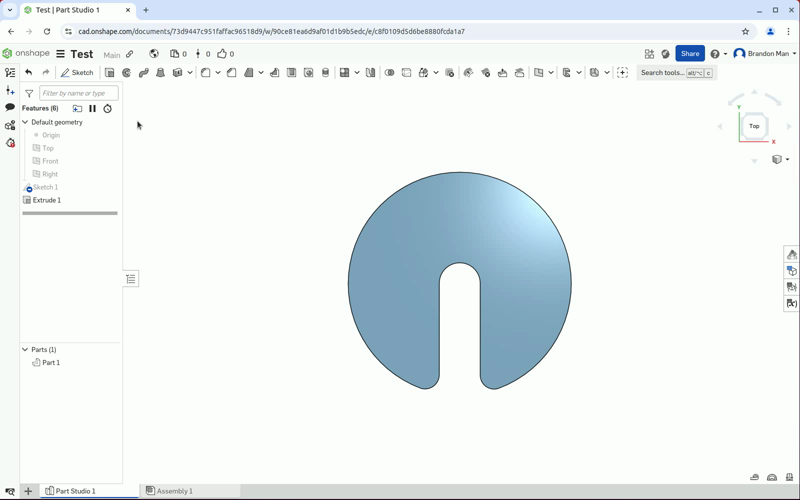
key(shift+h)
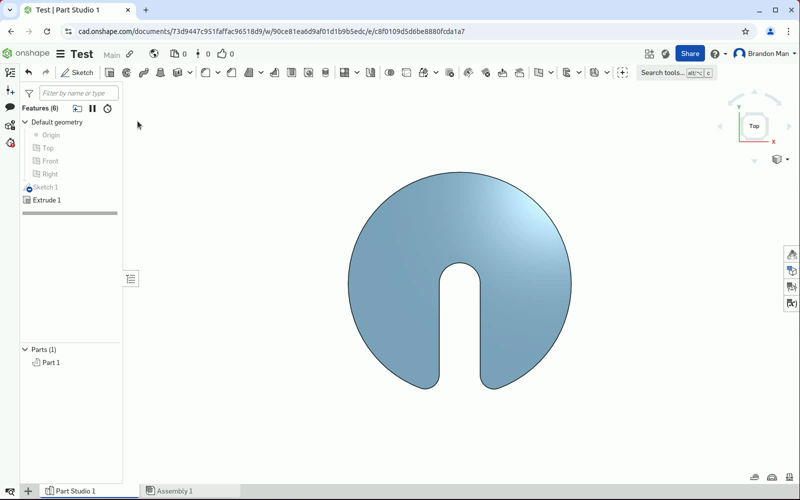
mouse_move(73, 189)
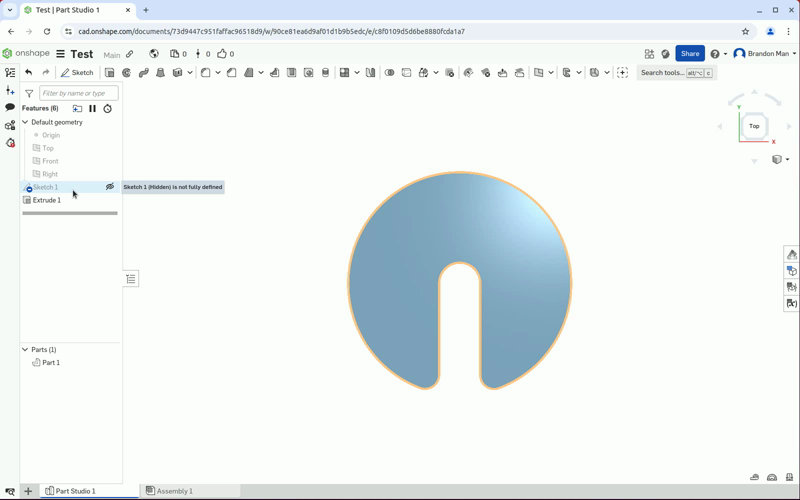
click(73, 189)
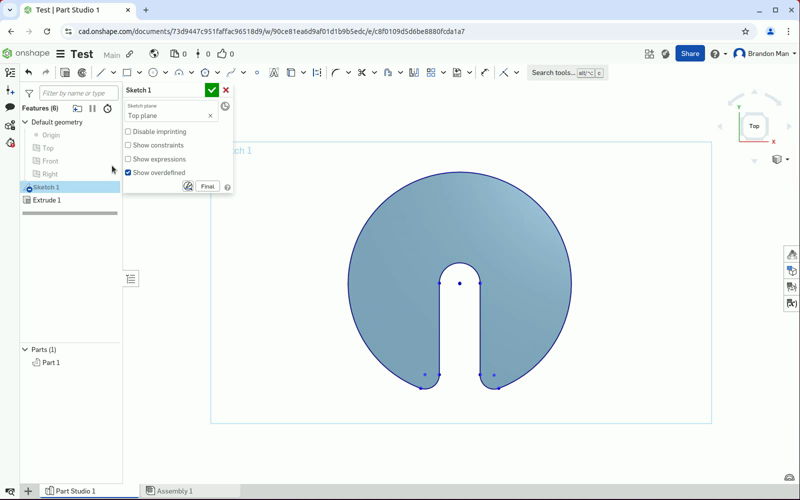
mouse_move(229, 92)
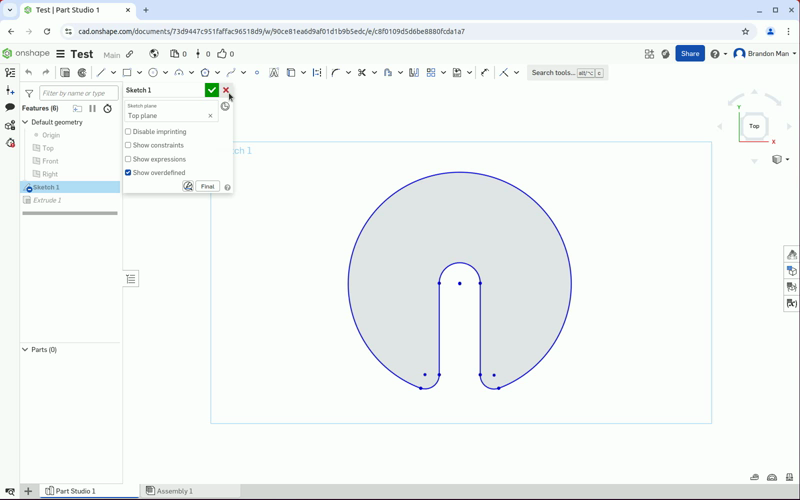
click(229, 92)
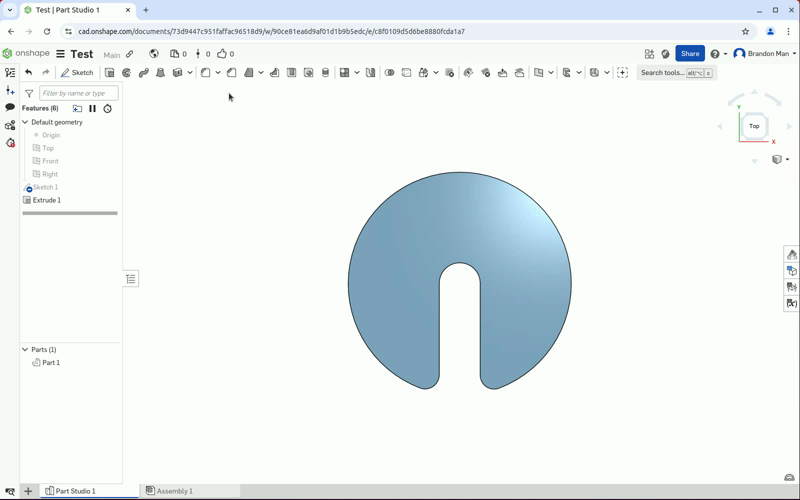
mouse_move(541, 75)
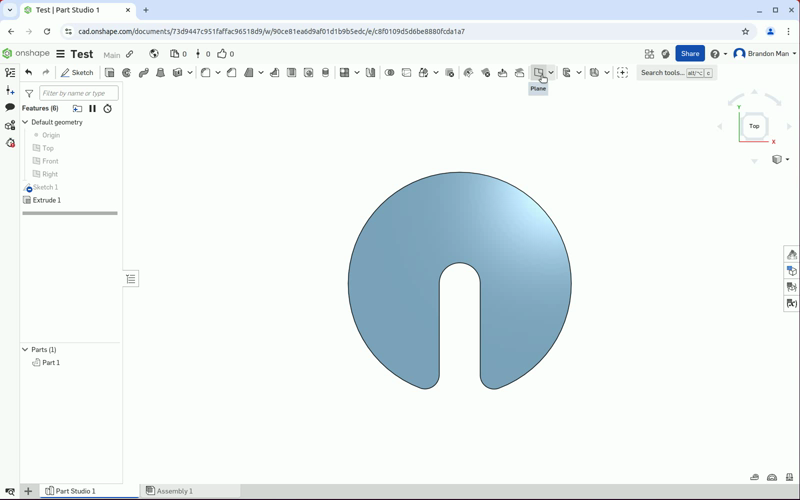
click(541, 75)
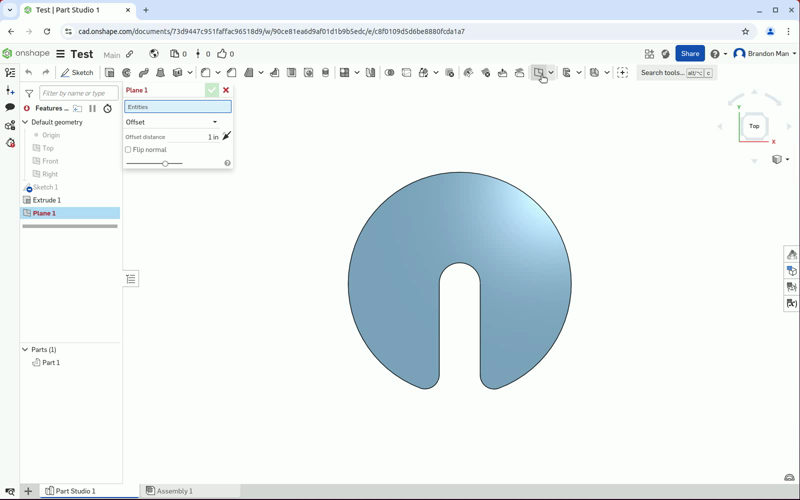
mouse_move(73, 150)
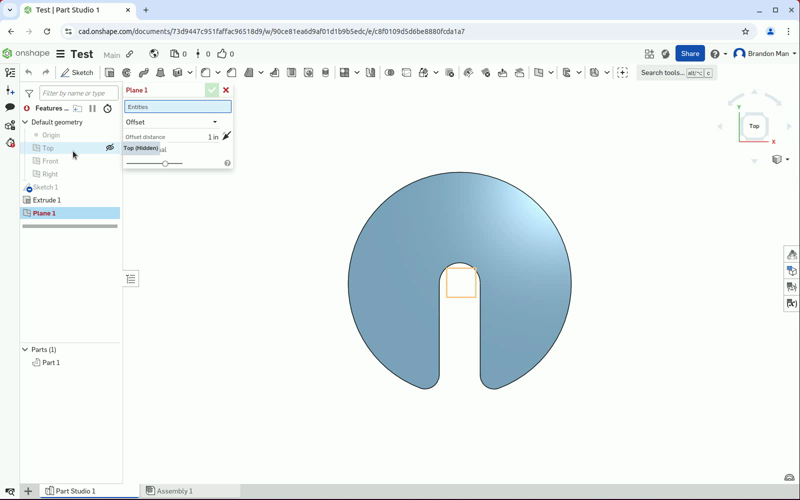
click(73, 150)
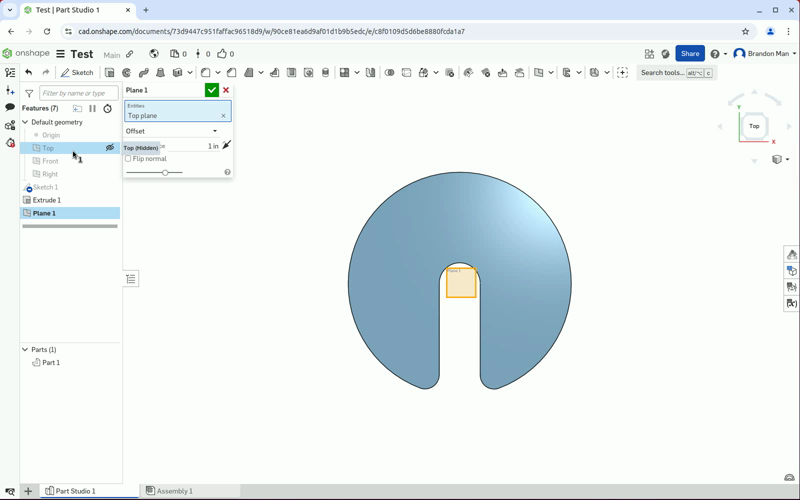
key(tab, 2)
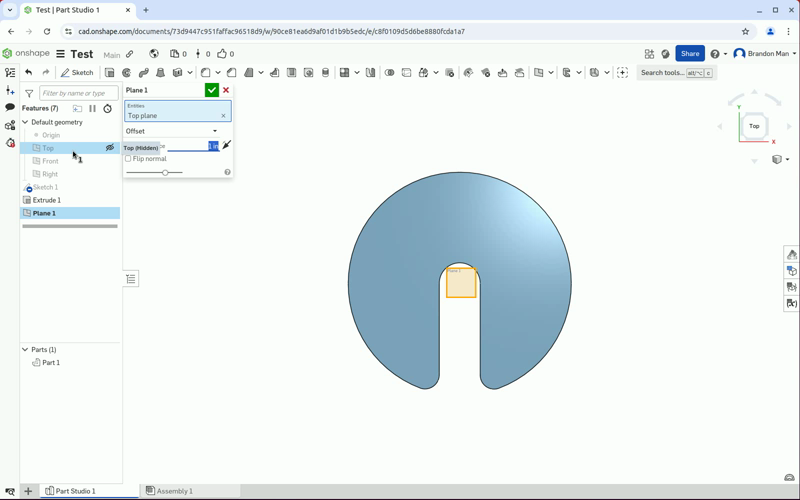
text(5.546)
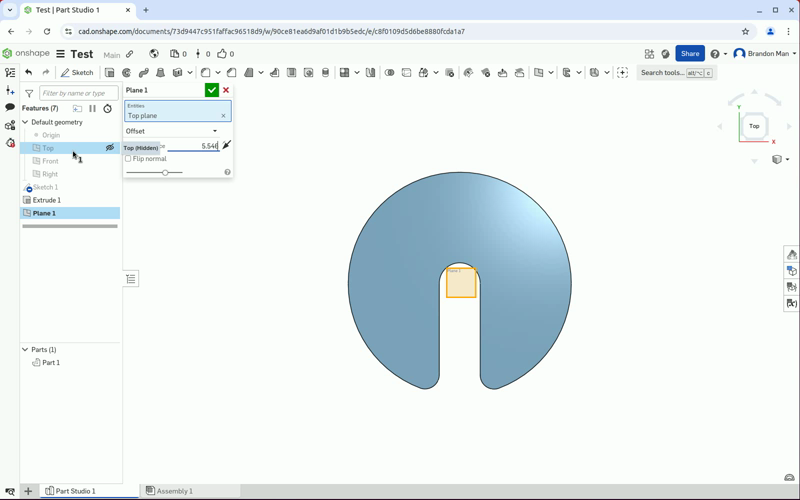
key(enter, 2)
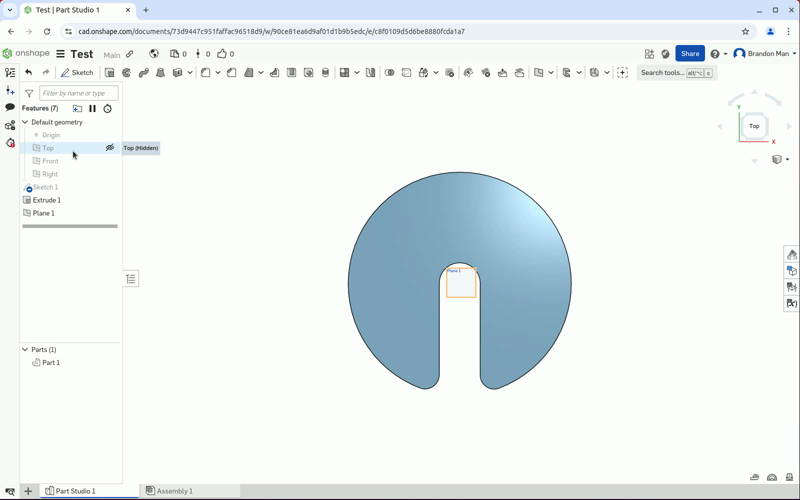
key(shift+s)
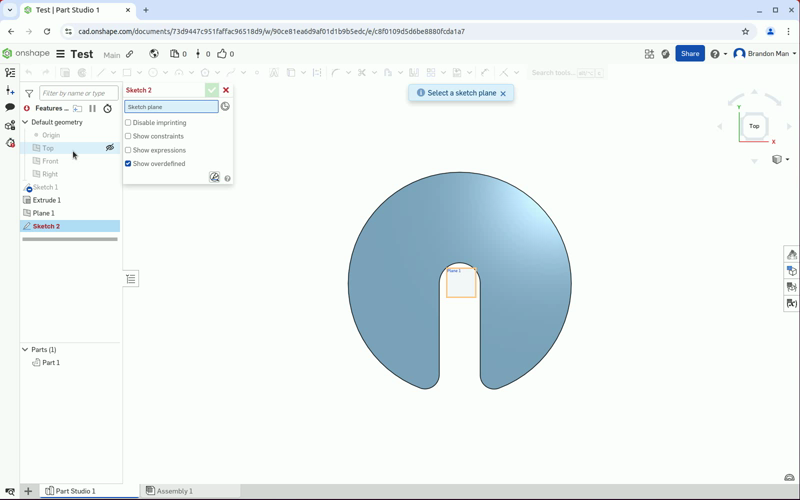
mouse_move(73, 215)
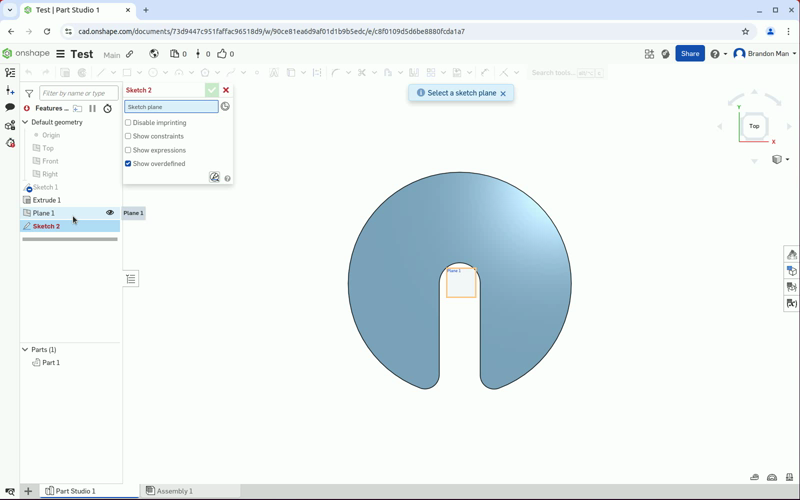
click(73, 215)
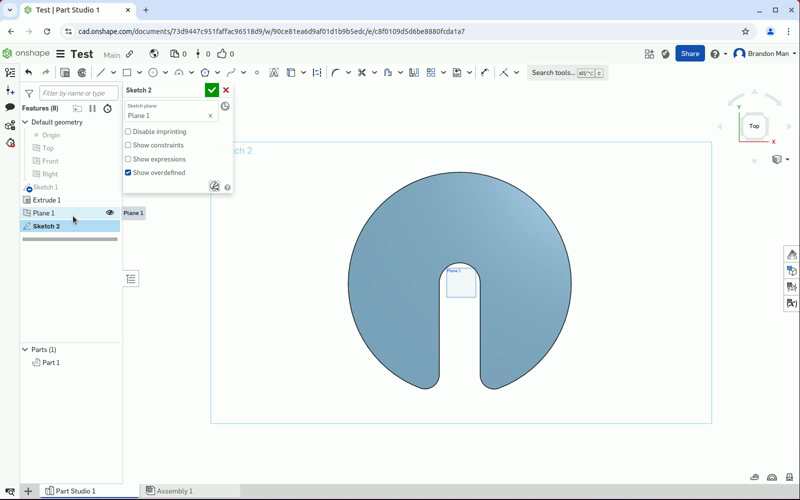
mouse_move(73, 352)
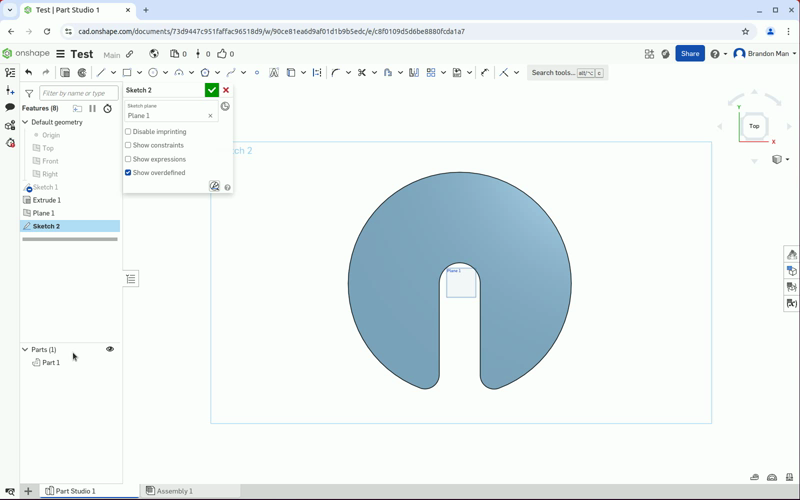
key(y)
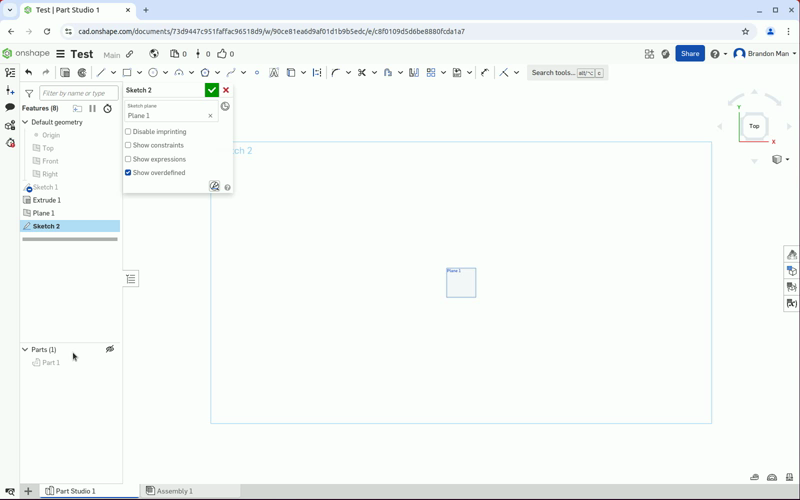
key(a)
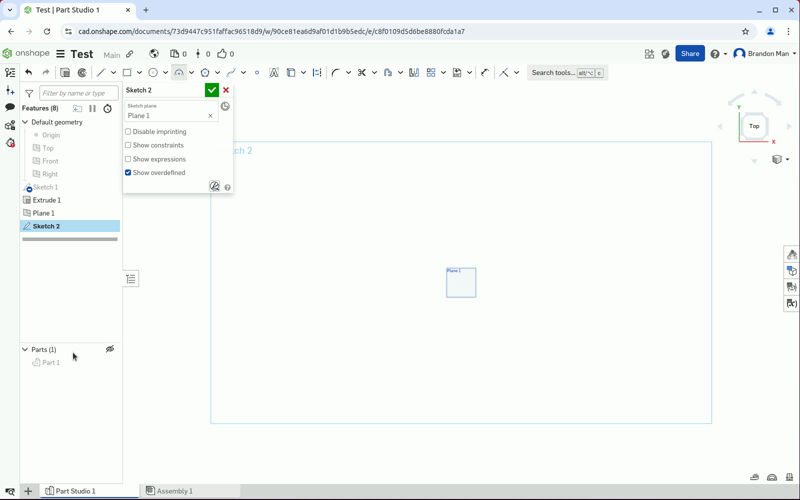
key_down(shift)
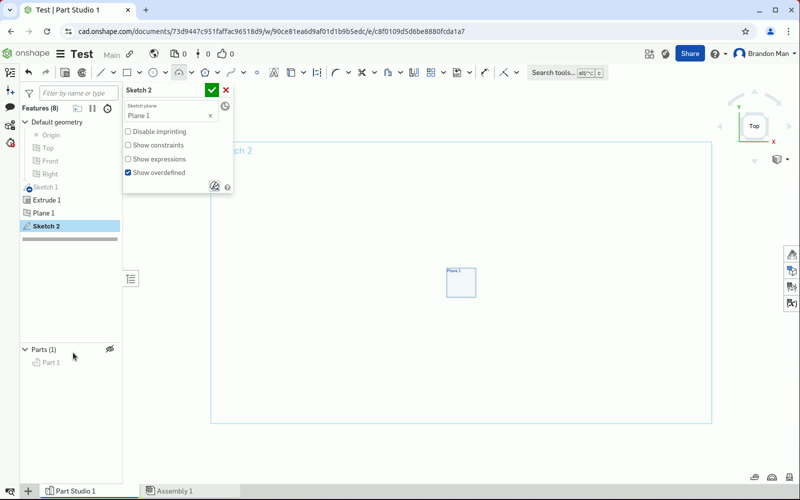
mouse_move(420, 388)
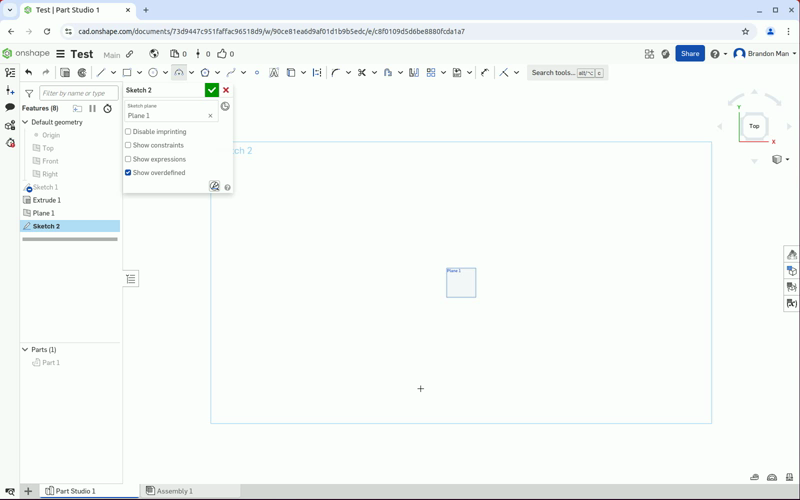
click(420, 388)
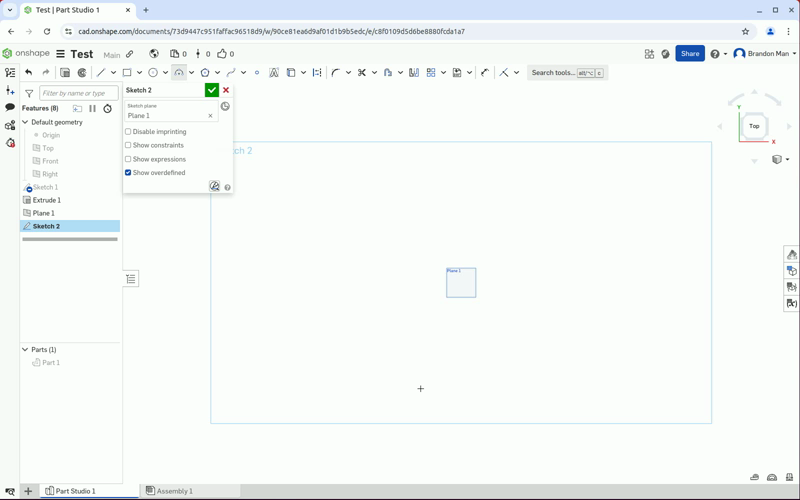
key_up(shift)
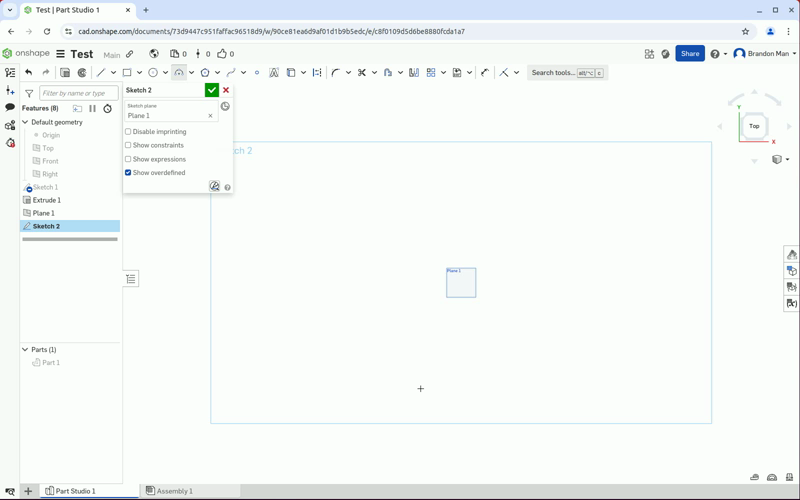
key_down(shift)
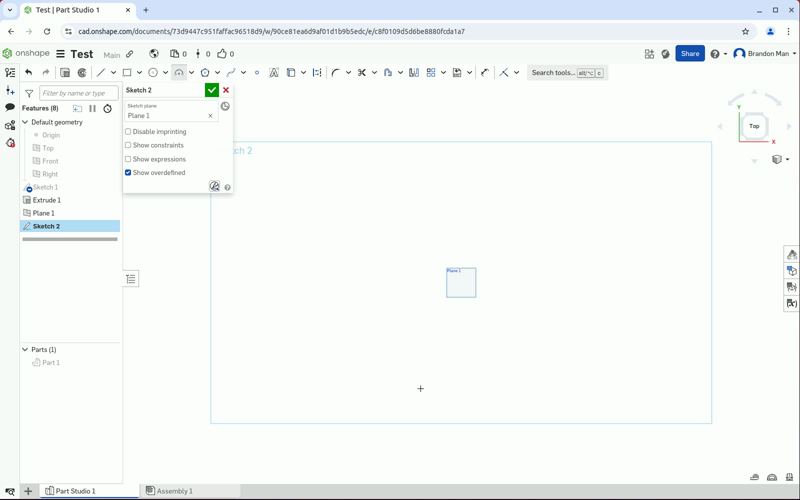
mouse_move(499, 388)
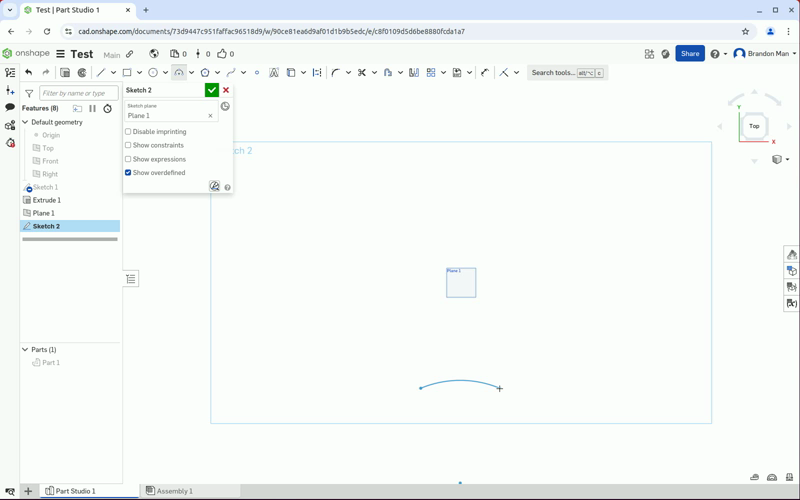
click(499, 388)
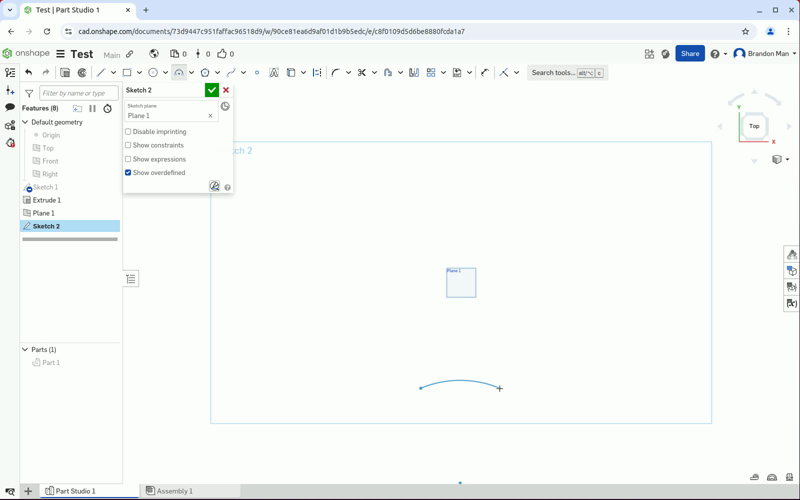
mouse_move(460, 395)
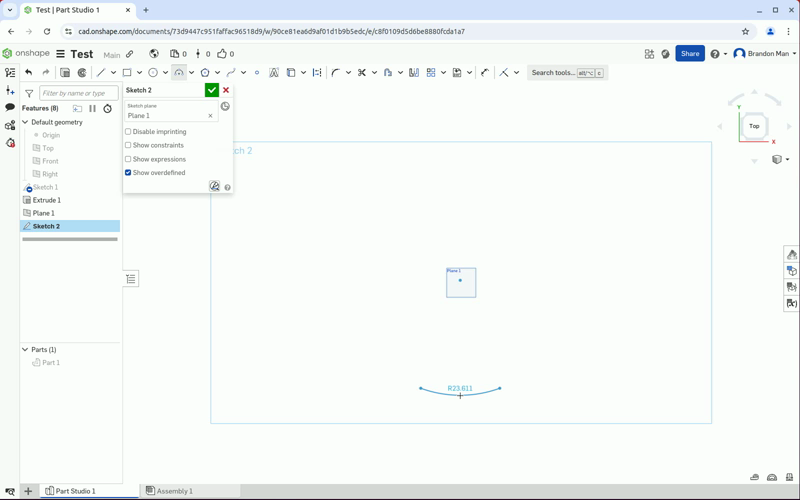
click(460, 395)
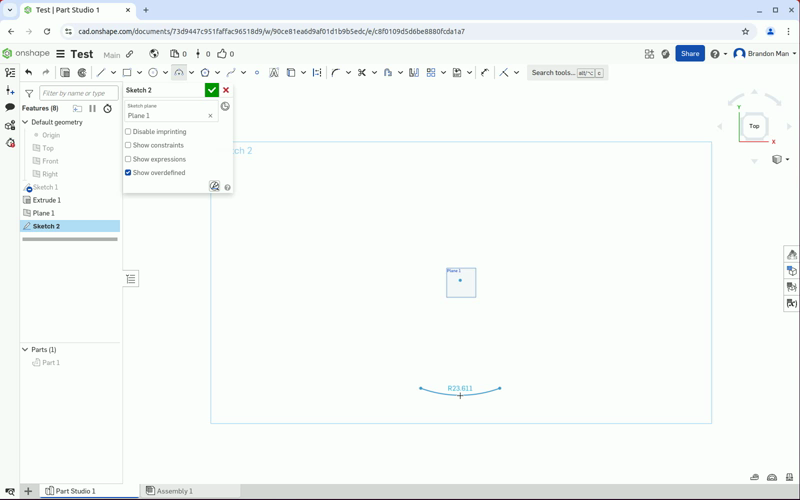
key_up(shift)
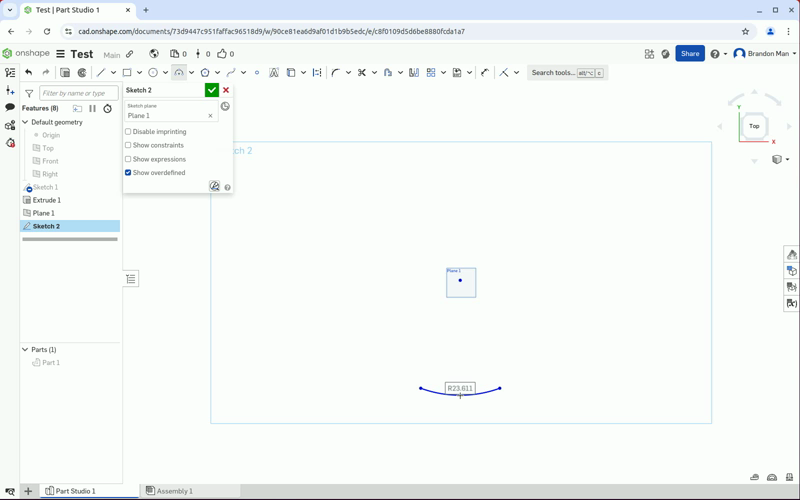
mouse_move(499, 388)
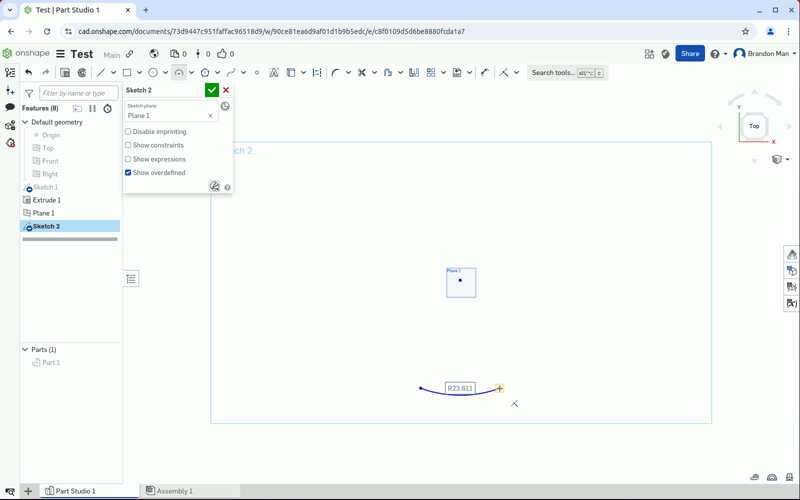
click(499, 388)
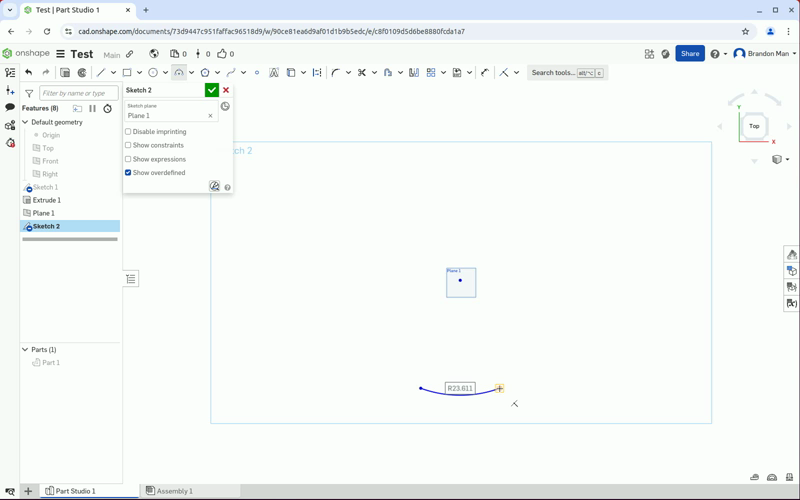
key_down(shift)
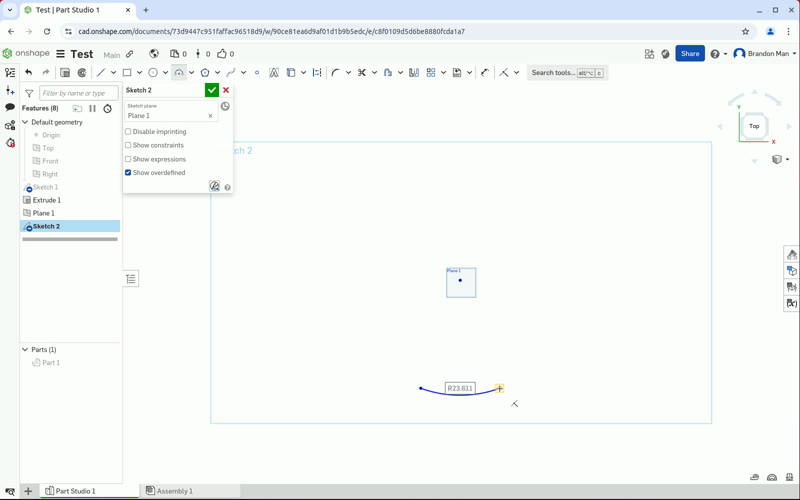
mouse_move(480, 375)
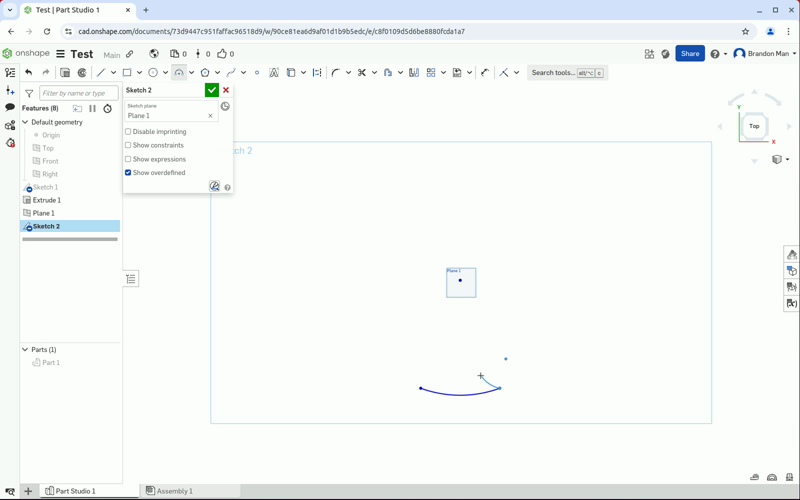
click(480, 375)
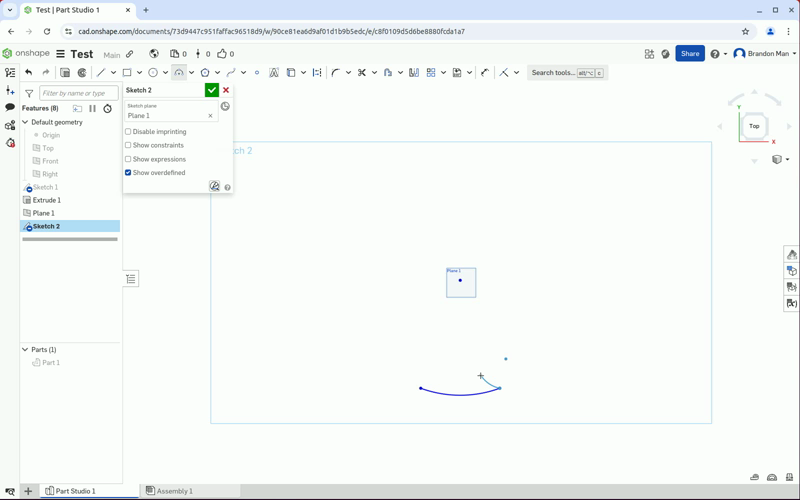
mouse_move(486, 386)
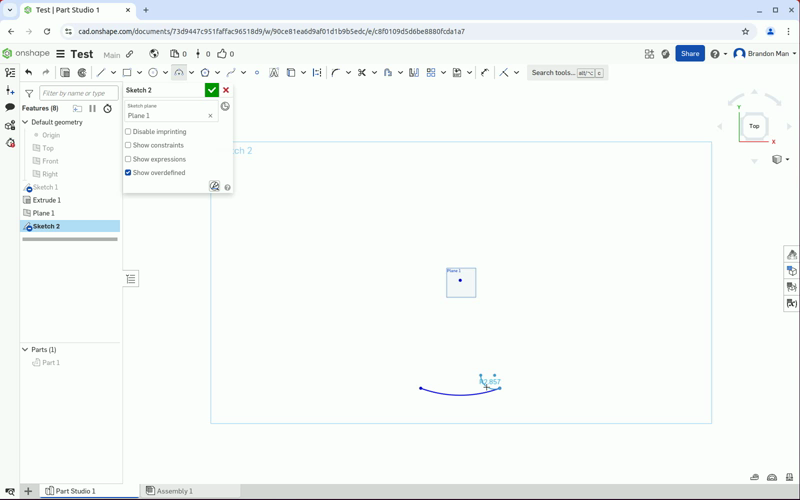
click(486, 386)
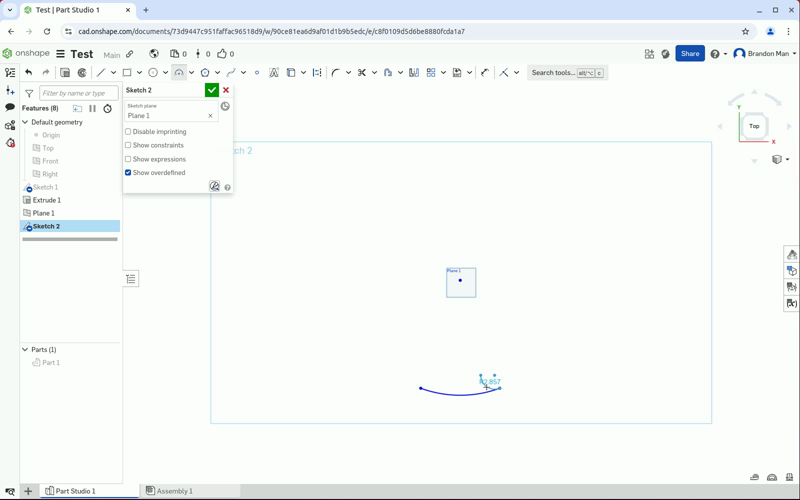
key_up(shift)
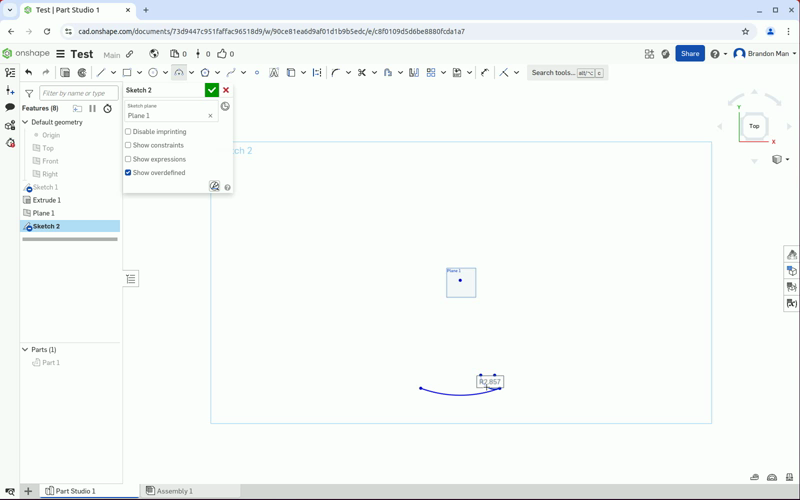
key(esc)
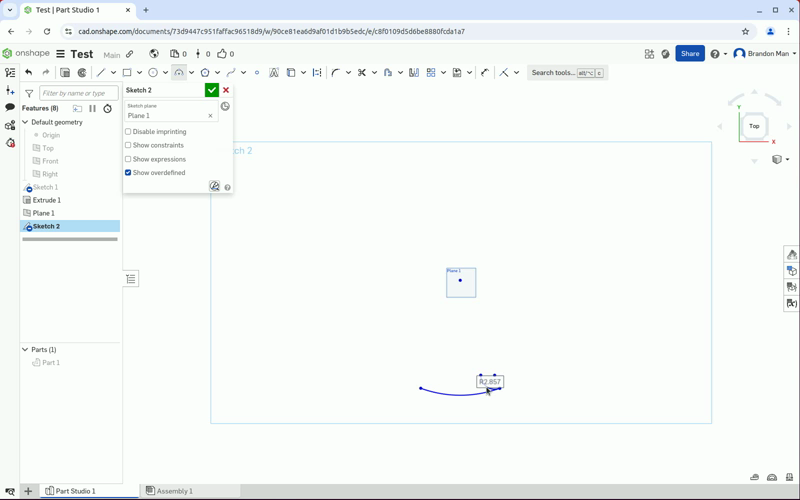
key(l)
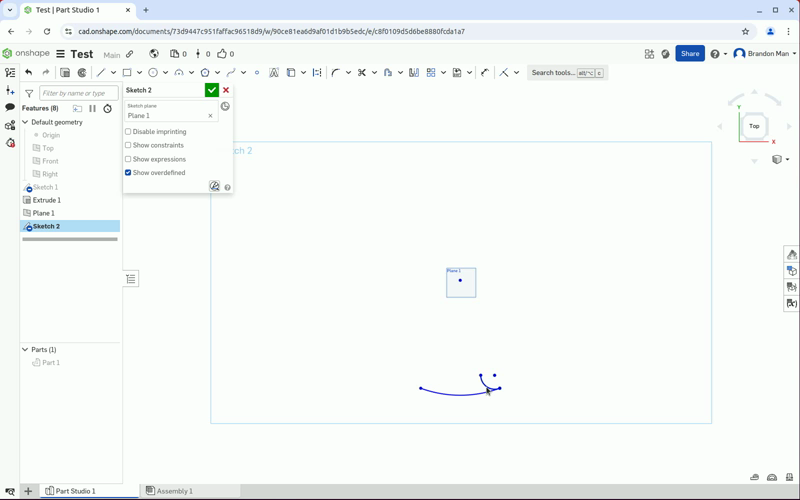
mouse_move(480, 375)
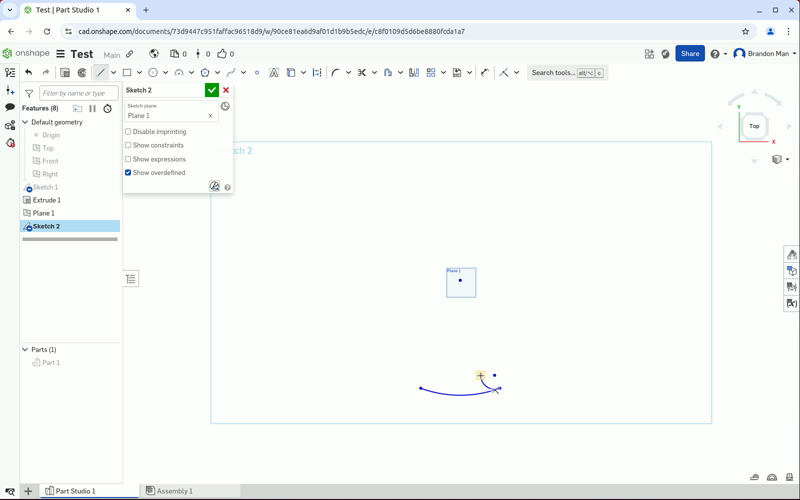
click(480, 375)
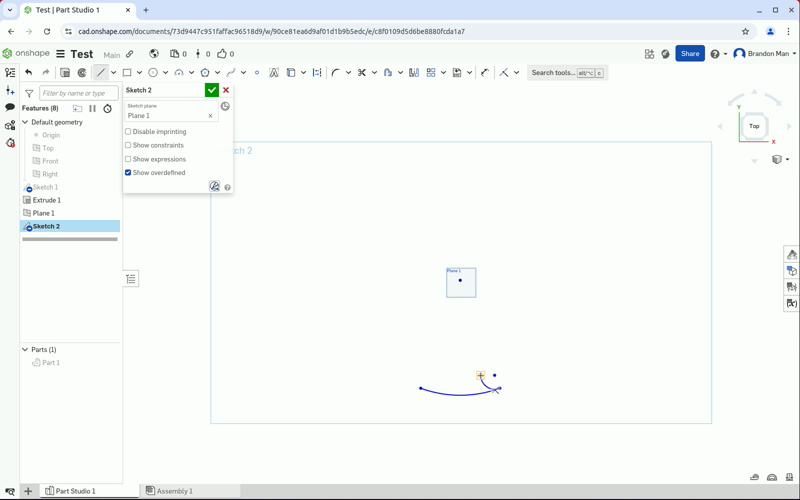
key_down(shift)
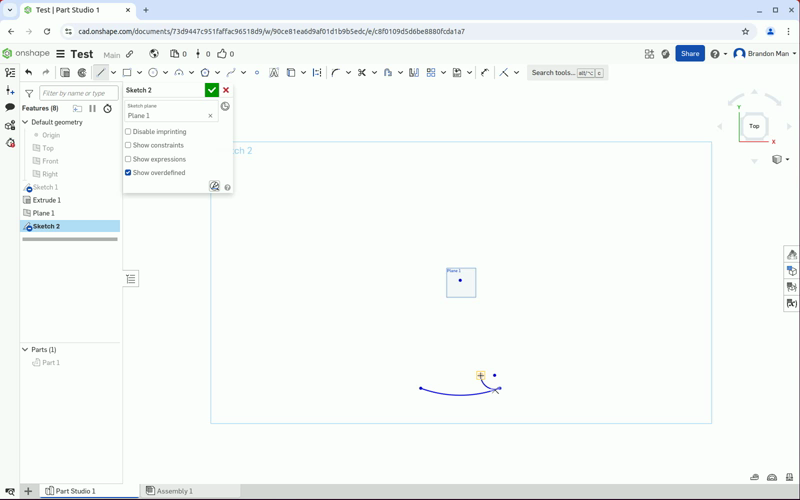
mouse_move(510, 375)
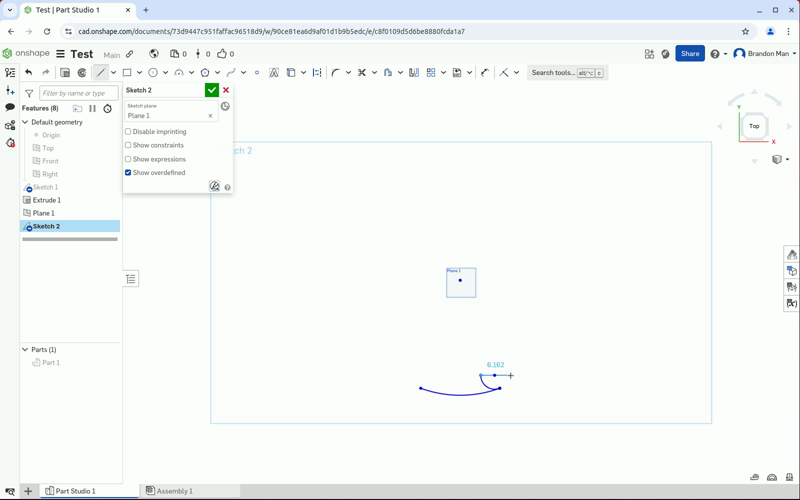
mouse_move(480, 342)
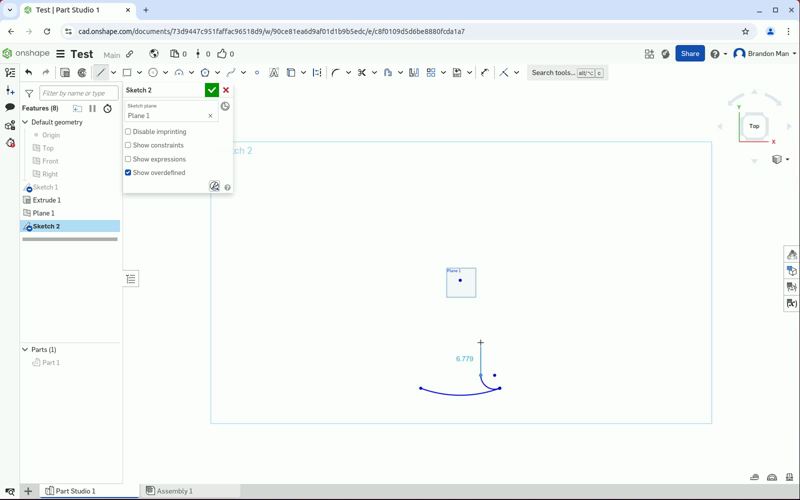
click(480, 342)
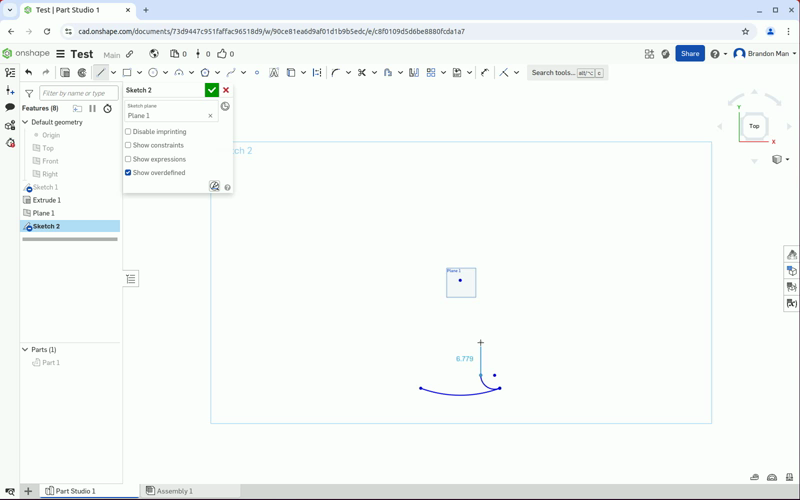
key_up(shift)
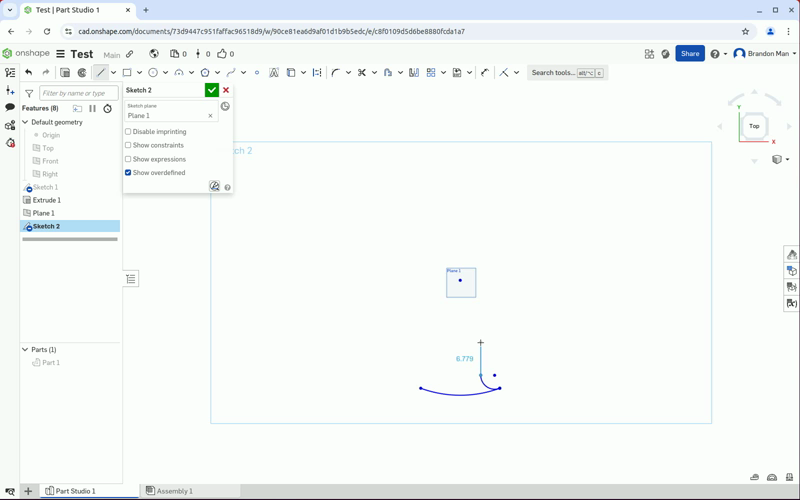
key(esc)
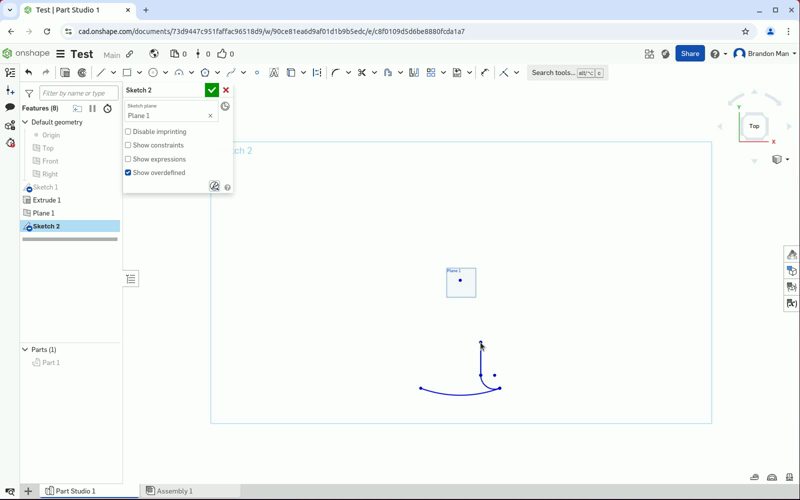
key(a)
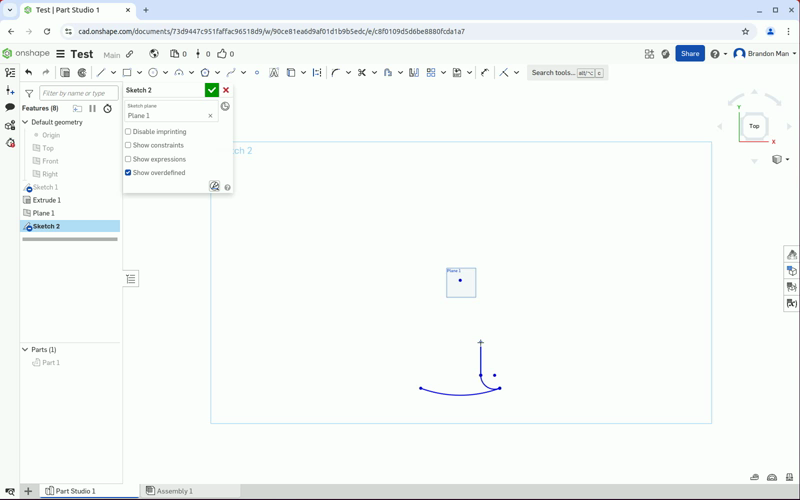
mouse_move(480, 342)
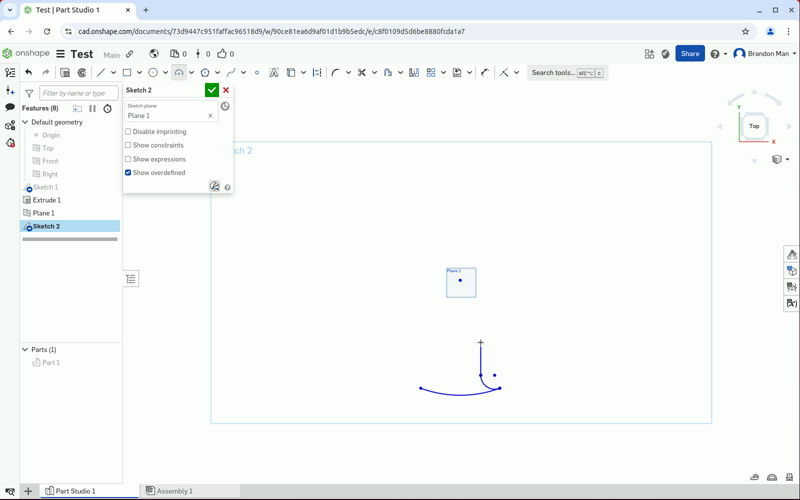
click(480, 342)
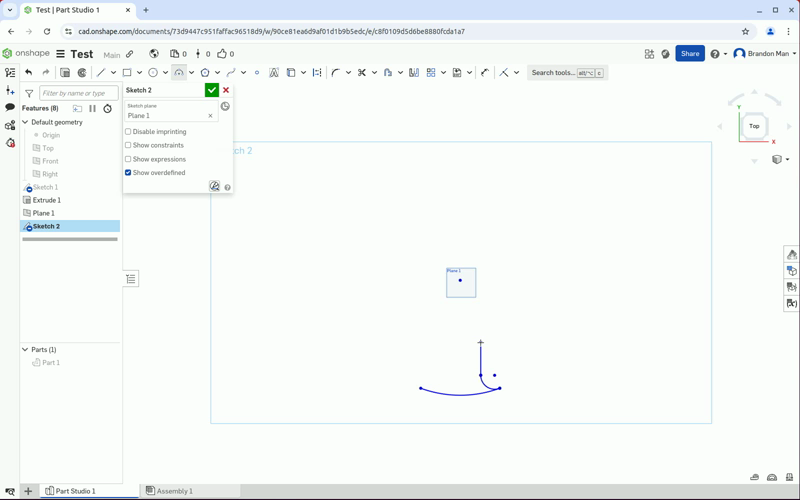
key_down(shift)
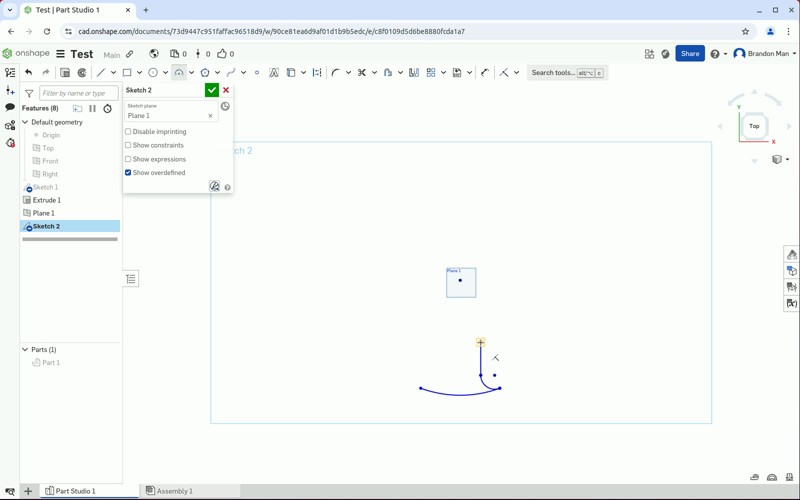
mouse_move(440, 342)
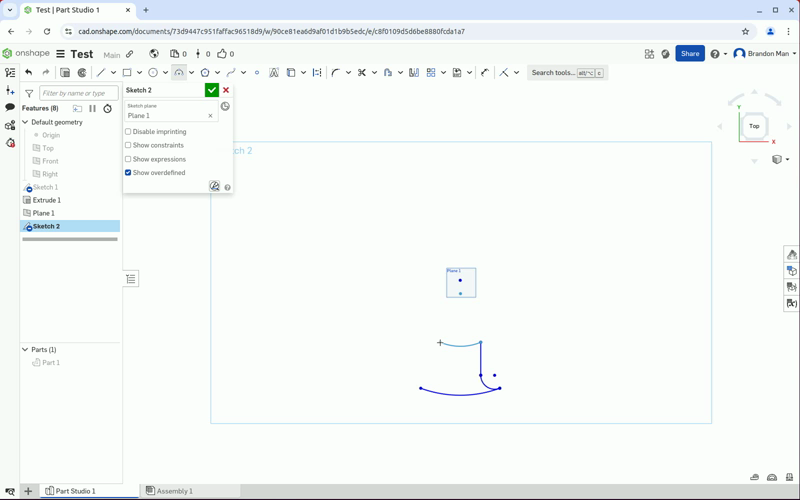
click(440, 342)
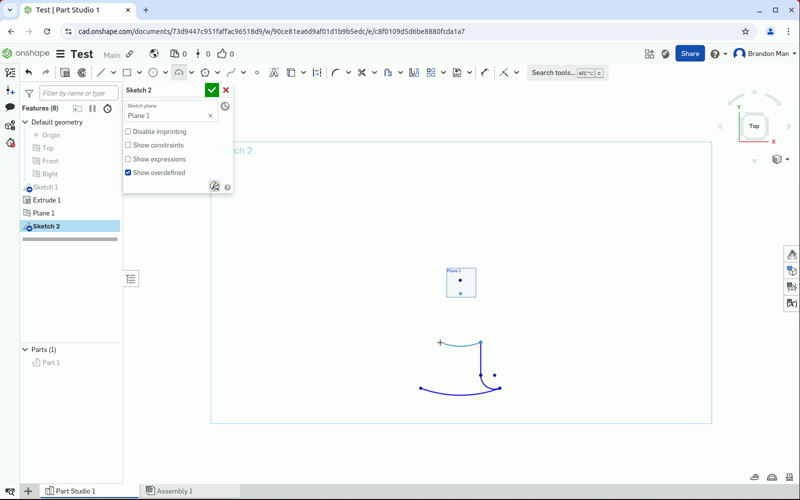
mouse_move(460, 345)
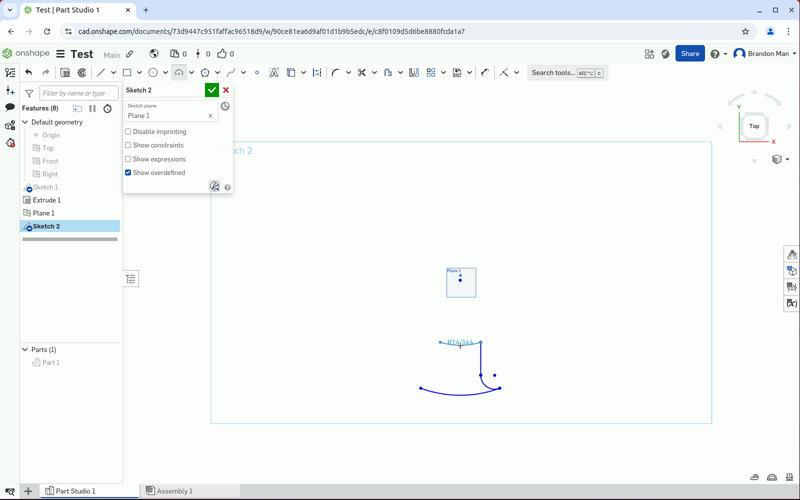
click(460, 345)
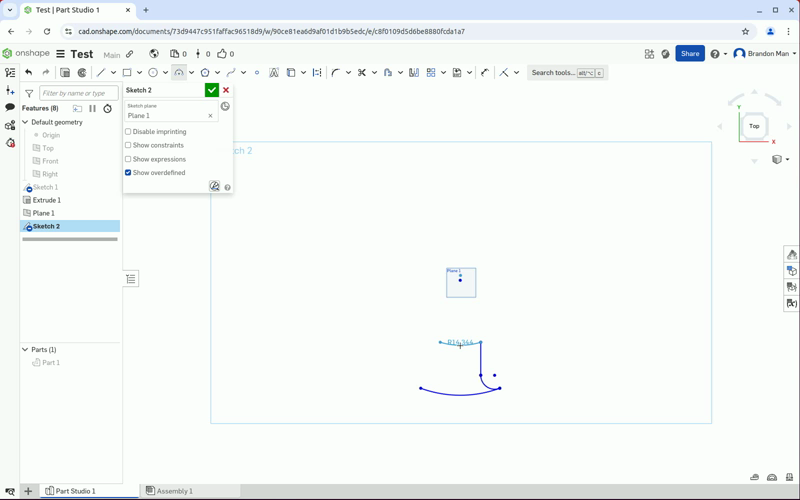
key_up(shift)
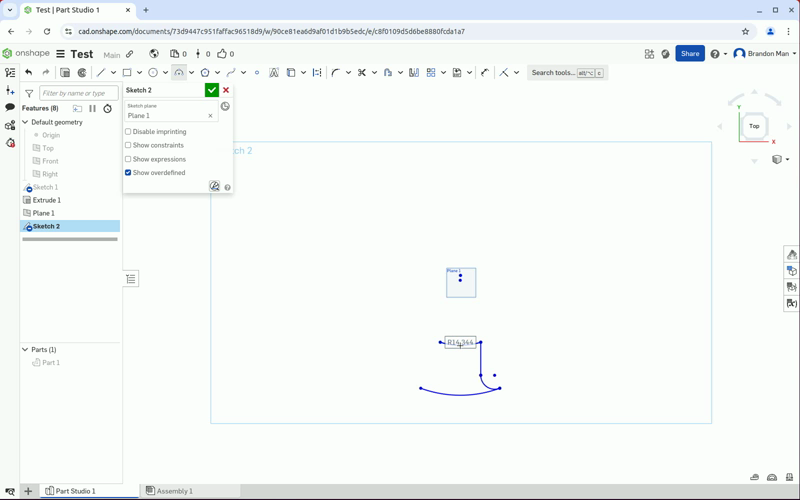
key(esc)
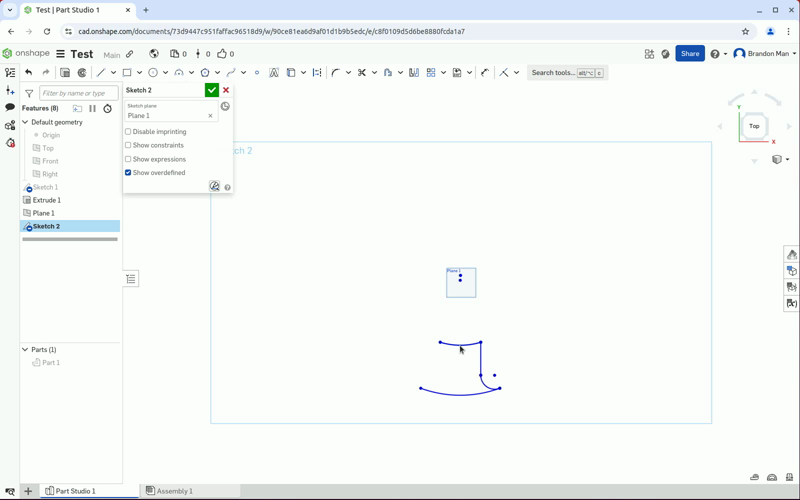
key(l)
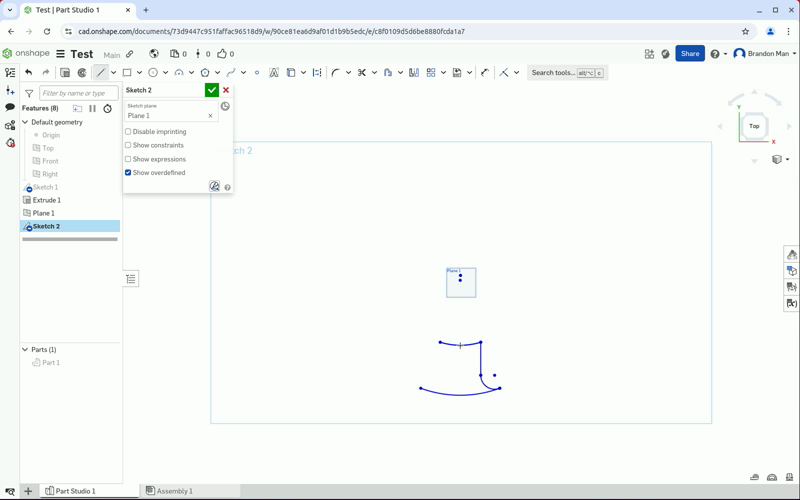
mouse_move(440, 342)
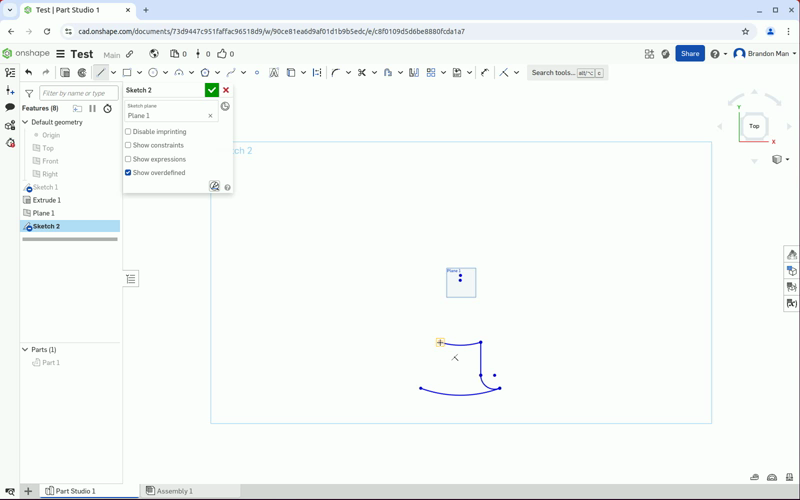
click(440, 342)
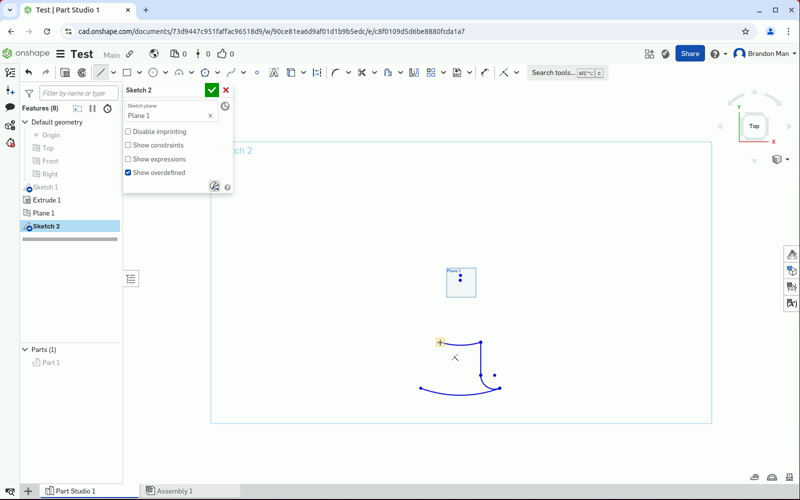
key_down(shift)
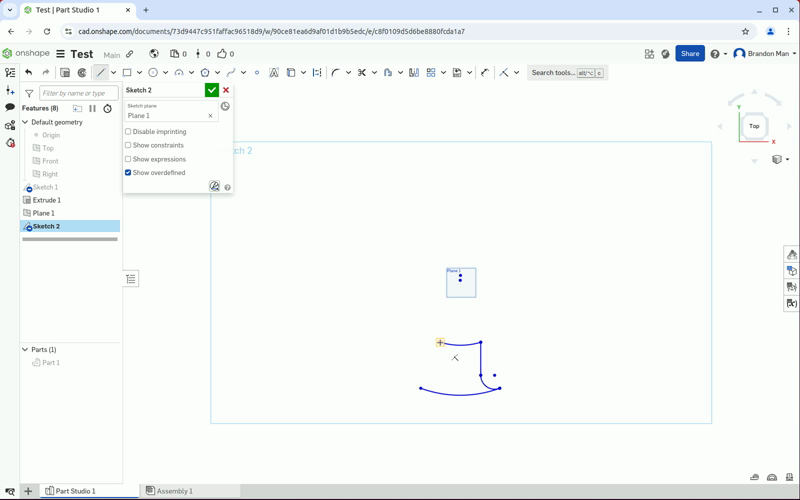
mouse_move(470, 342)
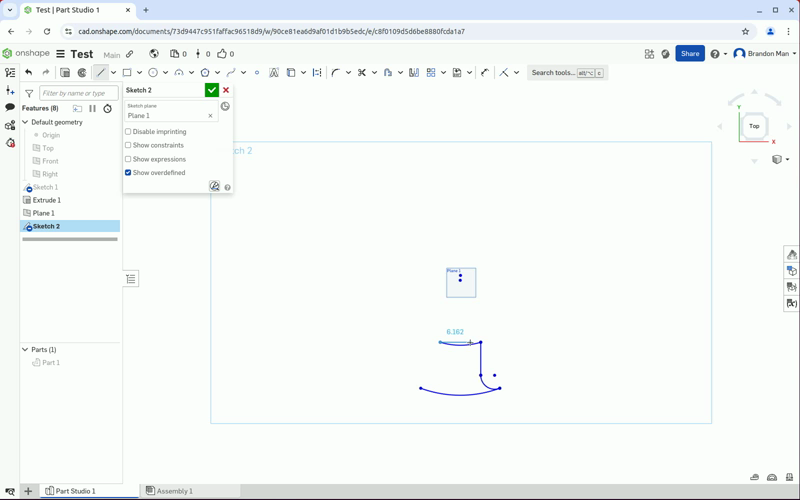
mouse_move(440, 375)
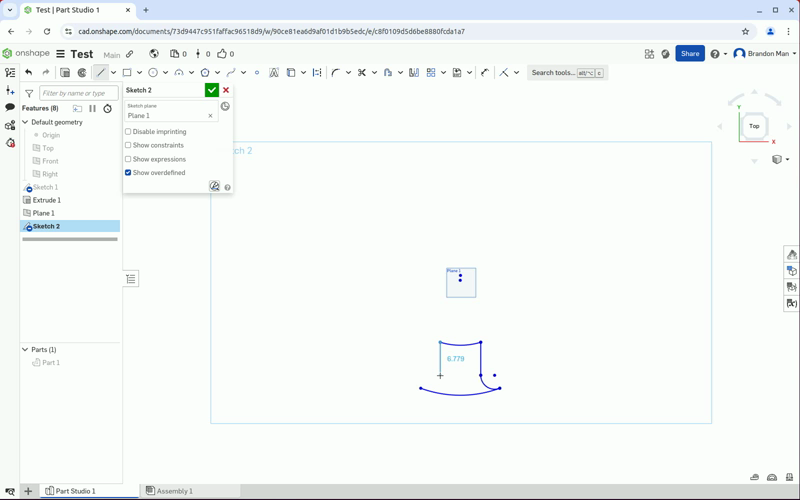
click(440, 375)
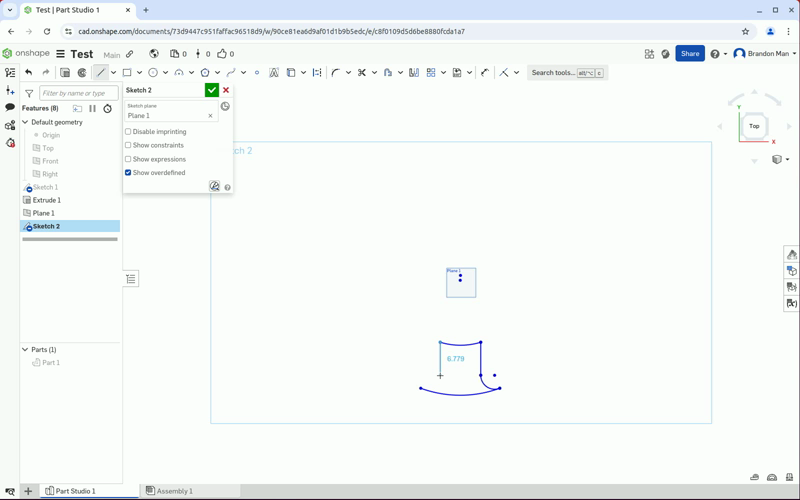
key_up(shift)
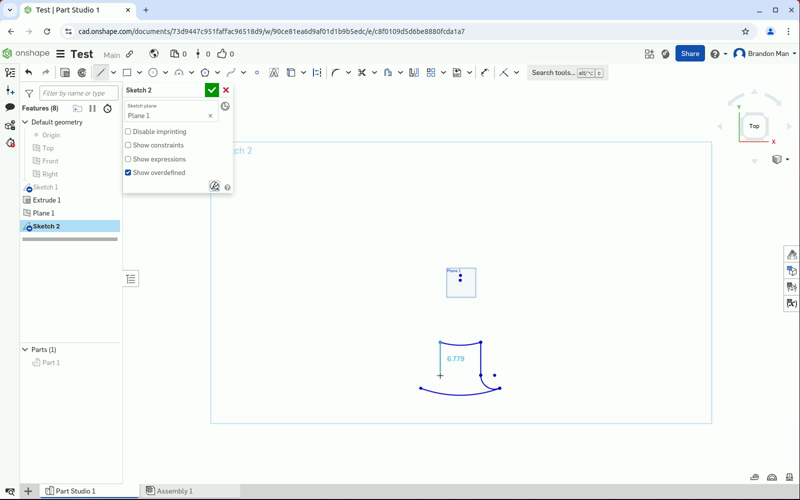
key(esc)
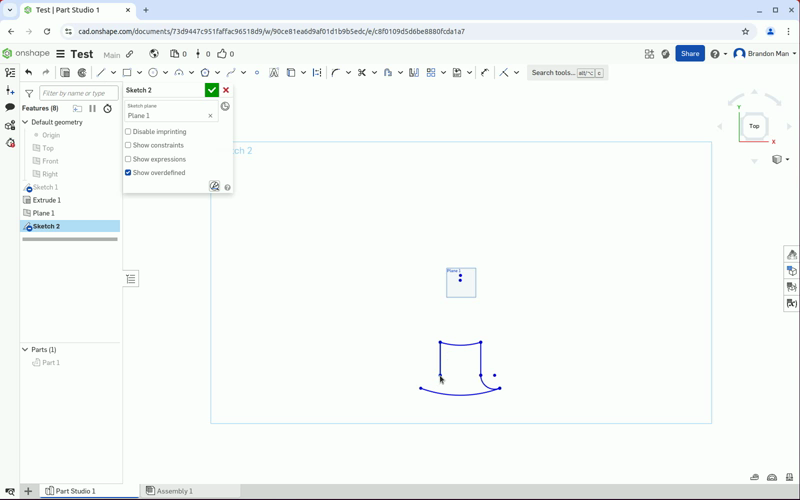
key(a)
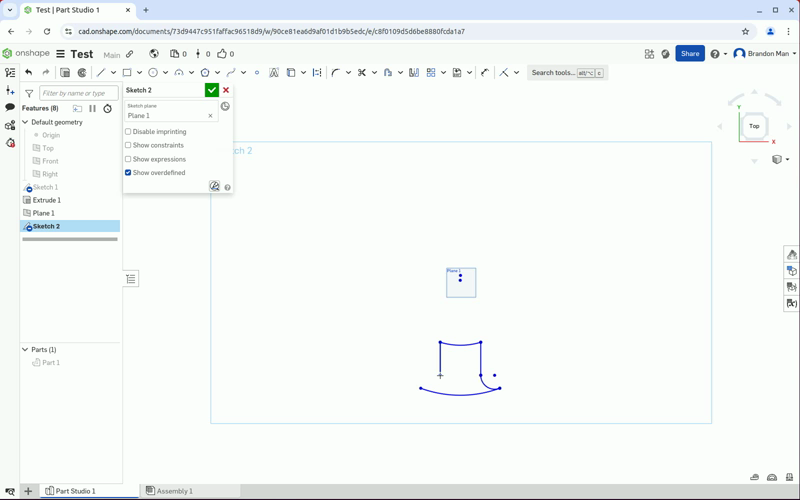
mouse_move(440, 375)
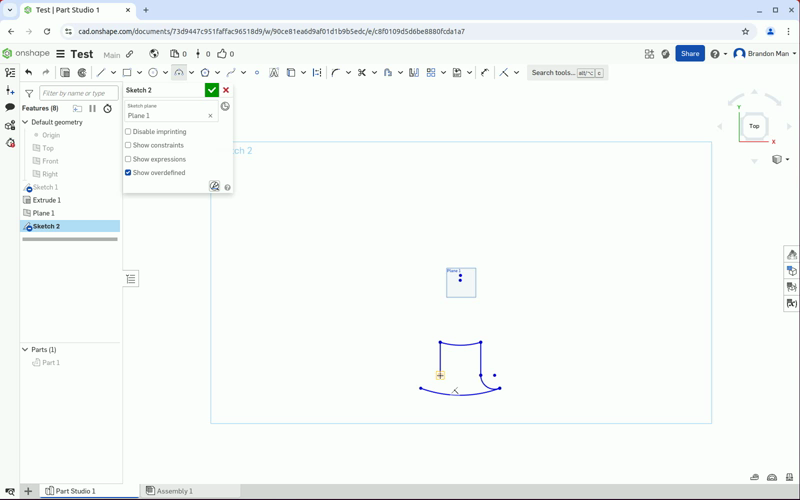
click(440, 375)
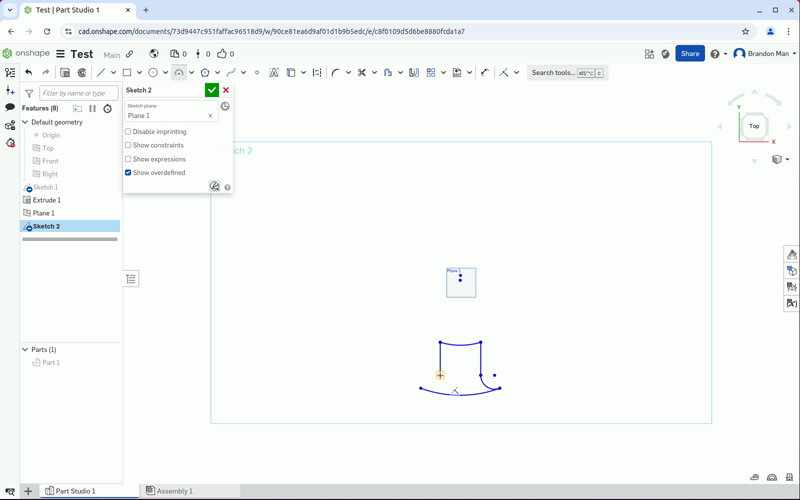
mouse_move(420, 388)
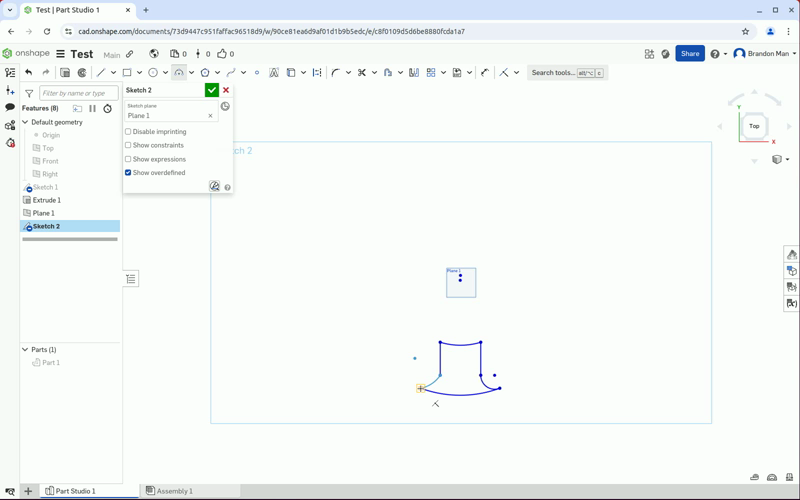
click(420, 388)
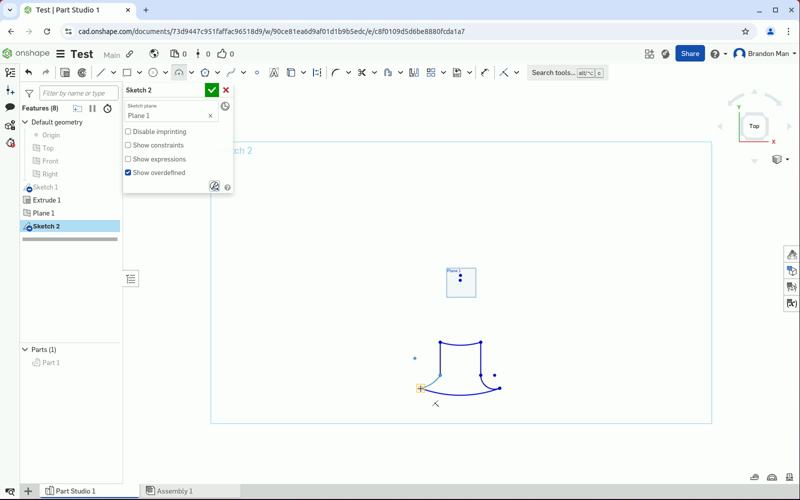
key_down(shift)
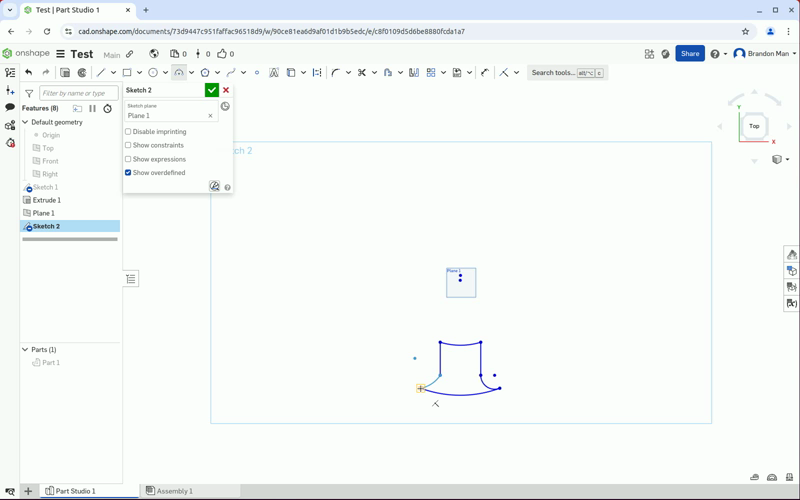
mouse_move(433, 386)
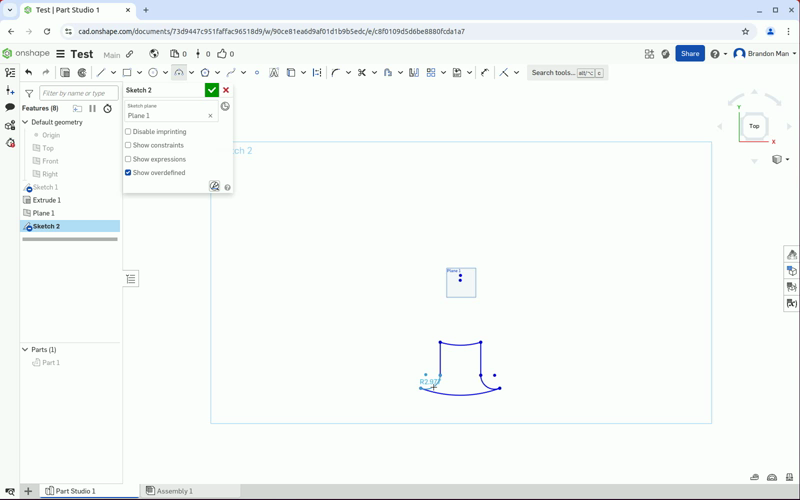
click(433, 386)
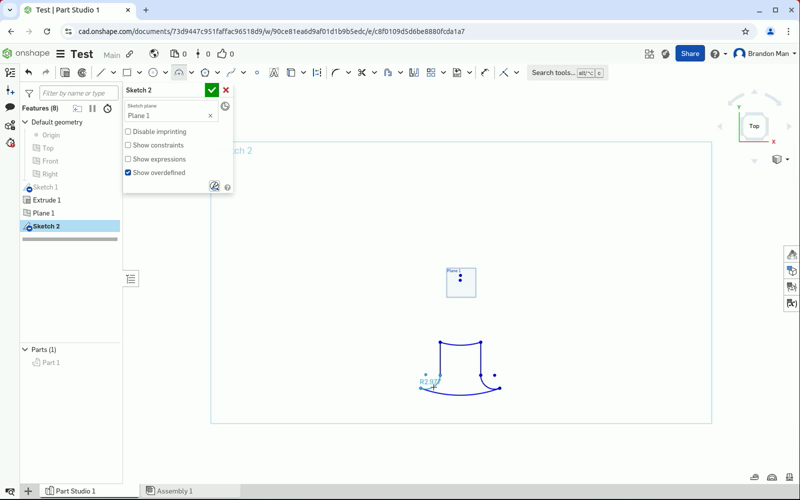
key_up(shift)
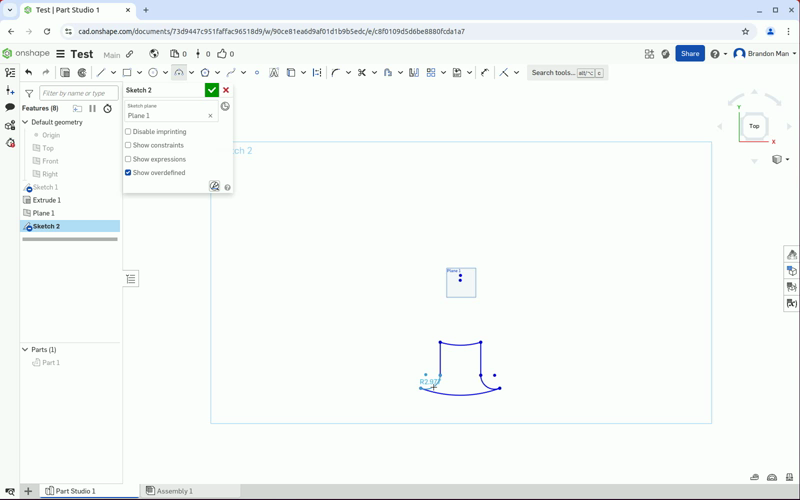
key(esc)
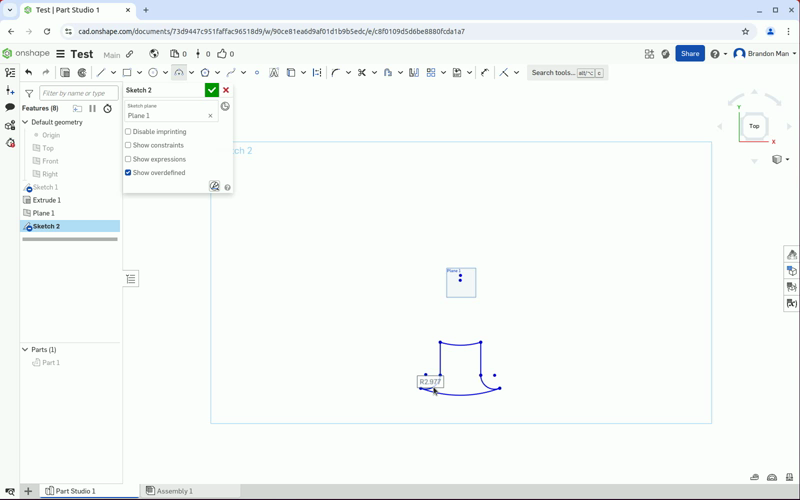
mouse_move(470, 392)
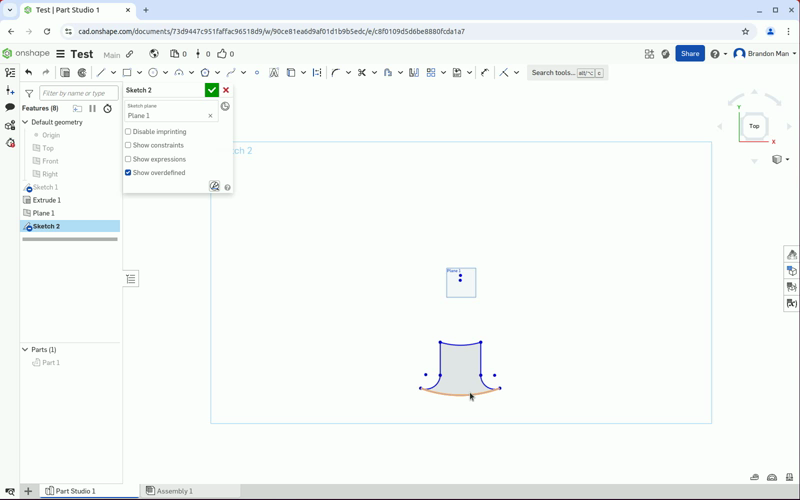
click(470, 392)
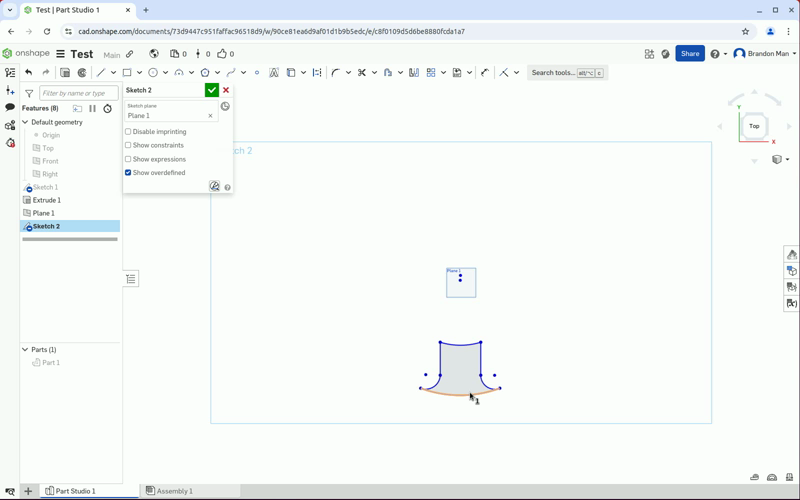
mouse_move(73, 352)
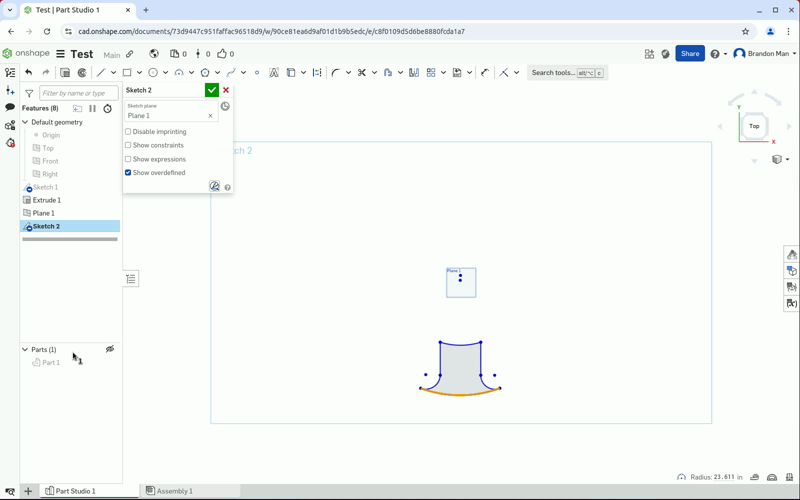
key(shift+y)
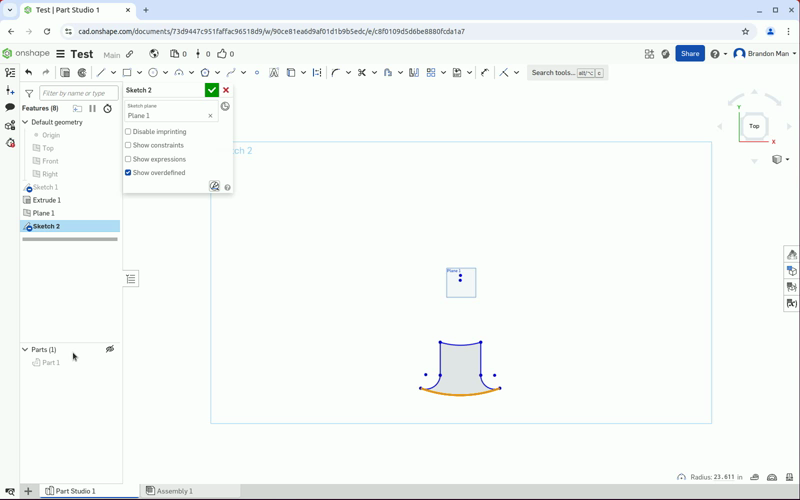
key(shift+e)
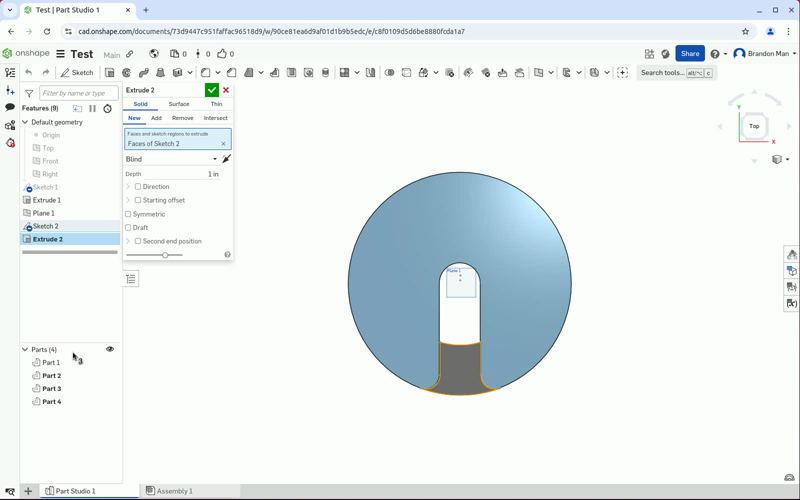
mouse_move(143, 106)
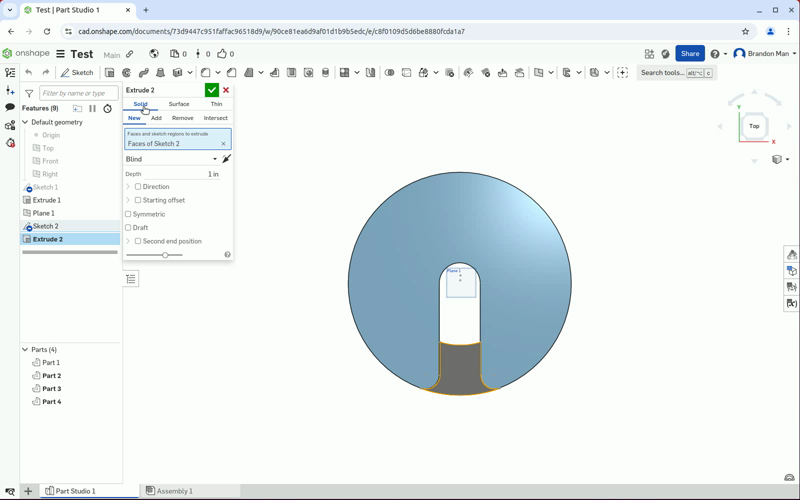
click(143, 106)
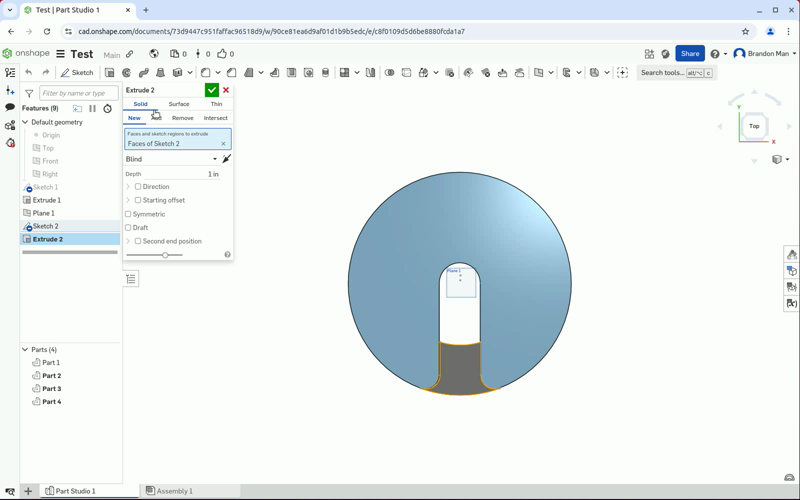
mouse_move(186, 120)
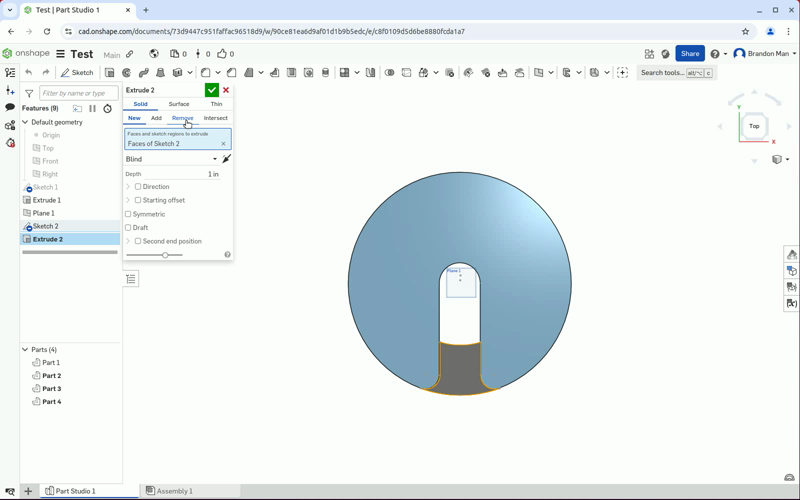
click(186, 120)
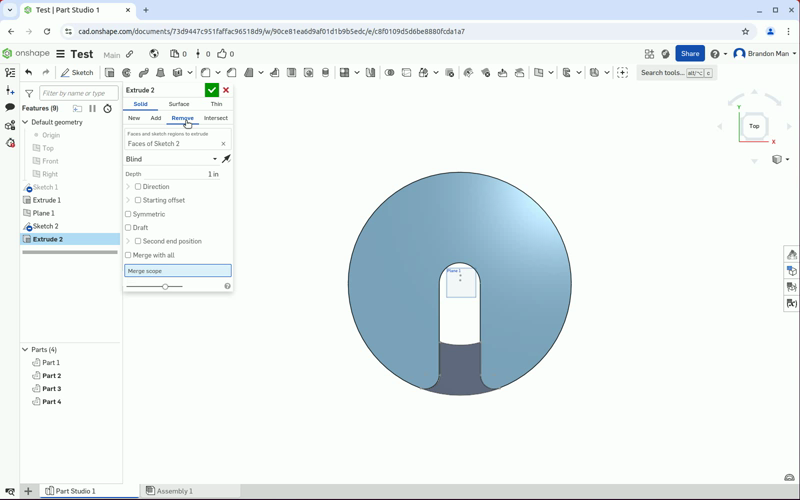
key(tab, 4)
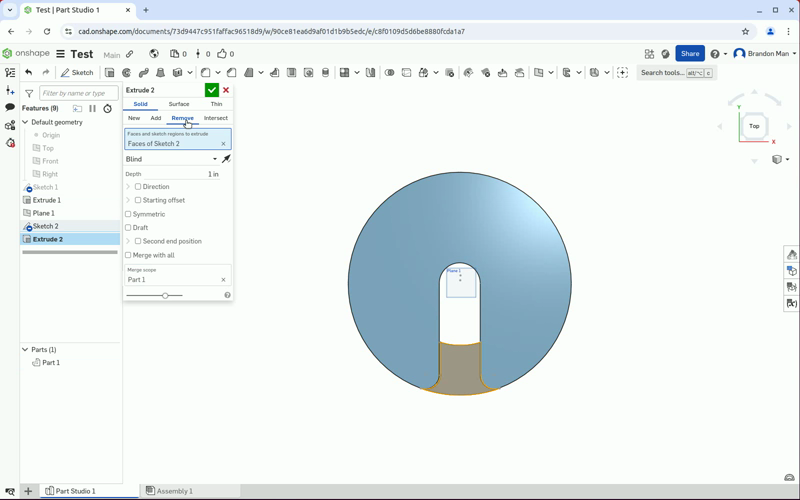
text(1.685)
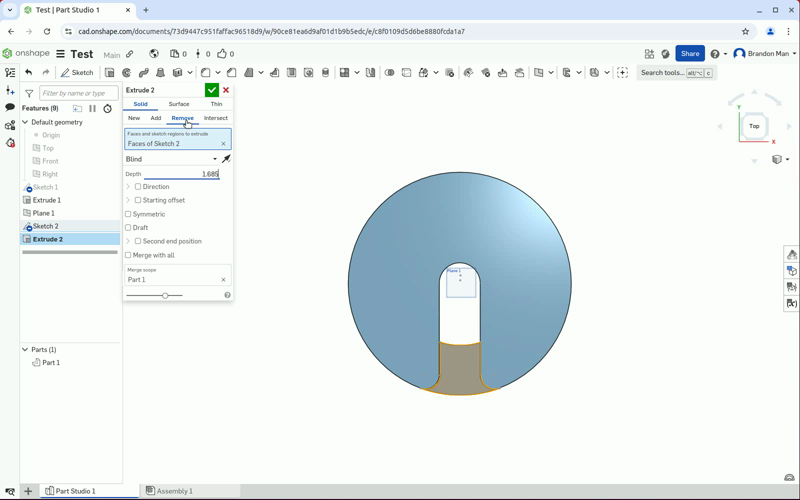
key(tab, 6)
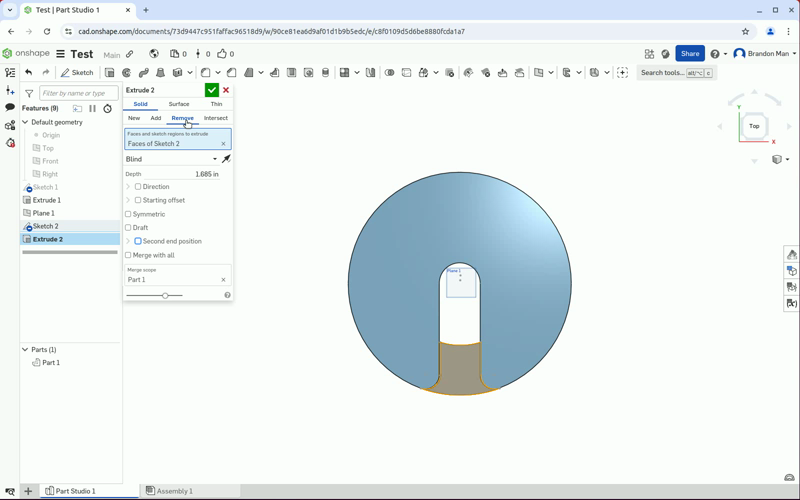
key(space)
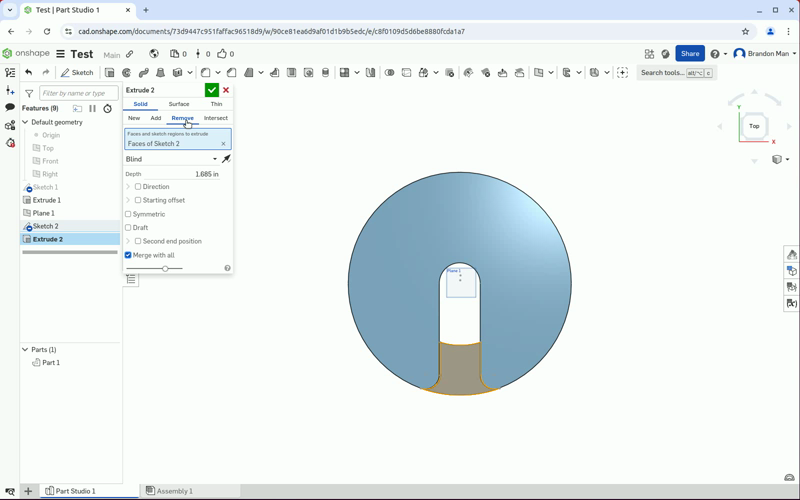
key(enter)
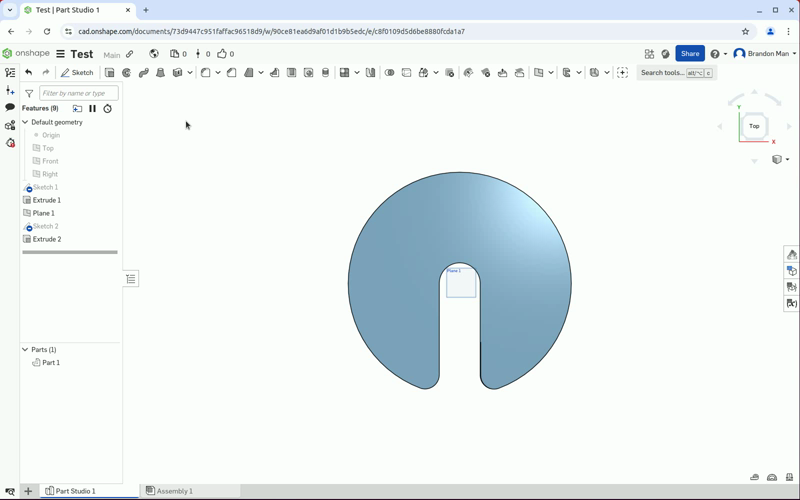
key(shift+h)
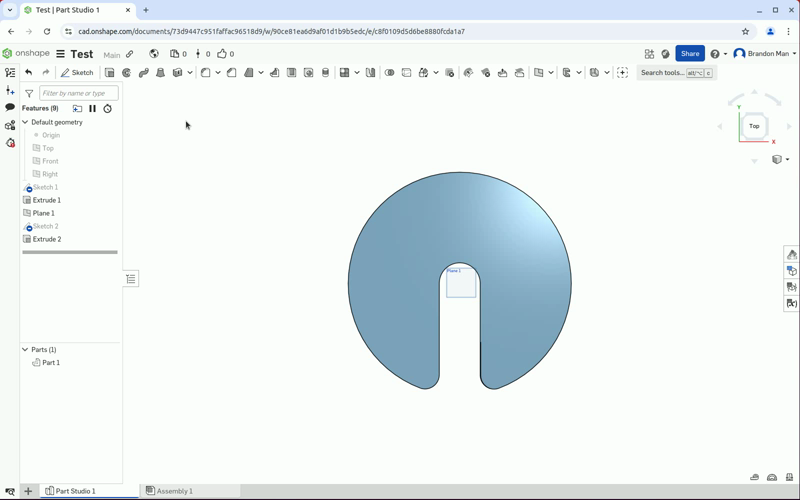
key(shift+h)
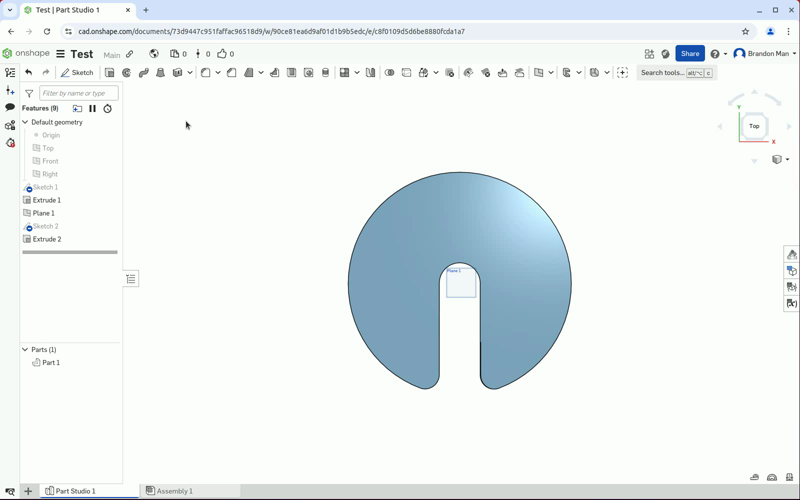
mouse_move(73, 189)
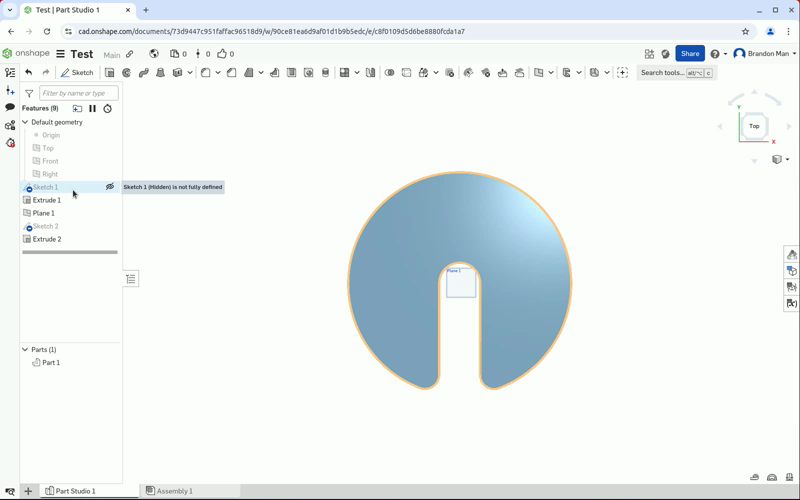
click(73, 189)
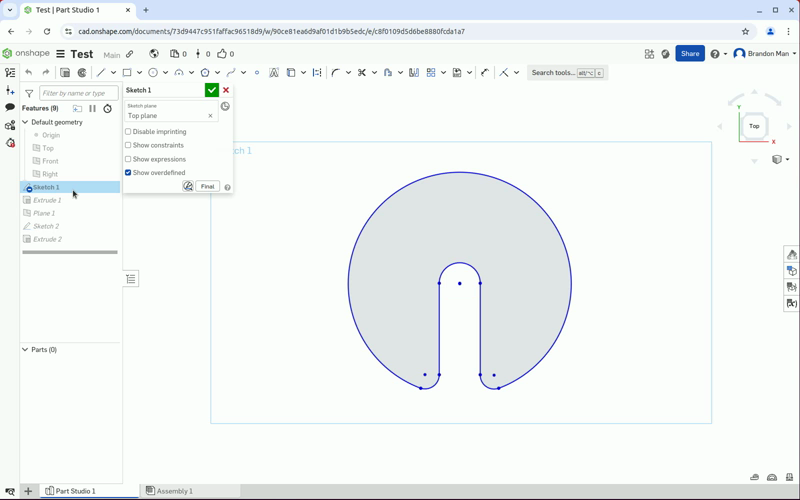
mouse_move(229, 92)
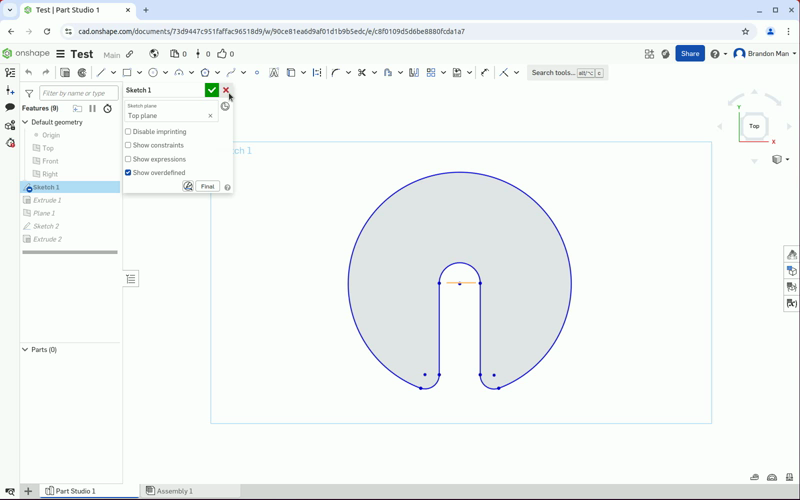
click(229, 92)
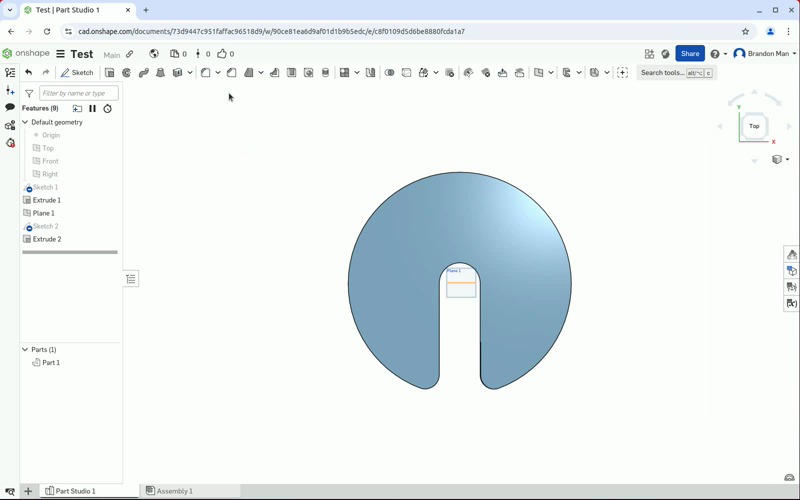
key(shift+s)
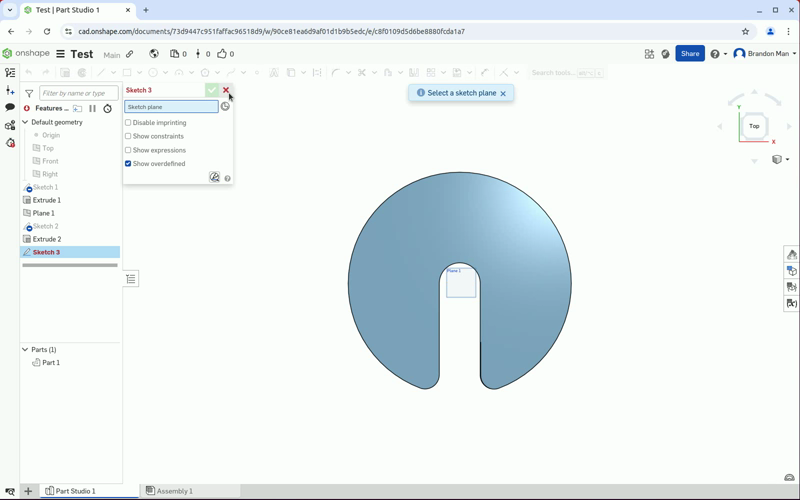
mouse_move(73, 215)
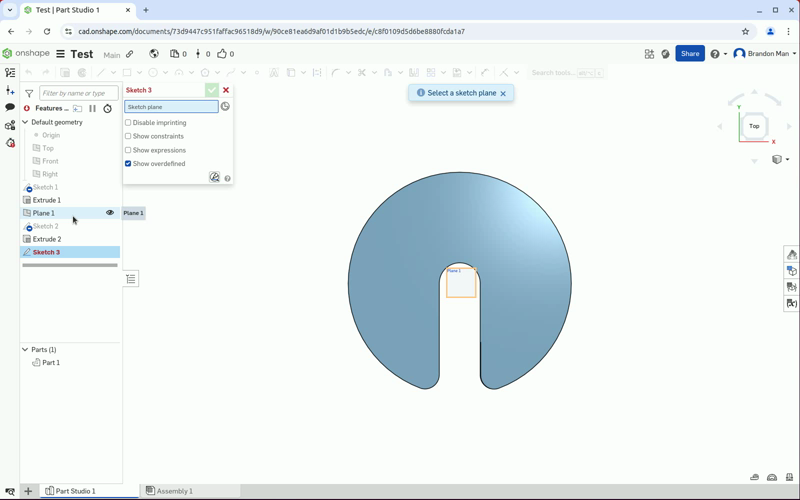
click(73, 215)
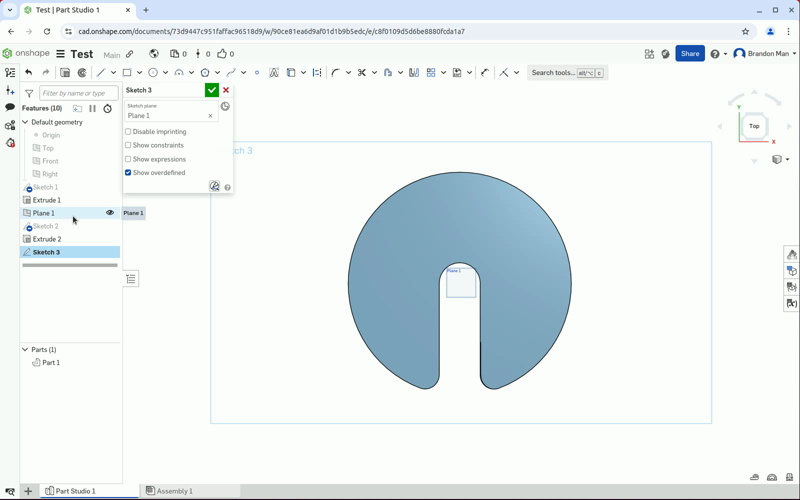
mouse_move(73, 352)
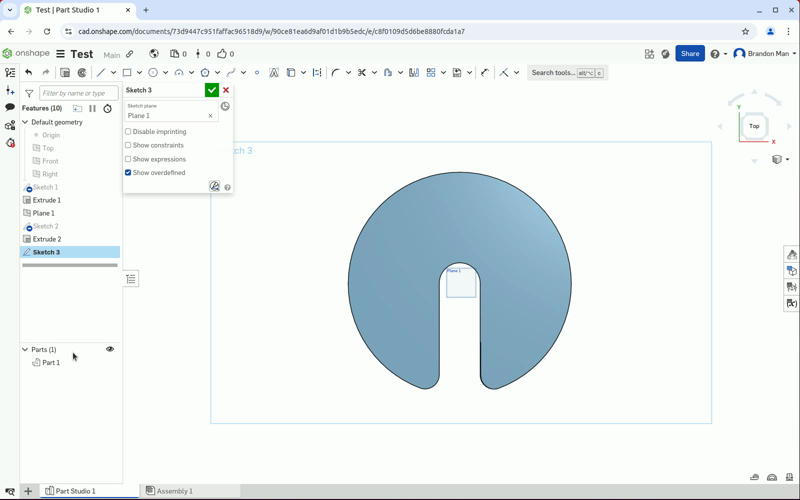
key(y)
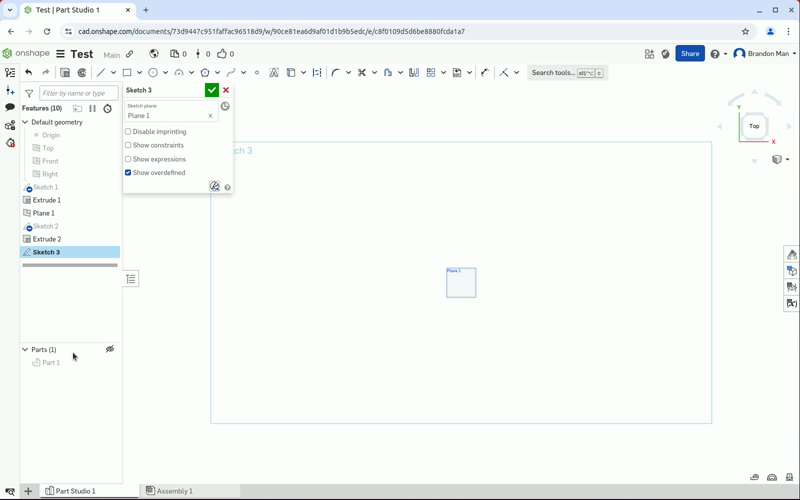
key(a)
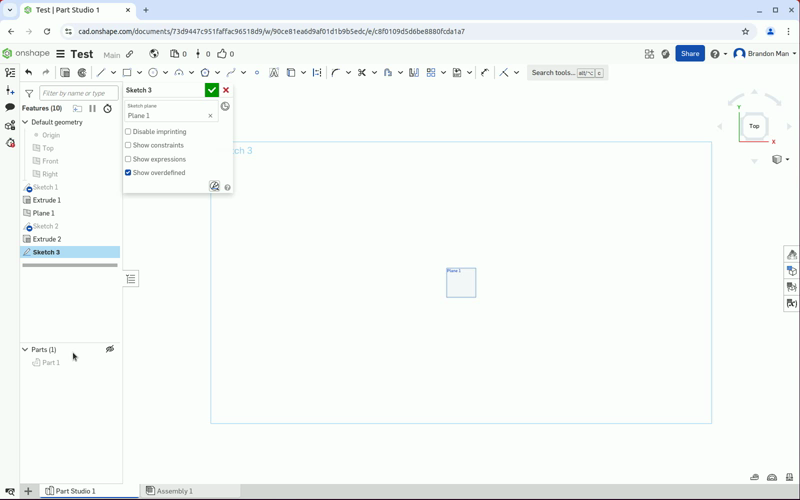
key_down(shift)
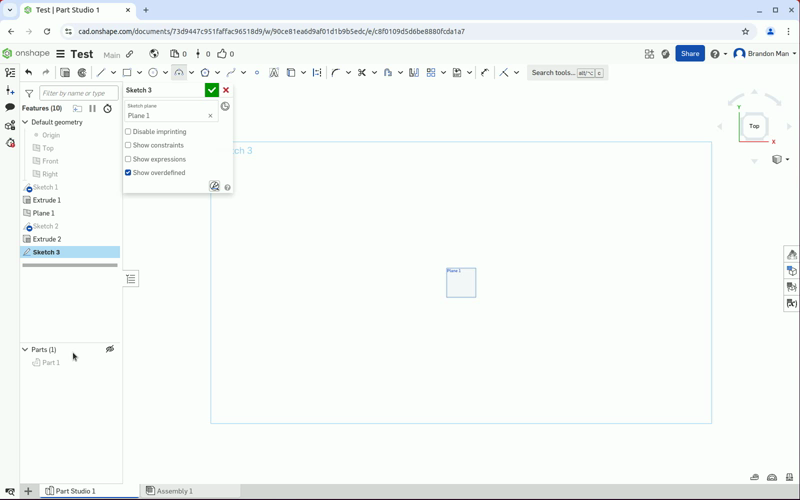
mouse_move(420, 388)
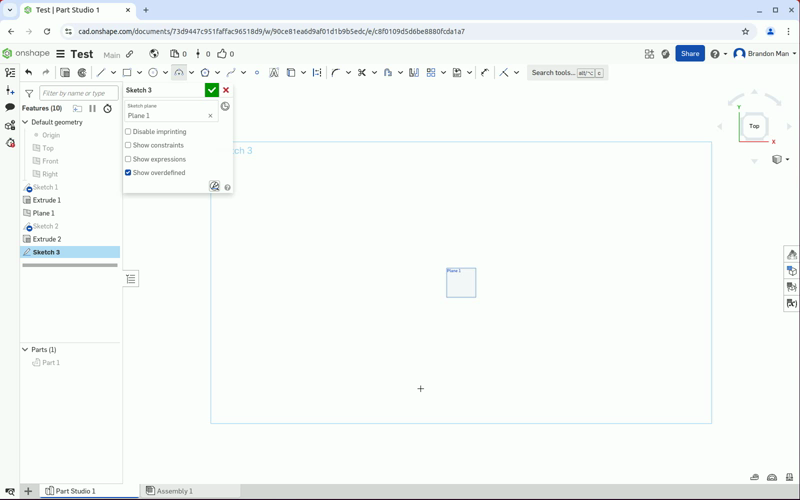
click(420, 388)
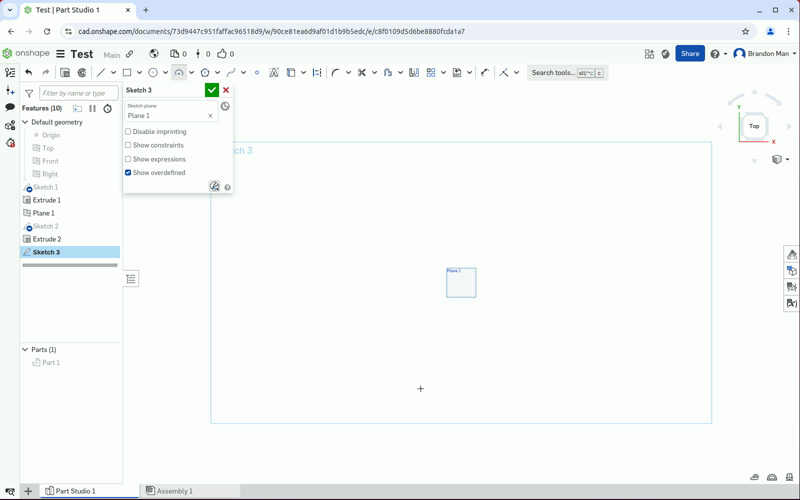
key_up(shift)
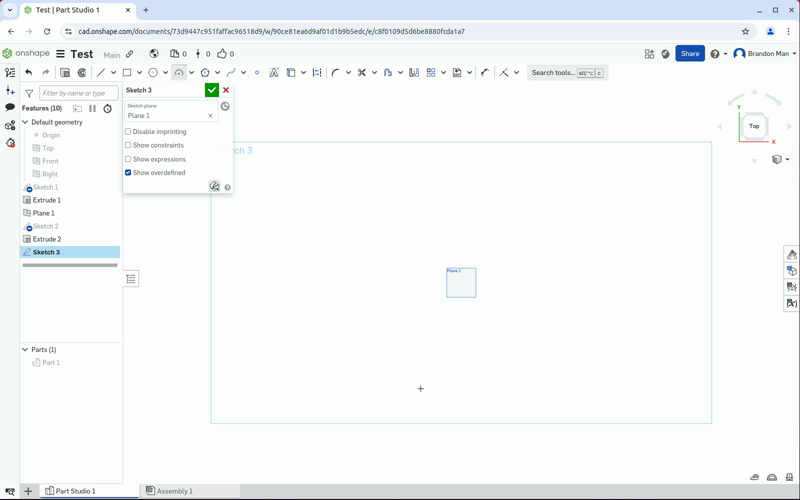
key_down(shift)
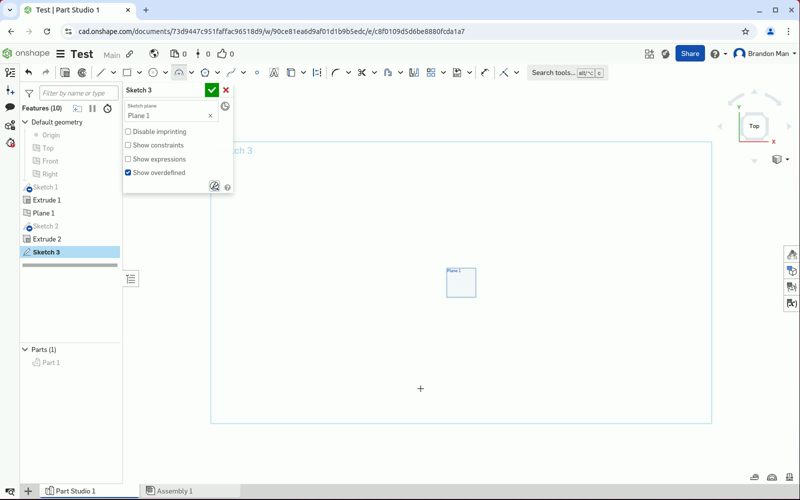
mouse_move(439, 374)
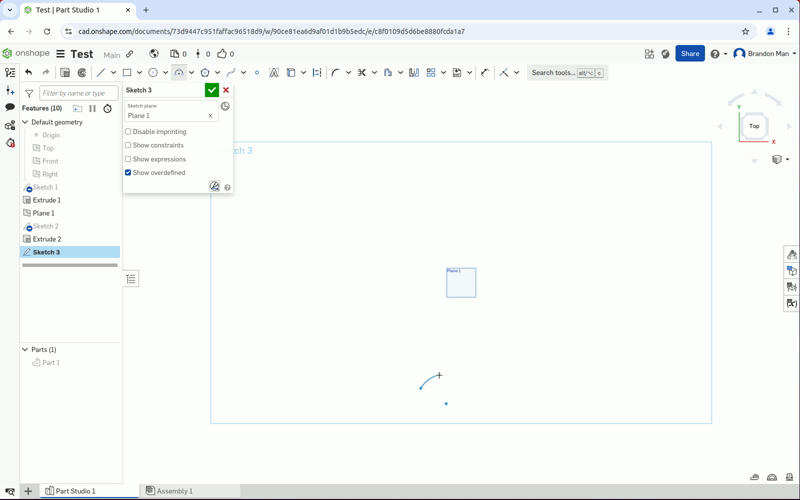
click(439, 374)
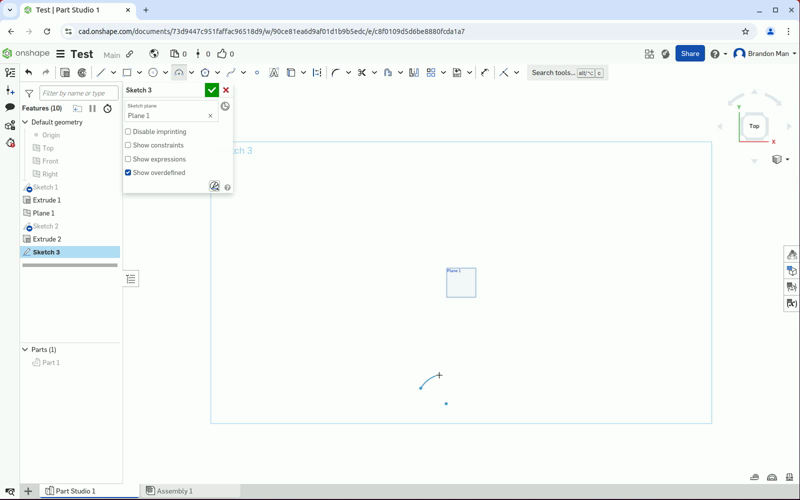
mouse_move(433, 386)
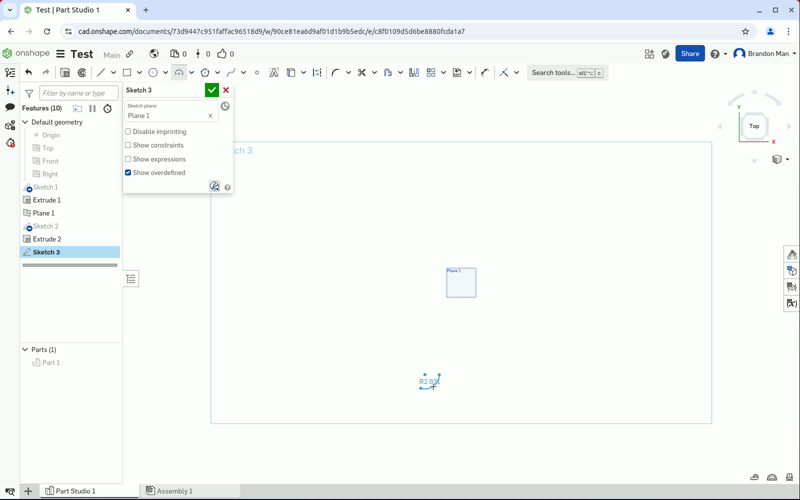
click(433, 386)
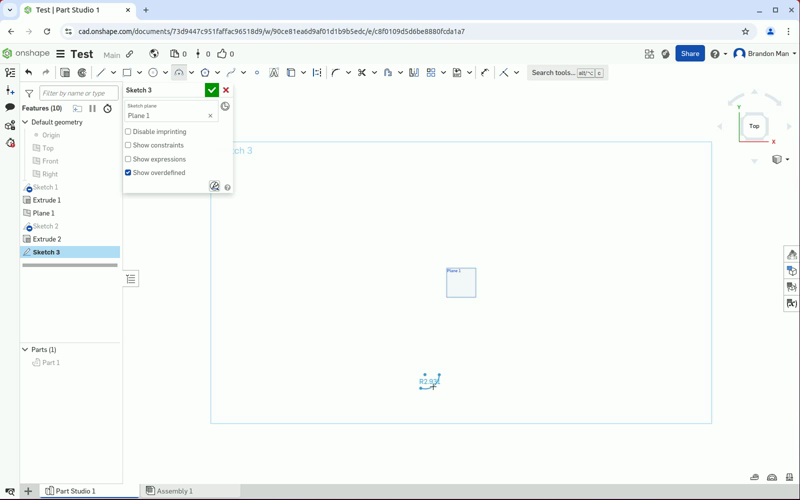
key_up(shift)
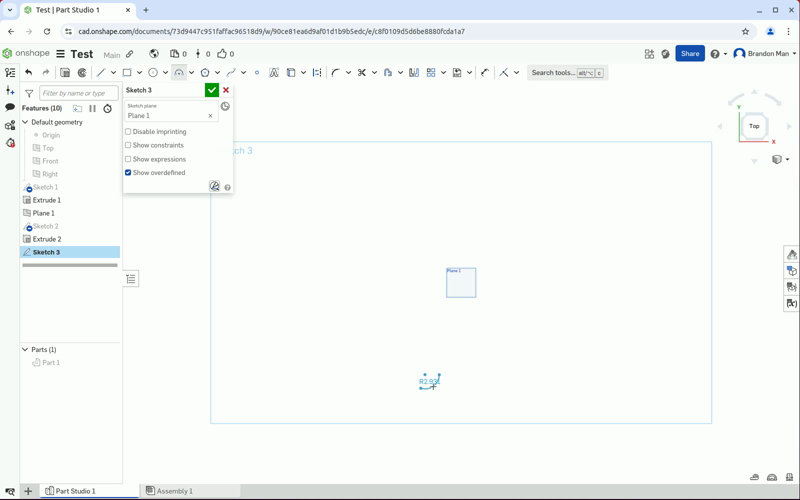
key(esc)
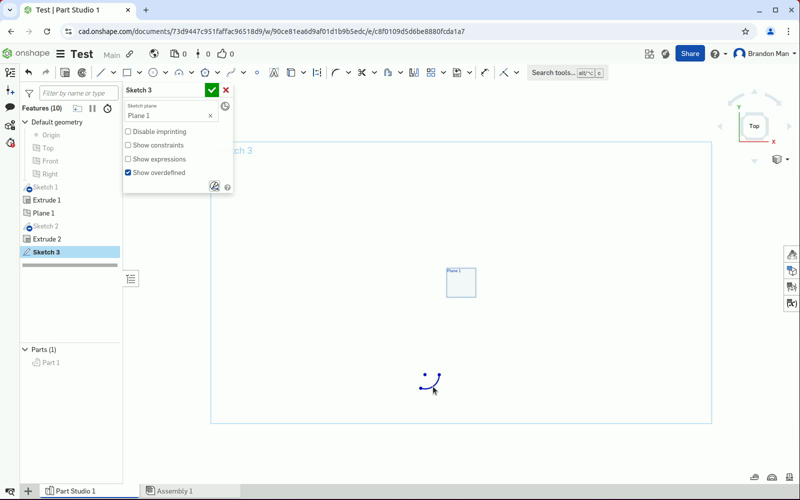
key(l)
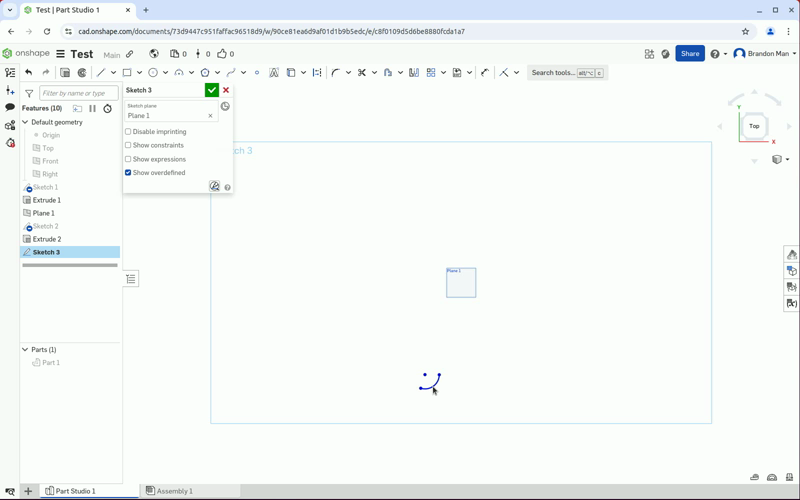
mouse_move(439, 374)
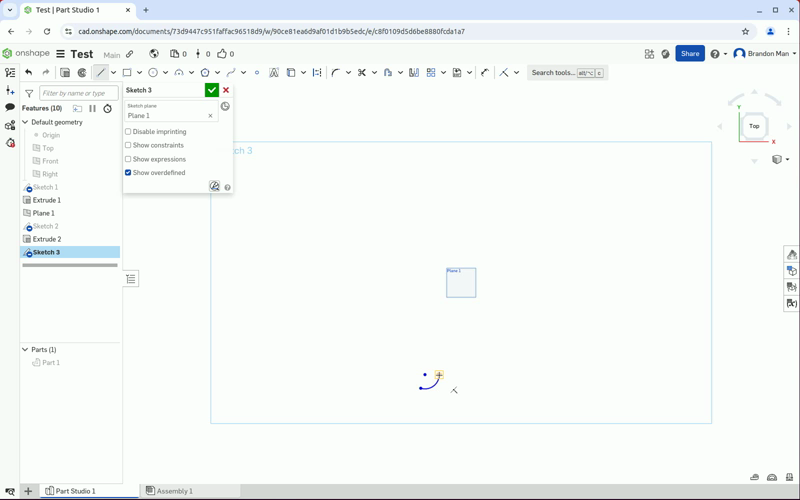
click(439, 374)
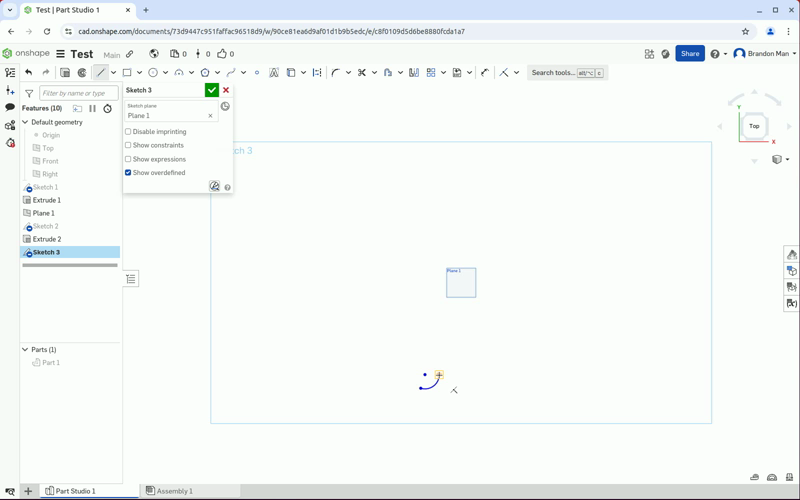
key_down(shift)
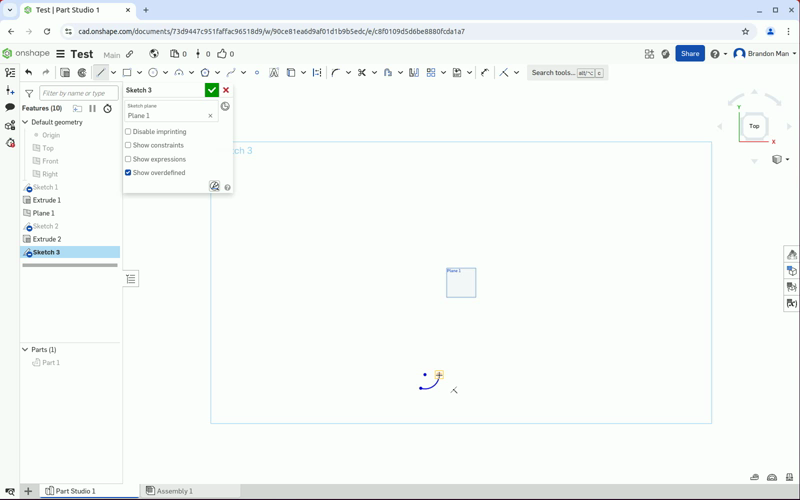
mouse_move(469, 374)
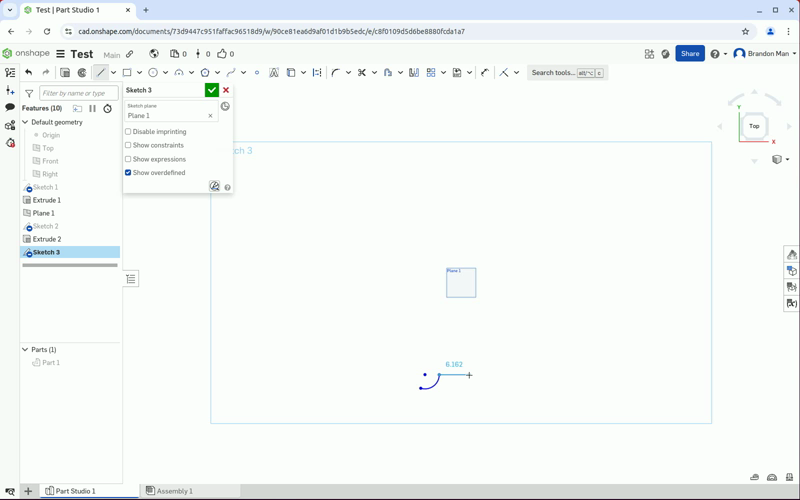
mouse_move(439, 342)
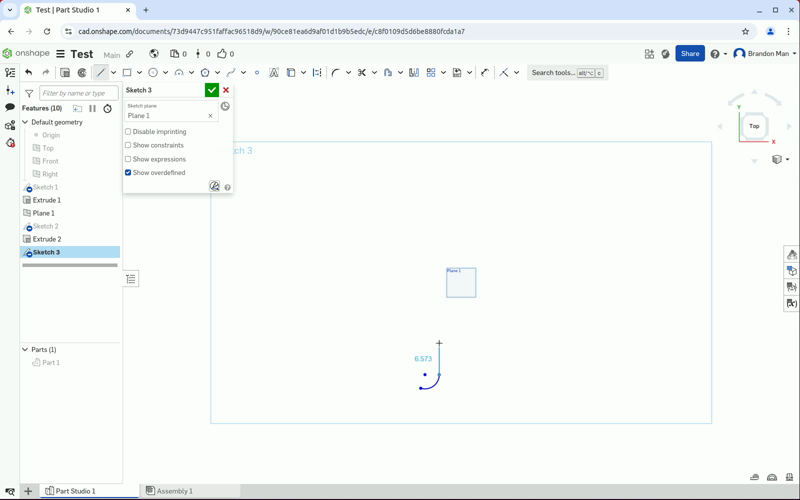
click(439, 342)
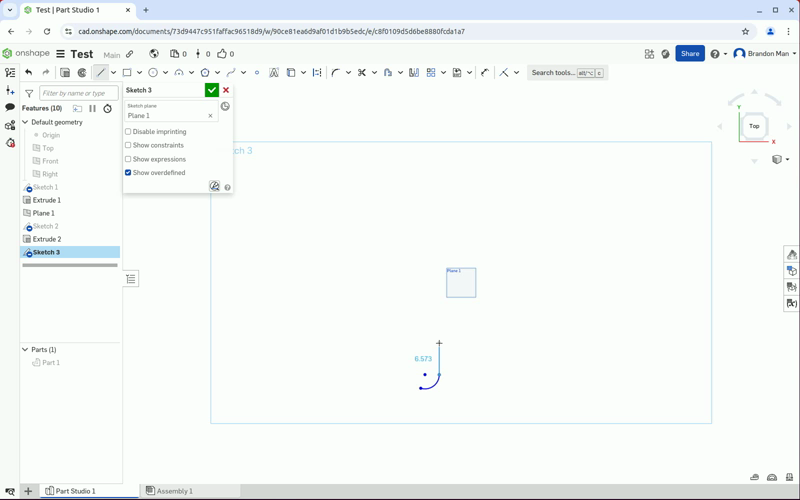
key_up(shift)
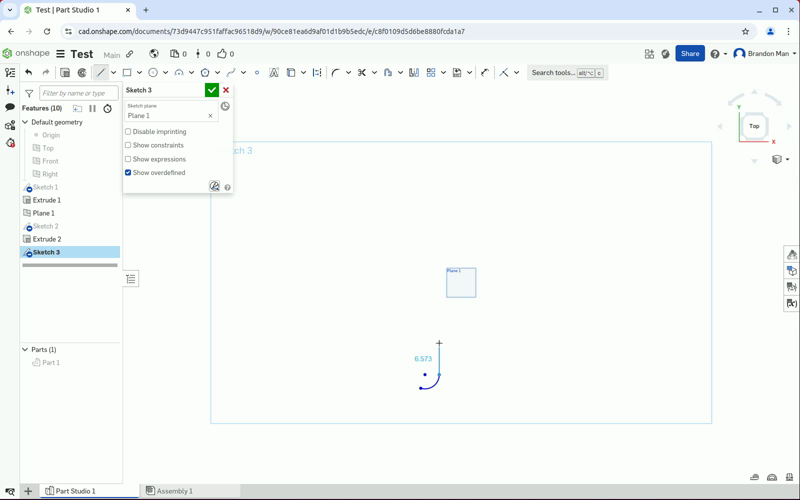
key(esc)
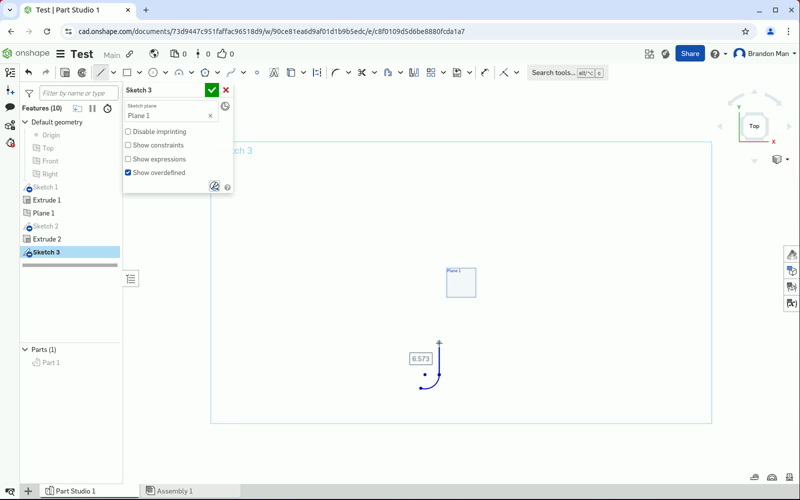
key(a)
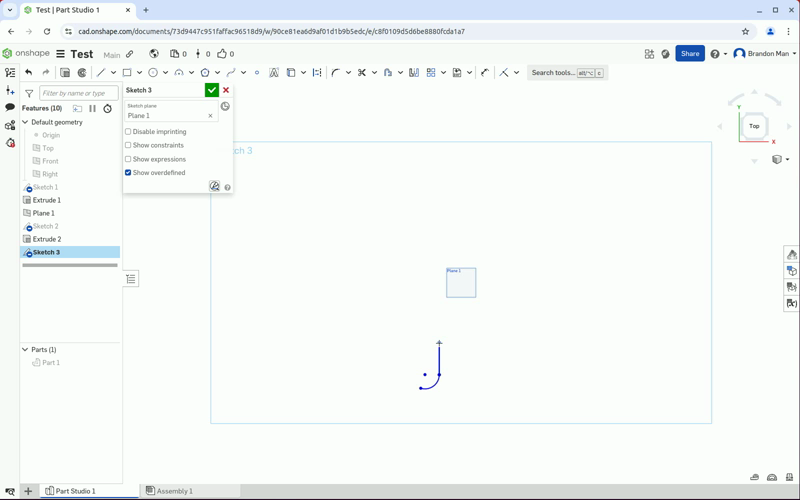
mouse_move(439, 342)
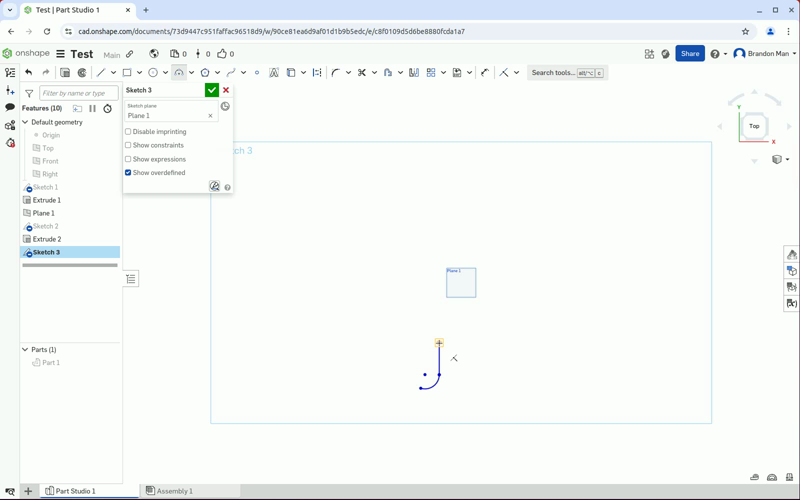
click(439, 342)
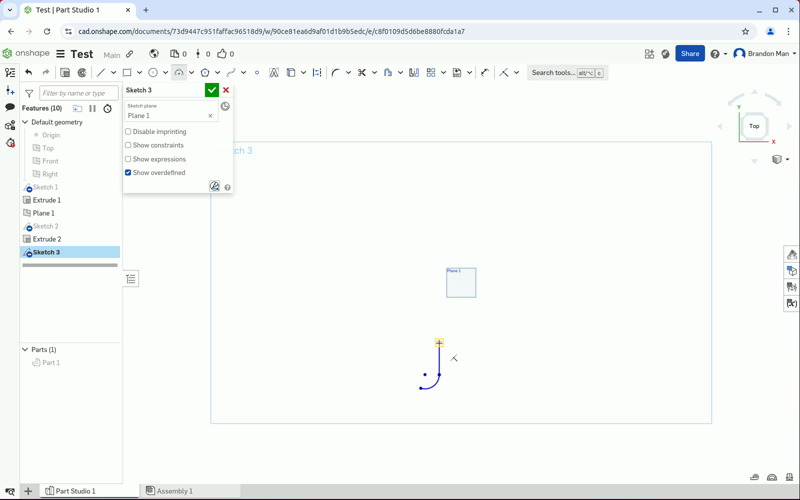
key_down(shift)
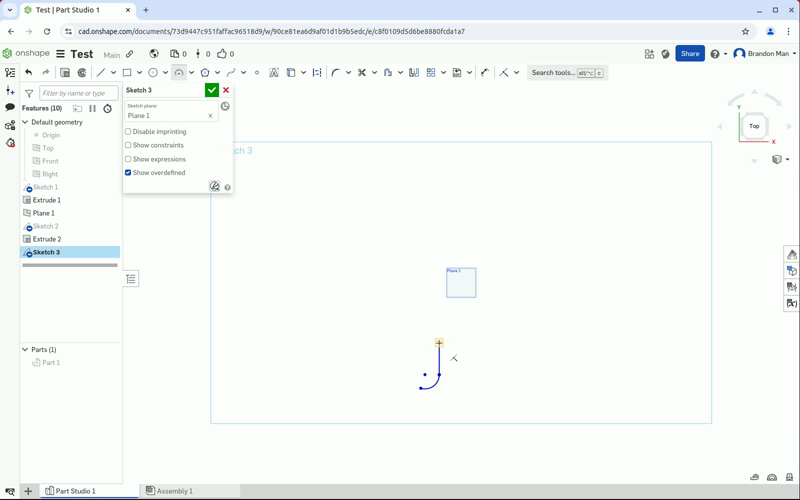
mouse_move(480, 342)
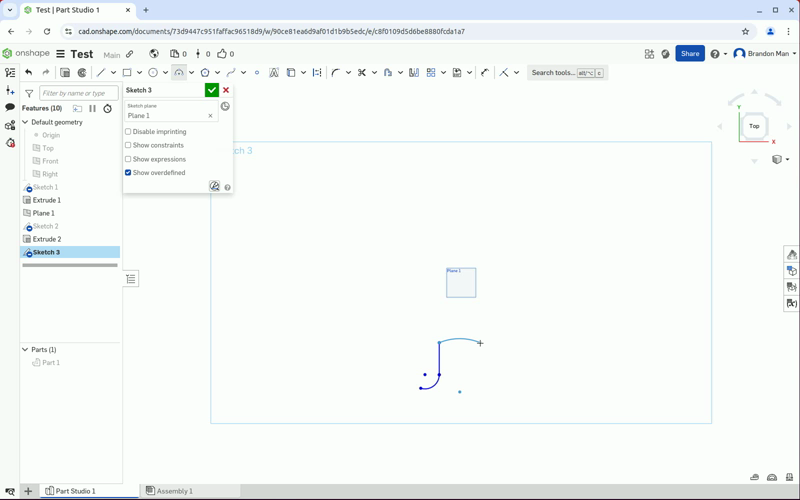
click(480, 342)
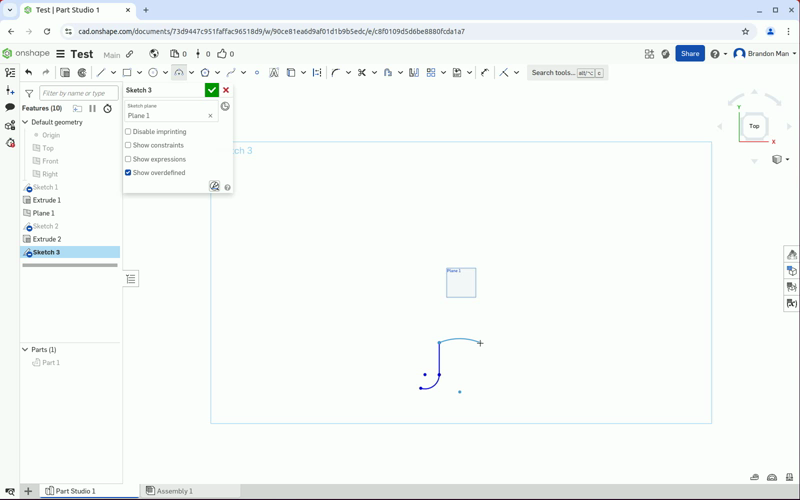
mouse_move(459, 219)
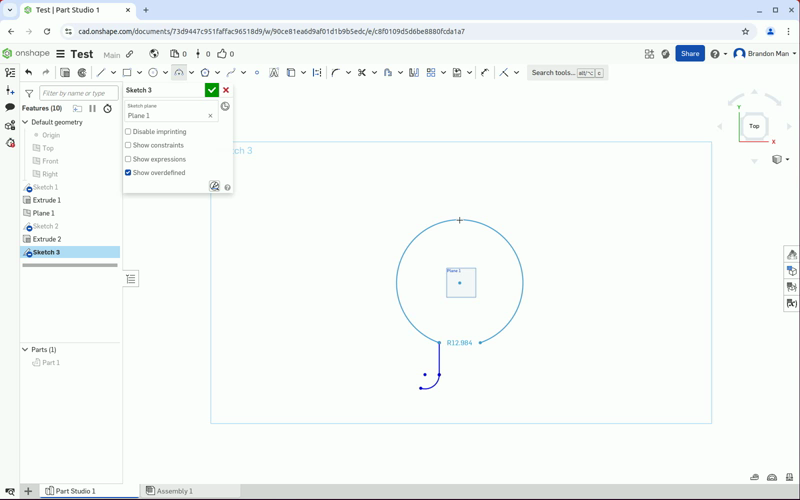
click(459, 219)
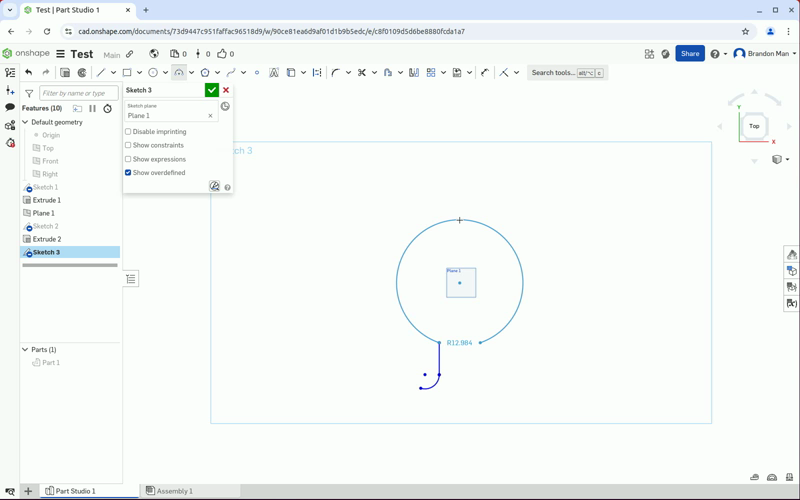
key_up(shift)
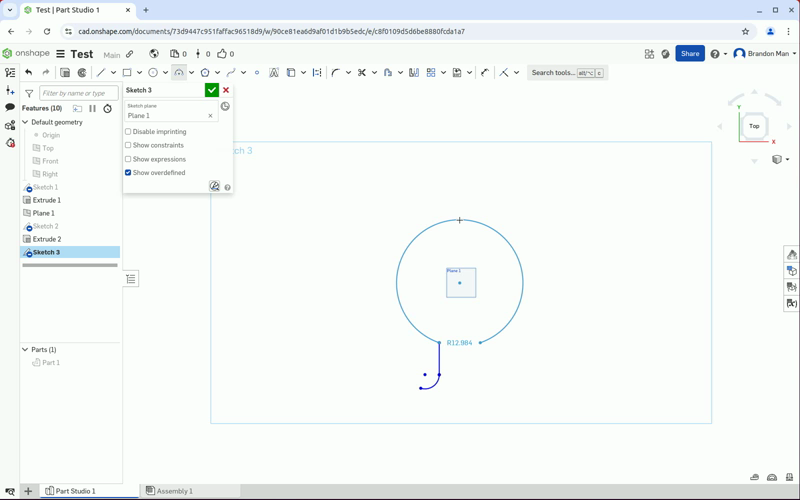
key(esc)
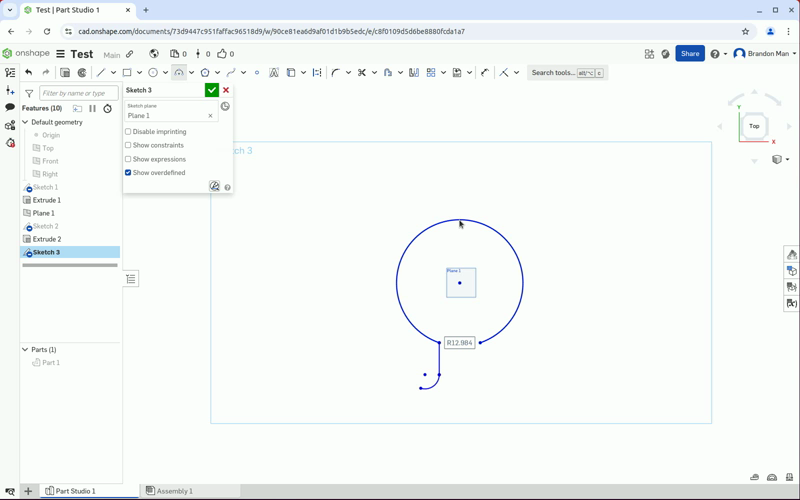
key(l)
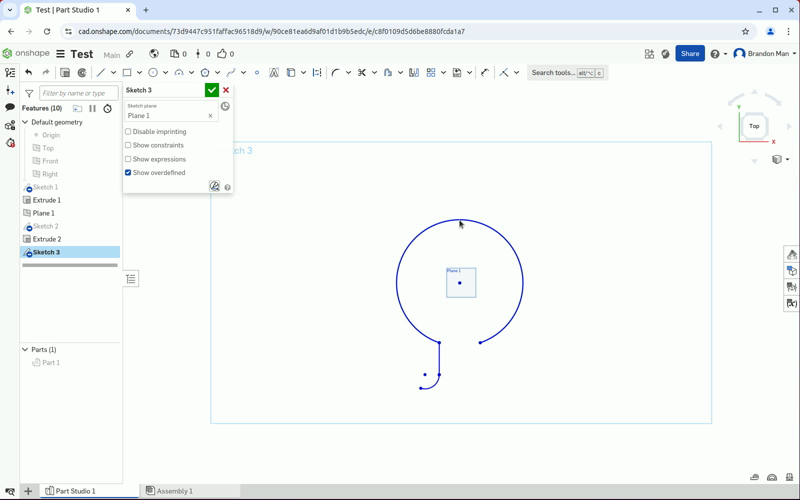
mouse_move(480, 342)
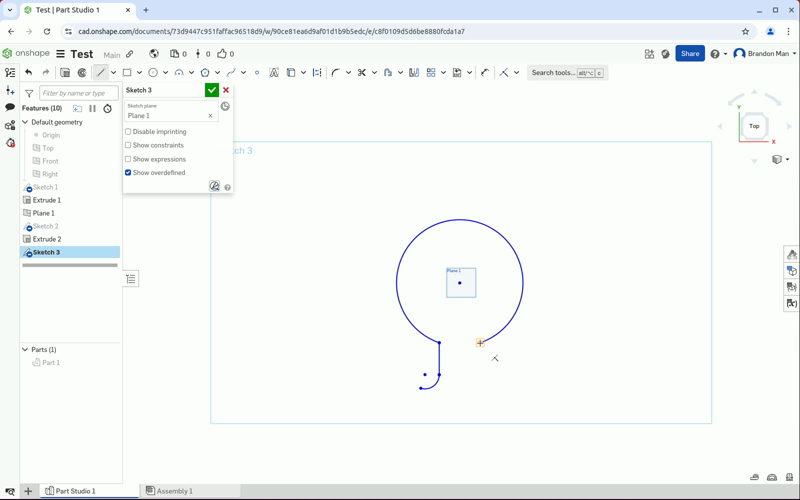
click(480, 342)
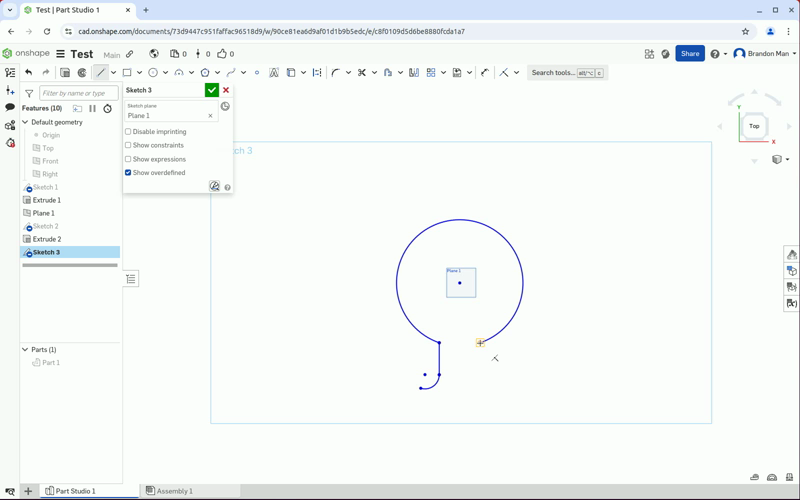
key_down(shift)
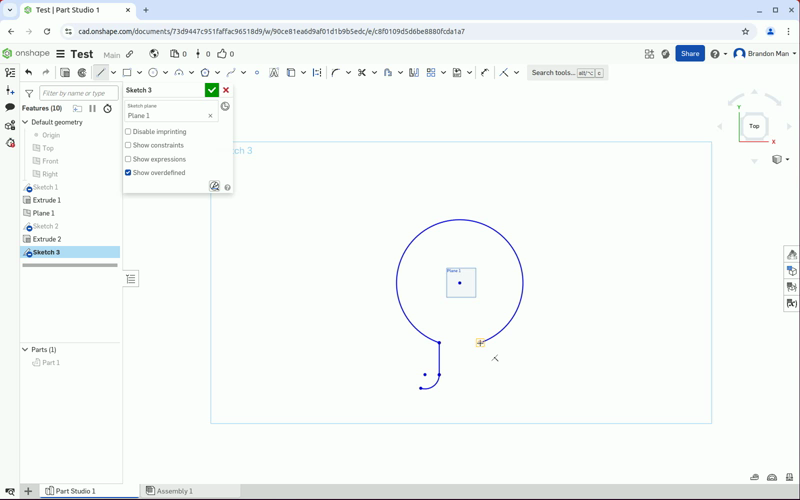
mouse_move(510, 342)
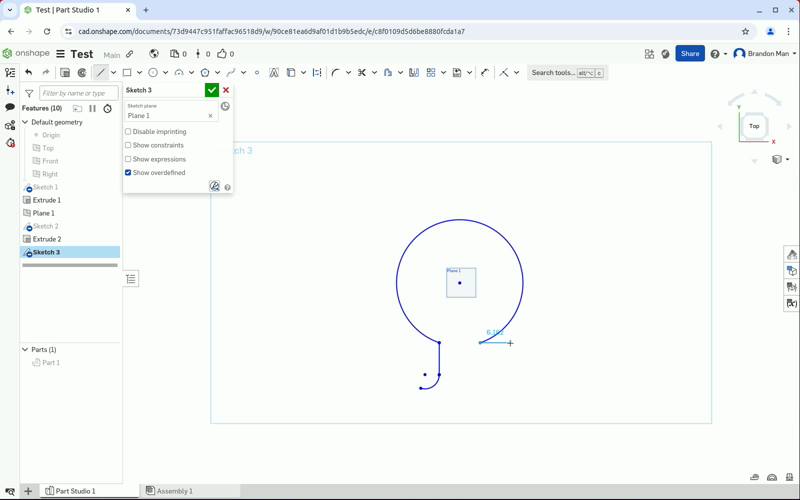
mouse_move(480, 374)
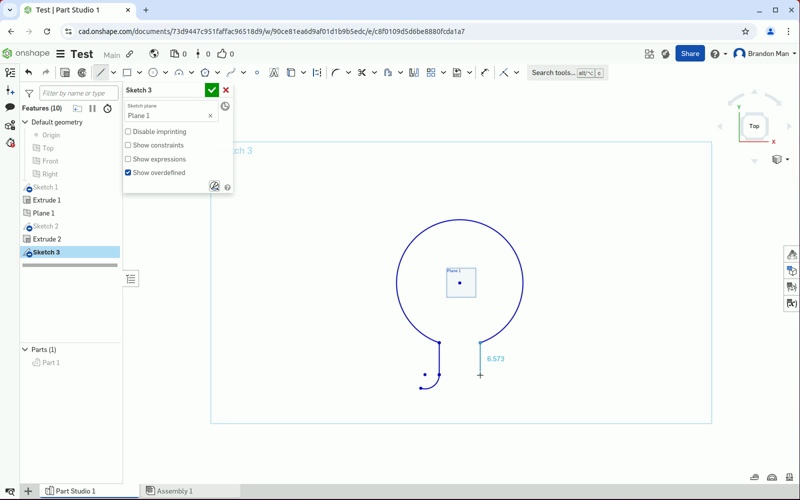
click(480, 374)
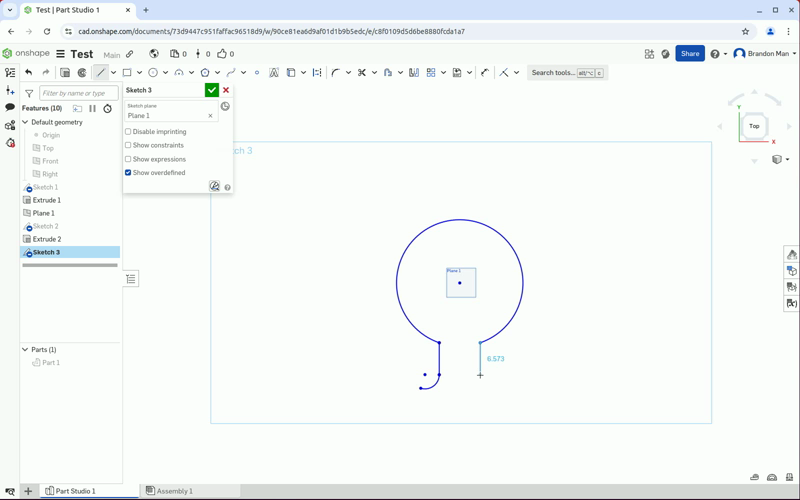
key_up(shift)
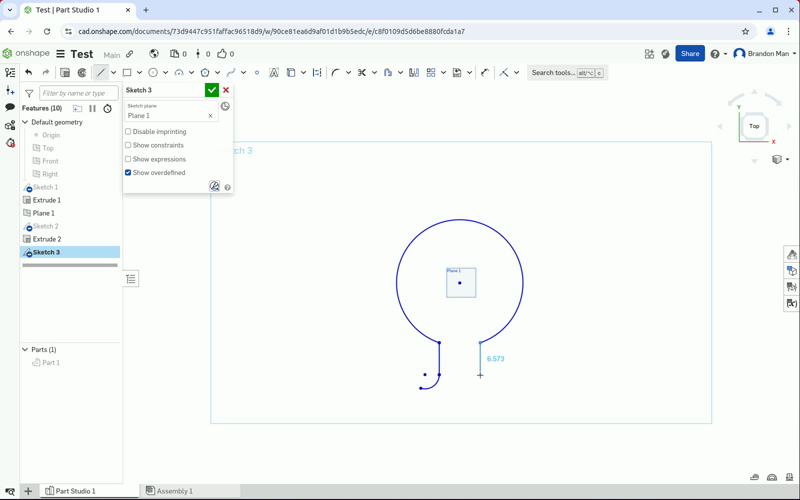
key(esc)
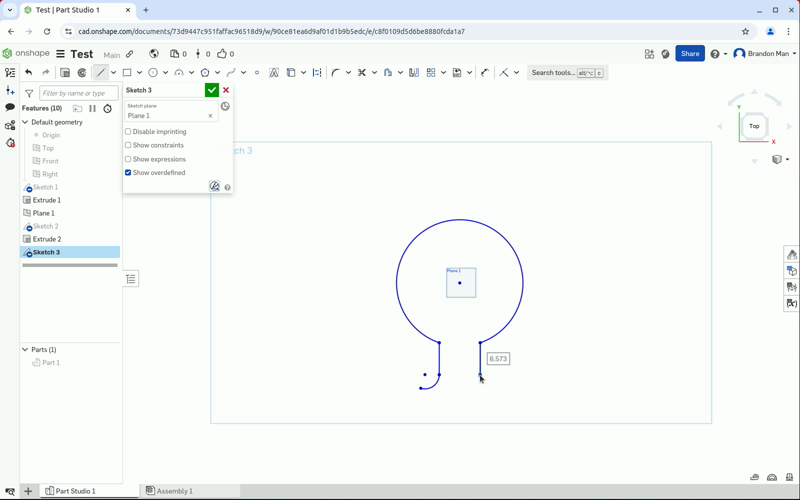
key(a)
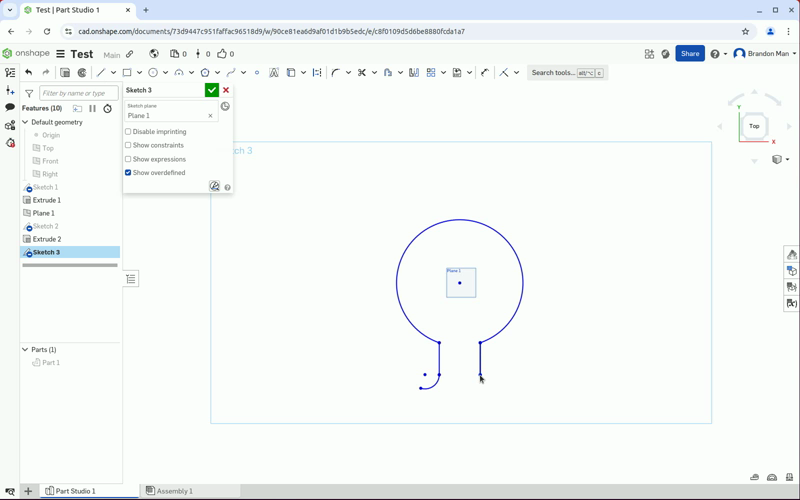
mouse_move(480, 374)
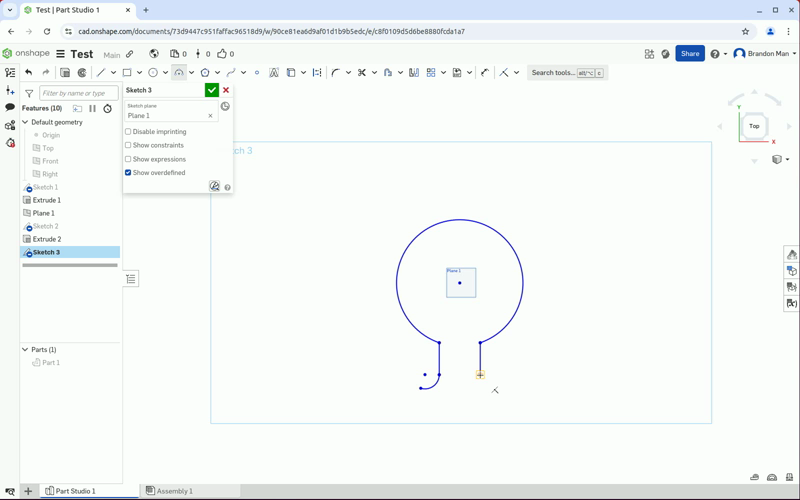
click(480, 374)
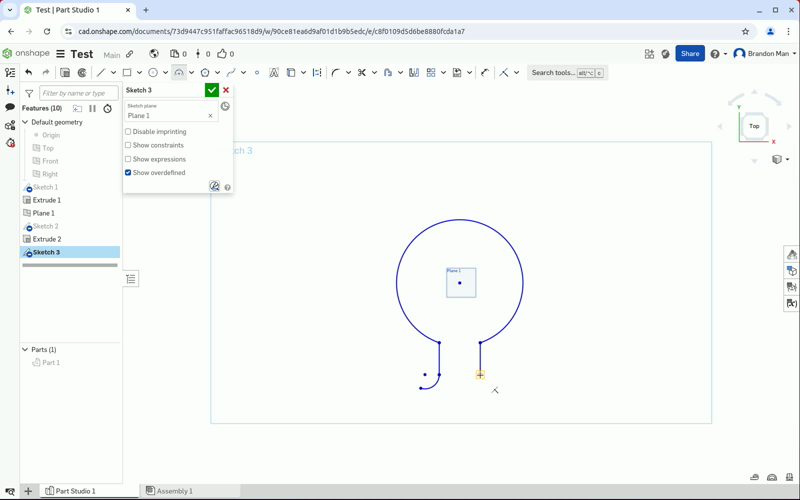
key_down(shift)
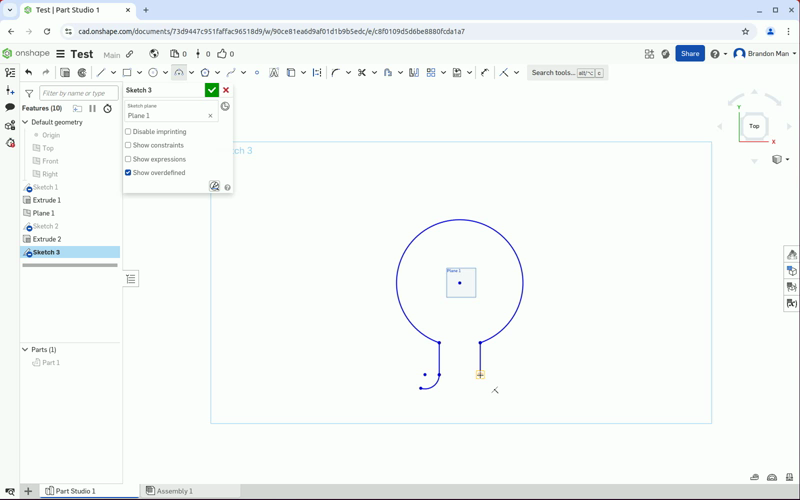
mouse_move(498, 388)
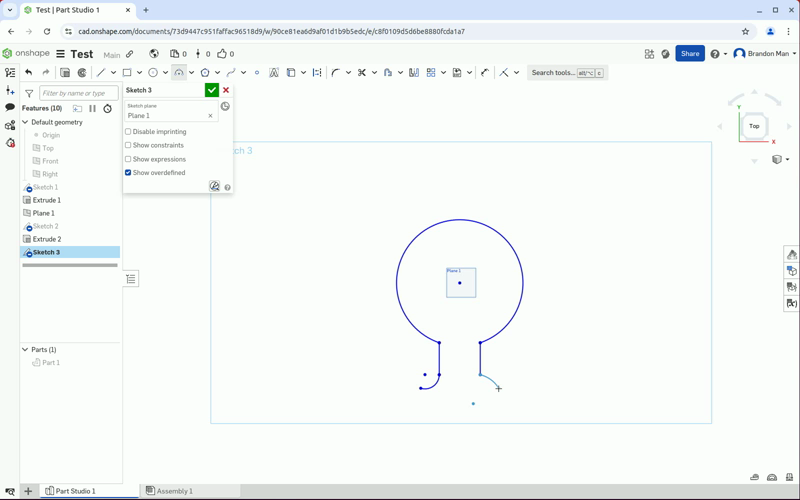
click(498, 388)
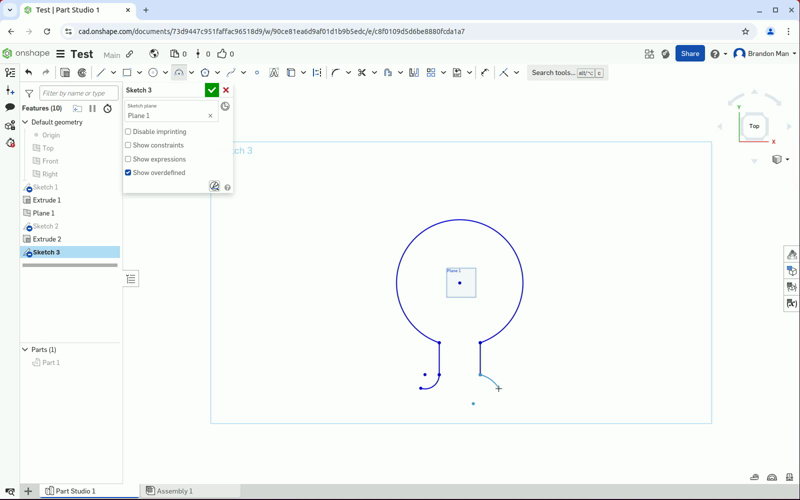
mouse_move(485, 386)
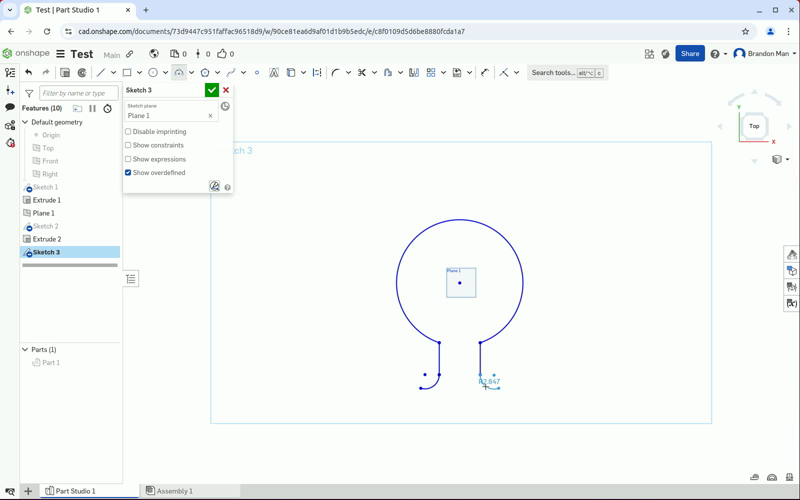
click(485, 386)
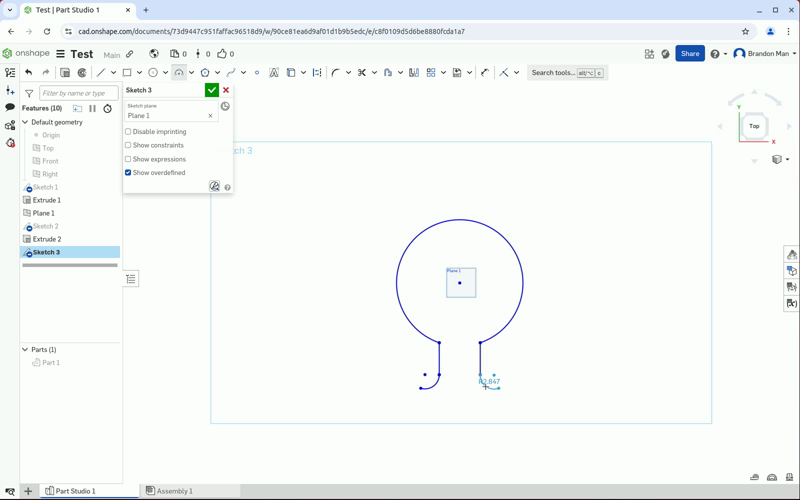
key_up(shift)
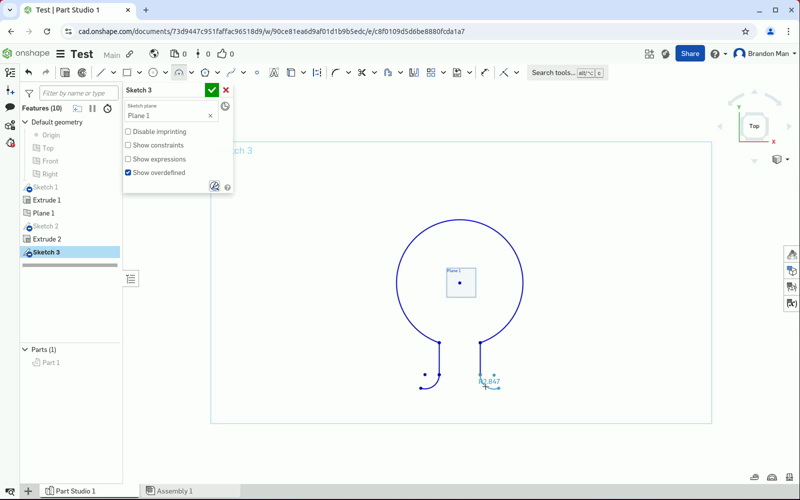
mouse_move(498, 388)
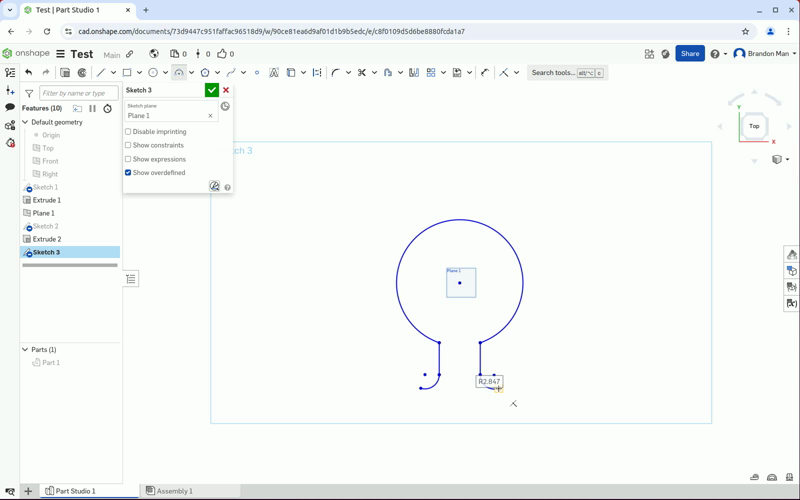
click(498, 388)
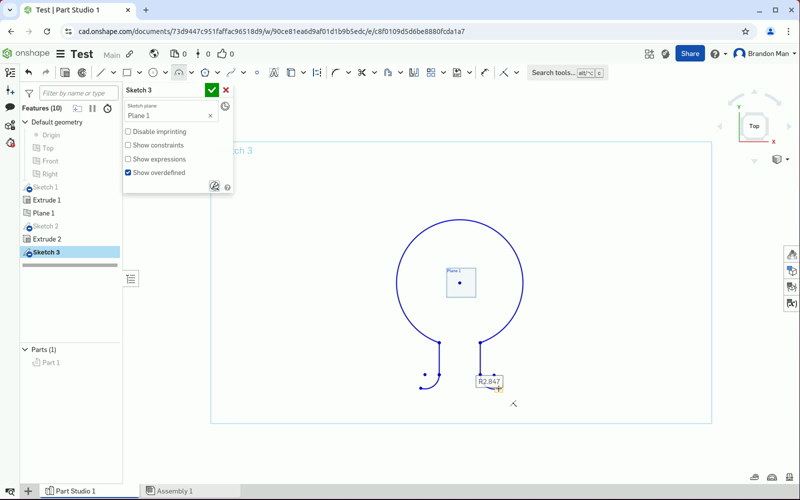
mouse_move(420, 388)
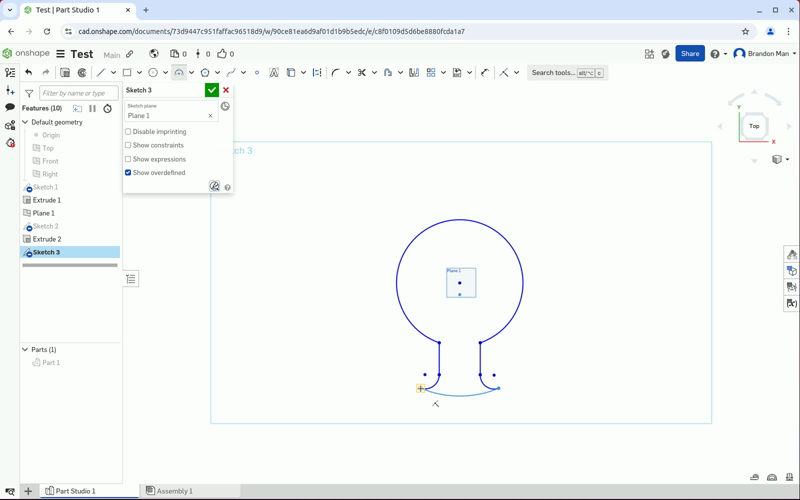
click(420, 388)
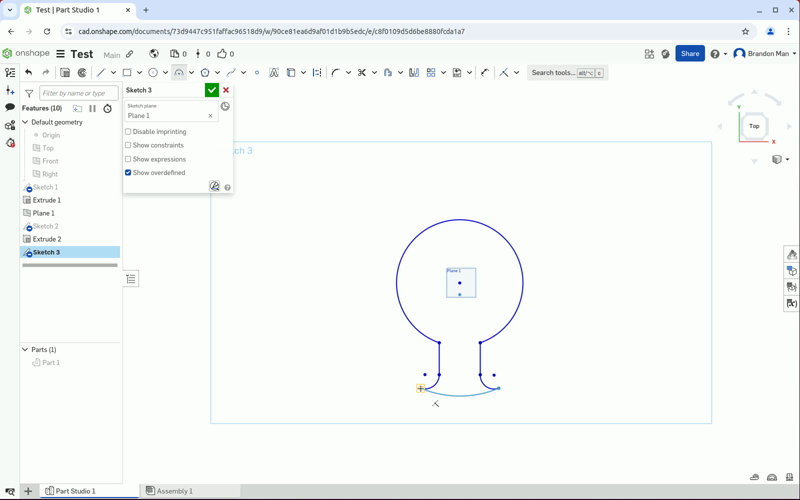
key_down(shift)
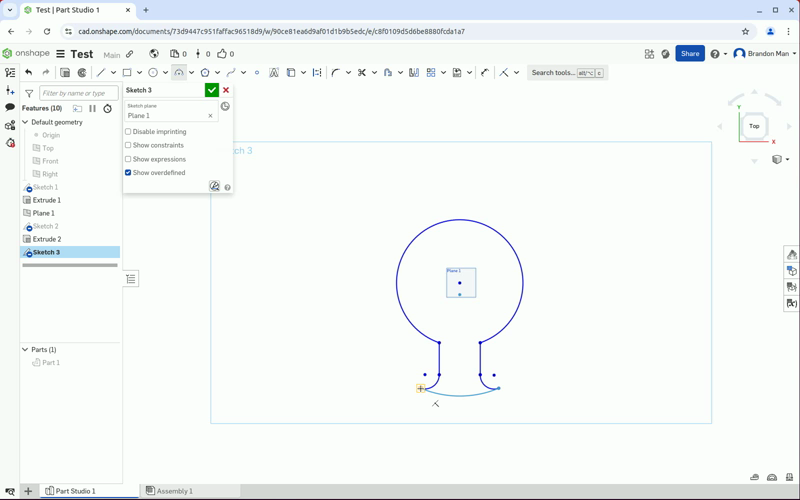
mouse_move(459, 172)
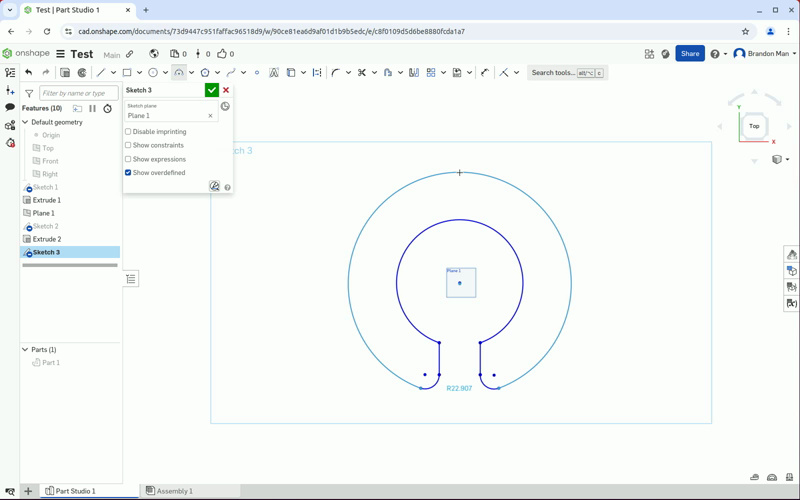
click(459, 172)
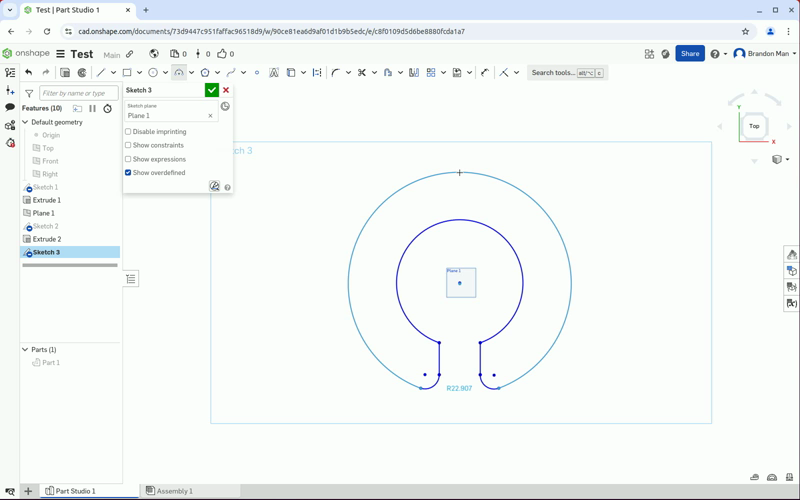
key_up(shift)
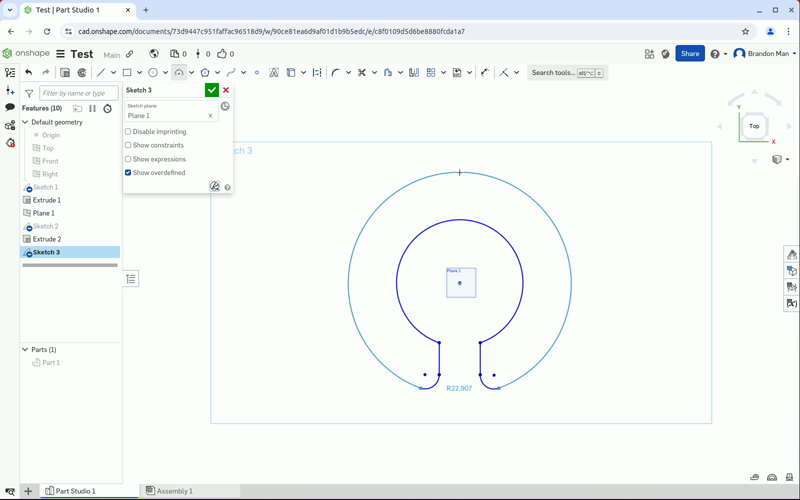
key(esc)
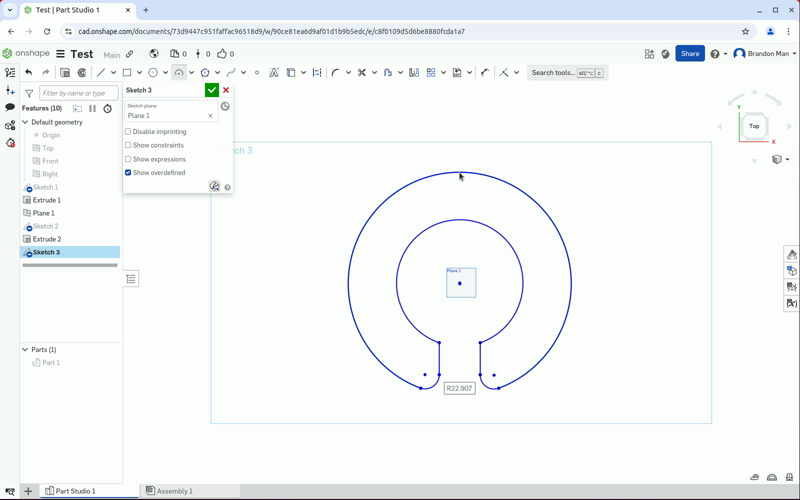
mouse_move(472, 194)
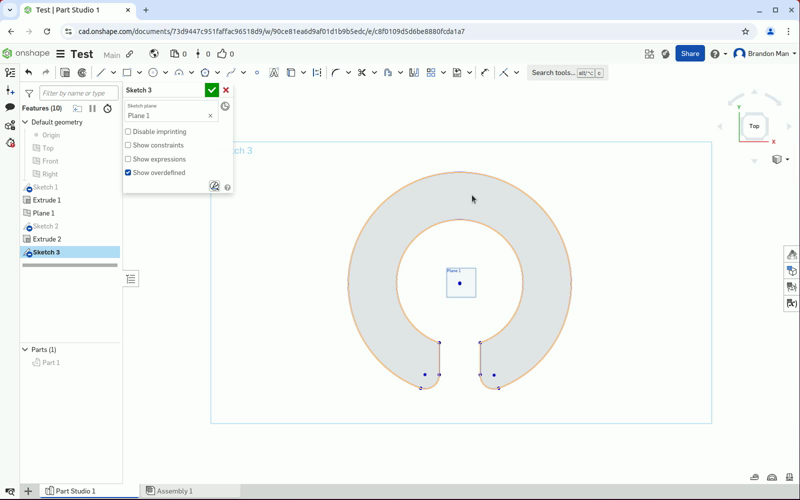
click(472, 194)
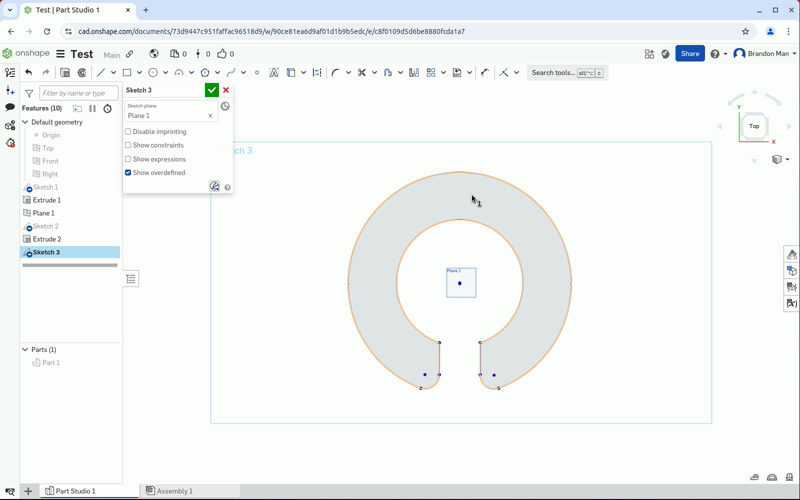
mouse_move(73, 352)
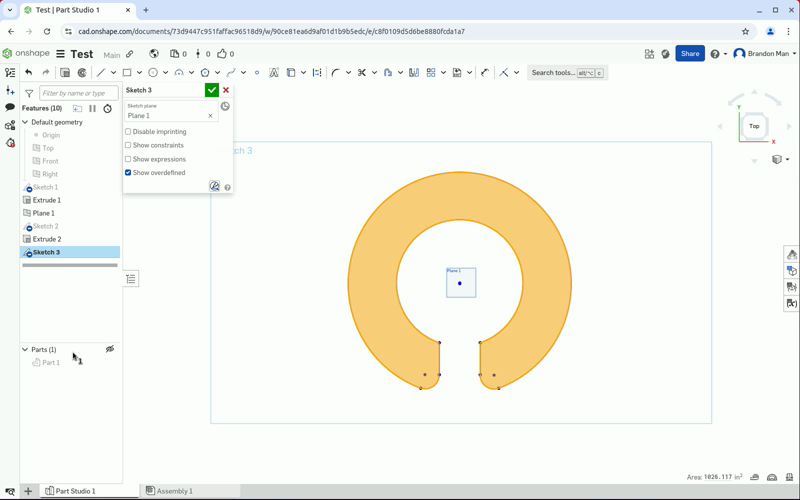
key(shift+y)
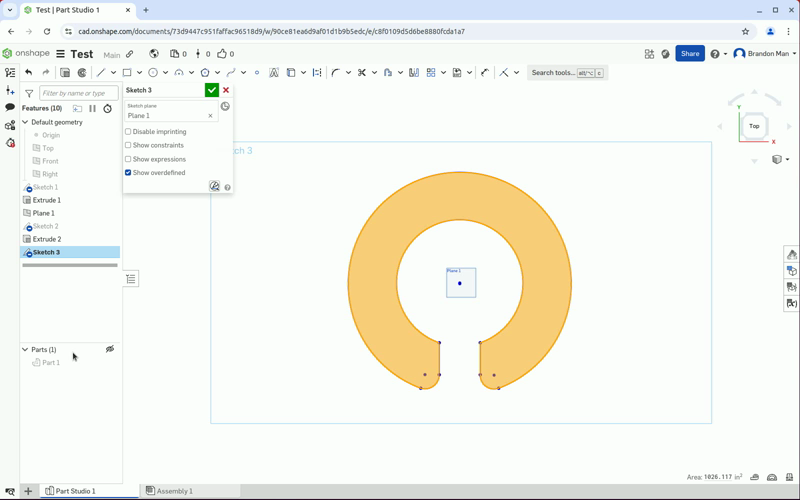
key(shift+e)
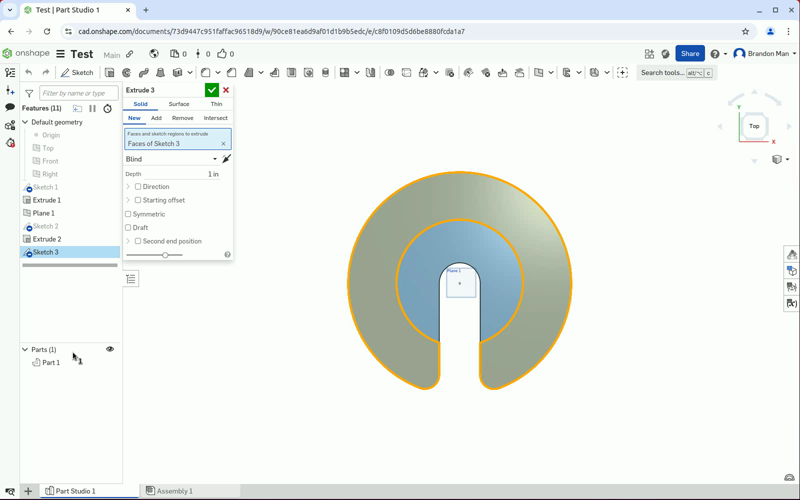
mouse_move(143, 106)
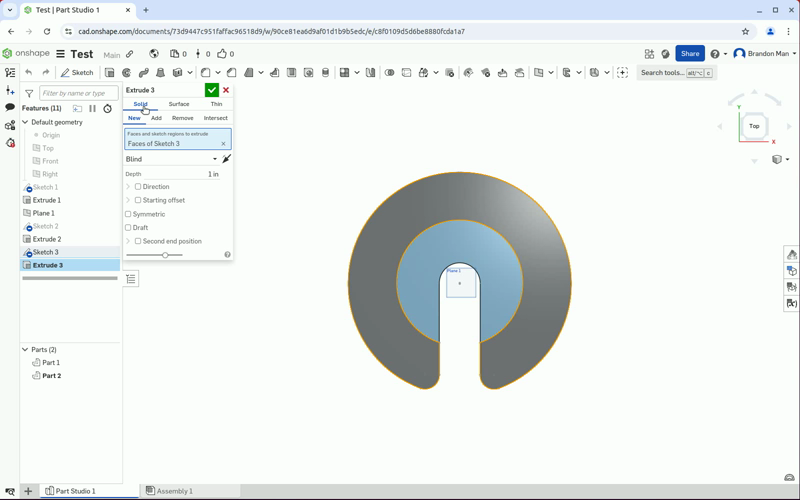
click(143, 106)
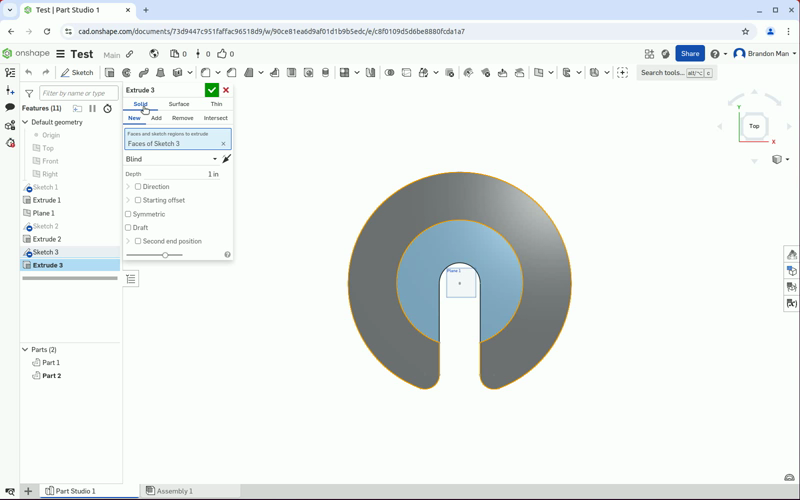
mouse_move(186, 120)
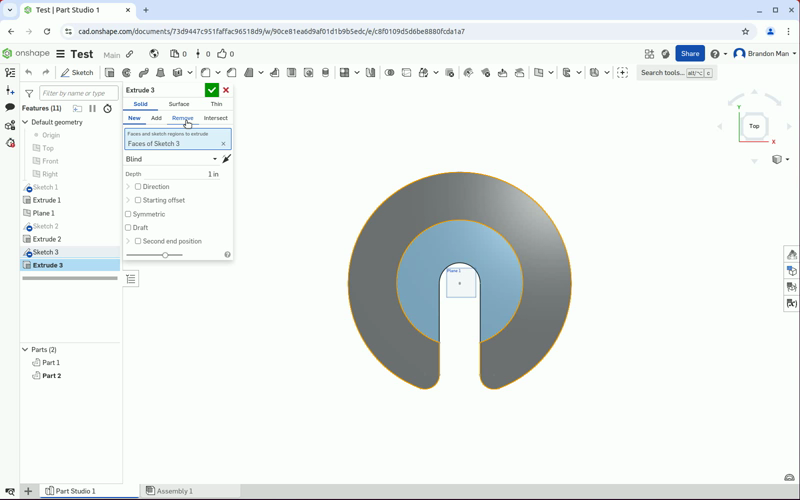
click(186, 120)
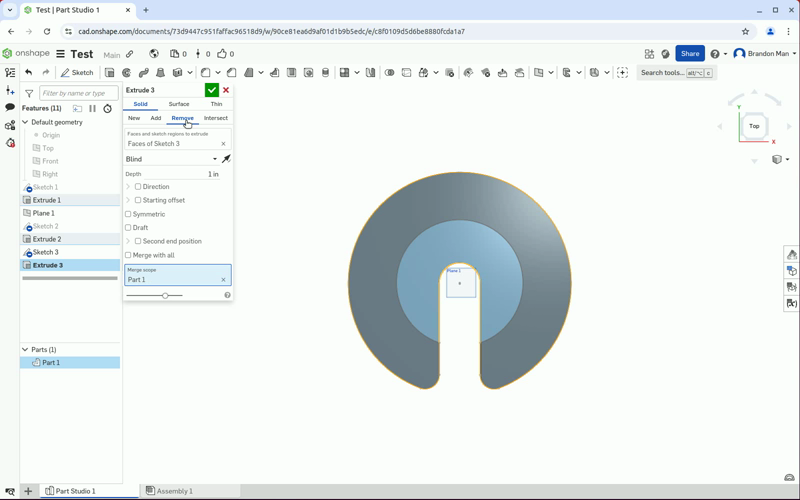
key(tab, 4)
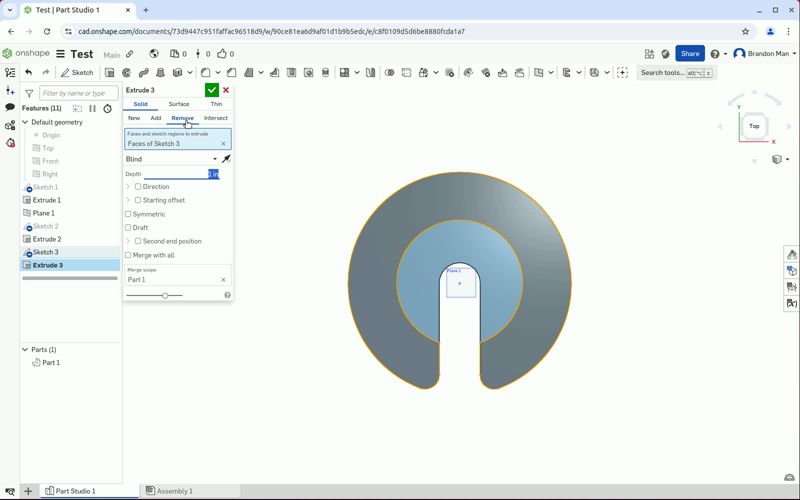
text(1.685)
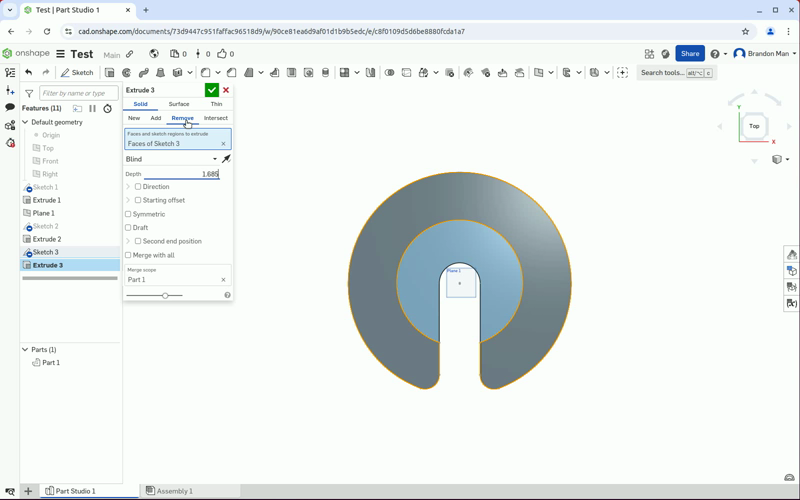
key(tab, 6)
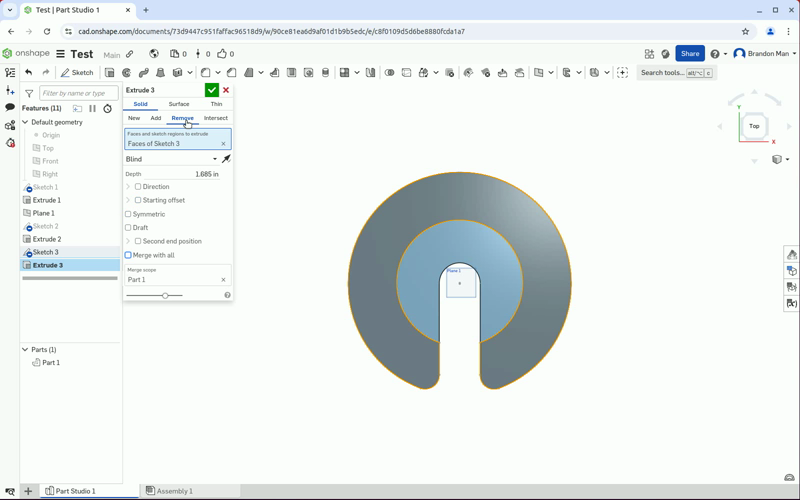
key(space)
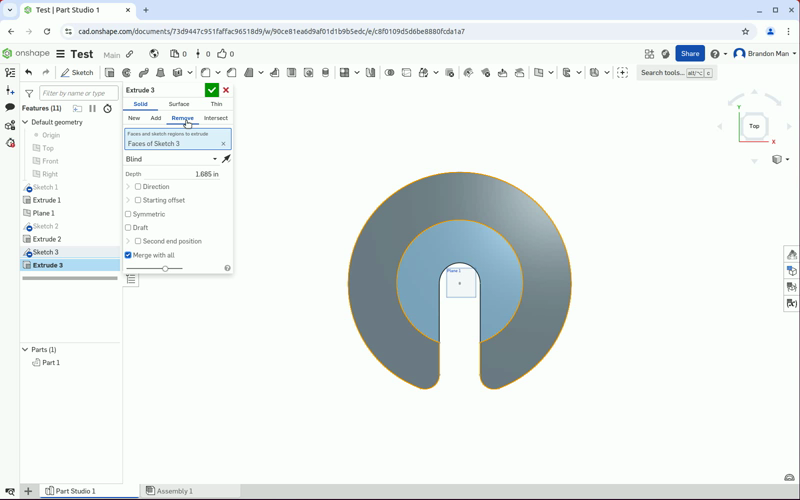
key(enter)
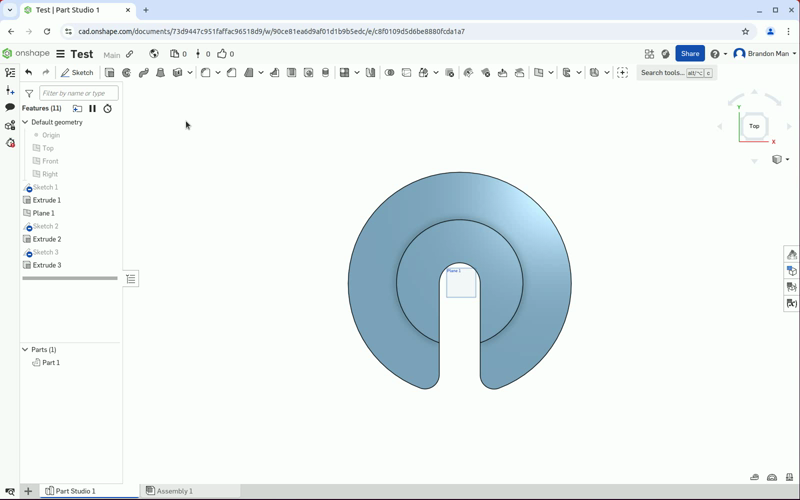
key(shift+h)
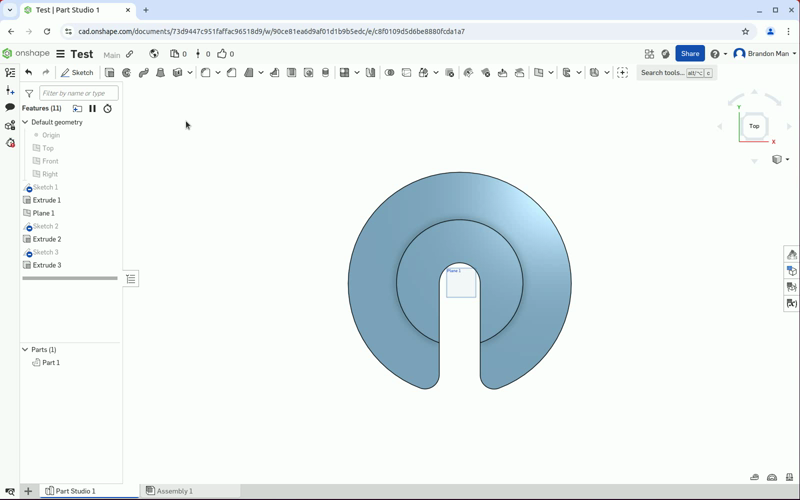
key(shift+h)
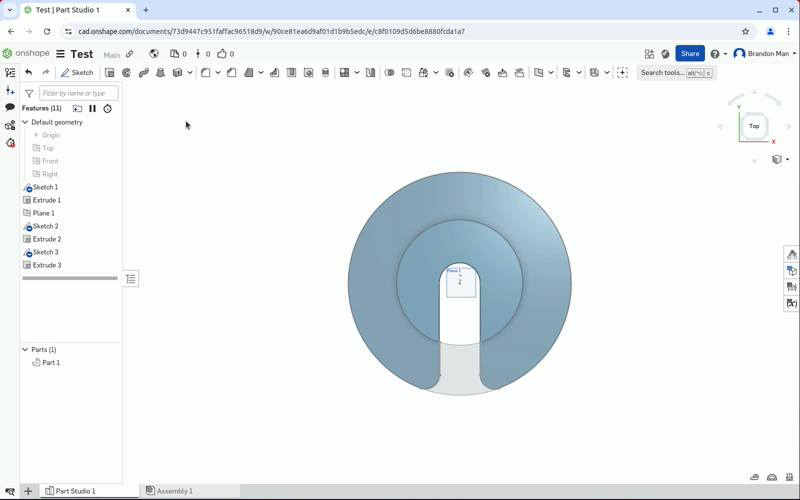
key(shift+7)
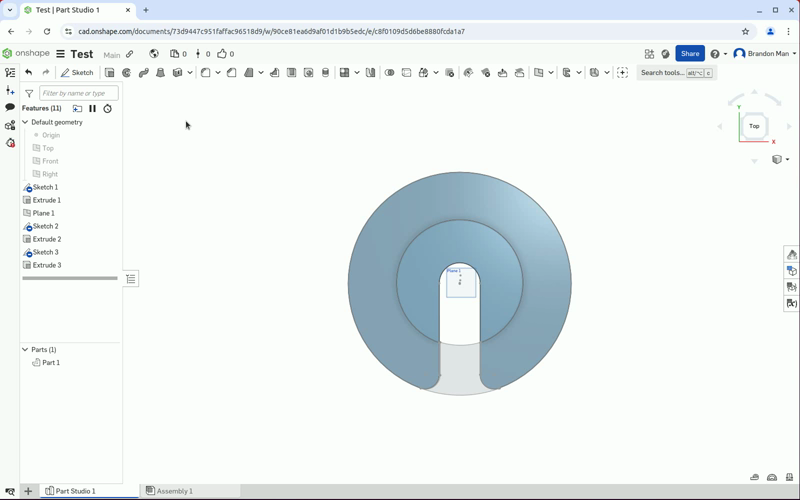
key(up, 3)
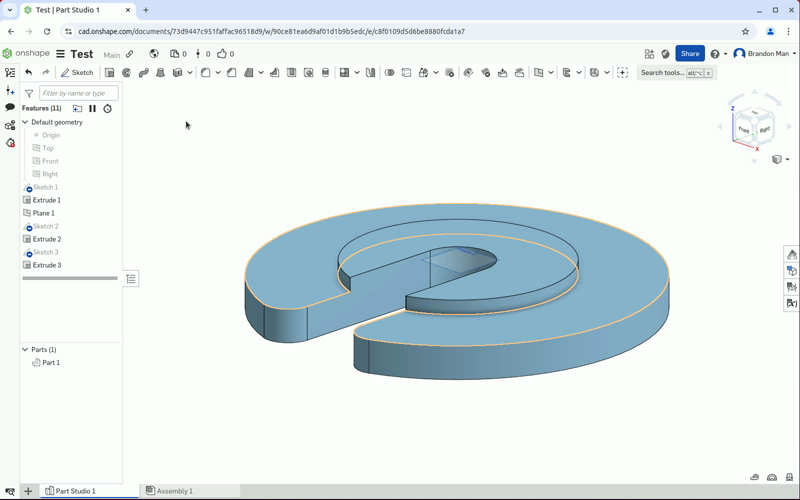
key(left, 3)
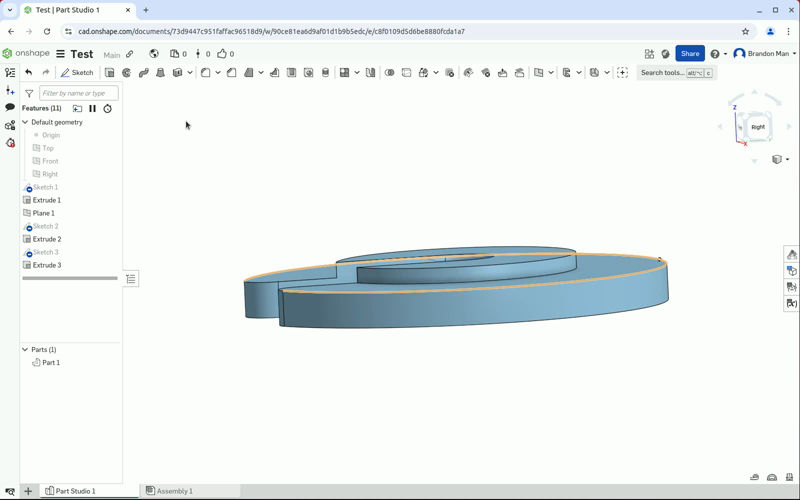
key(right, 3)
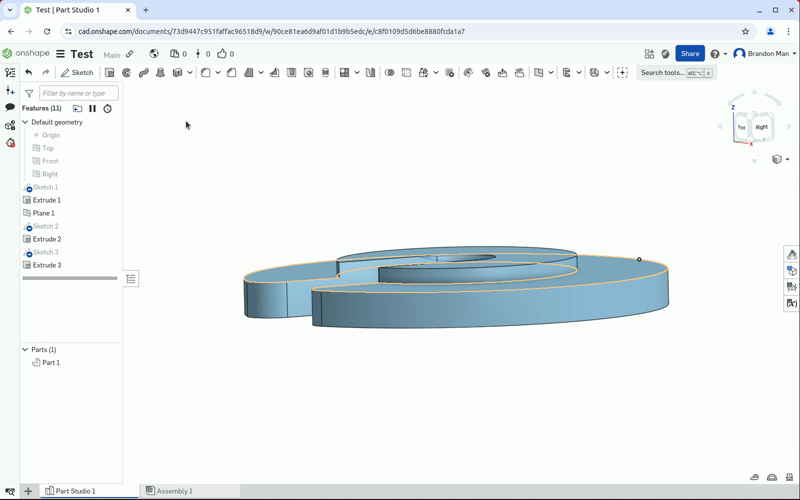
key(down, 3)
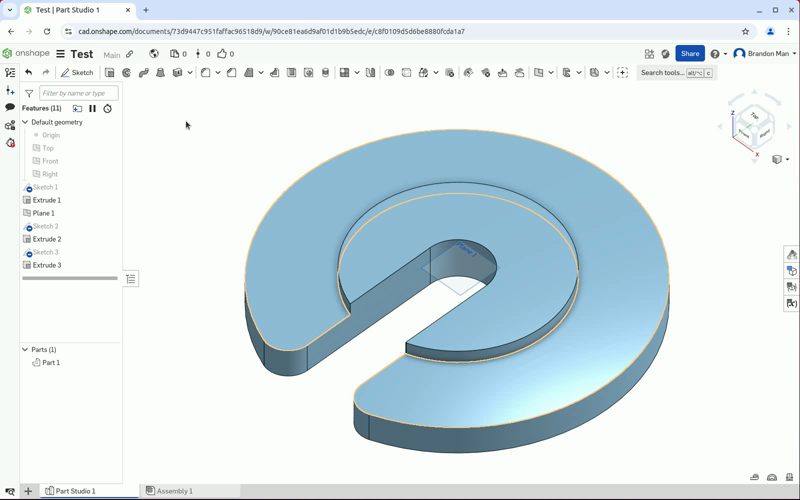
mouse_move(73, 189)
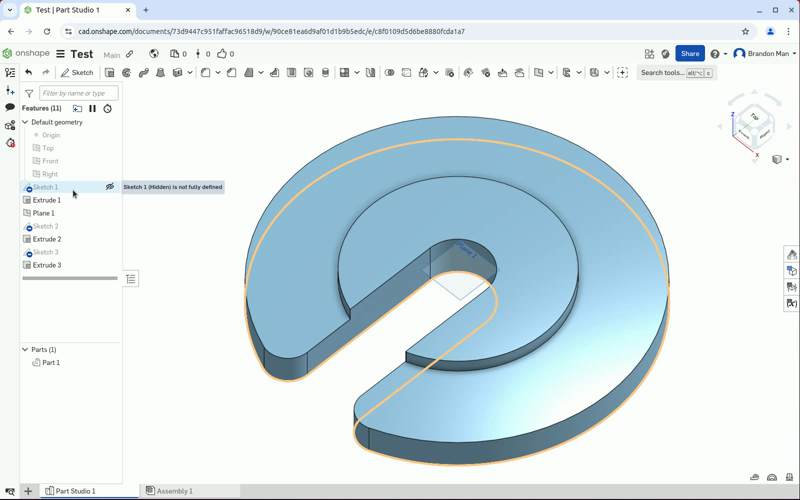
click(73, 189)